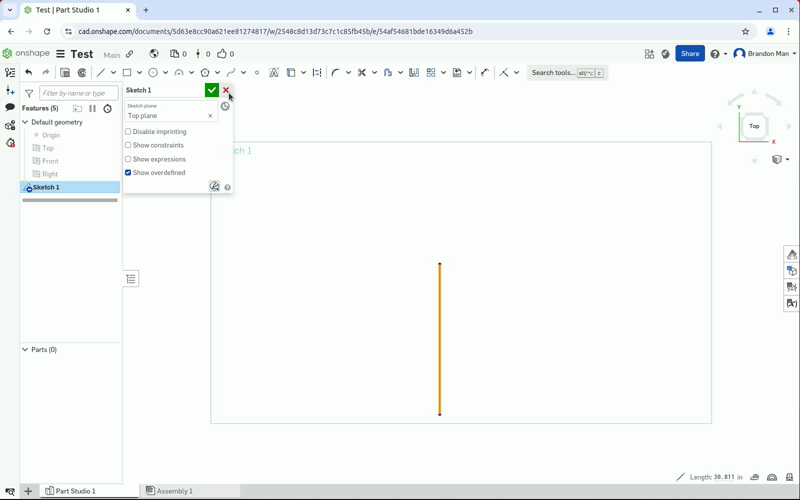
key(shift+h)
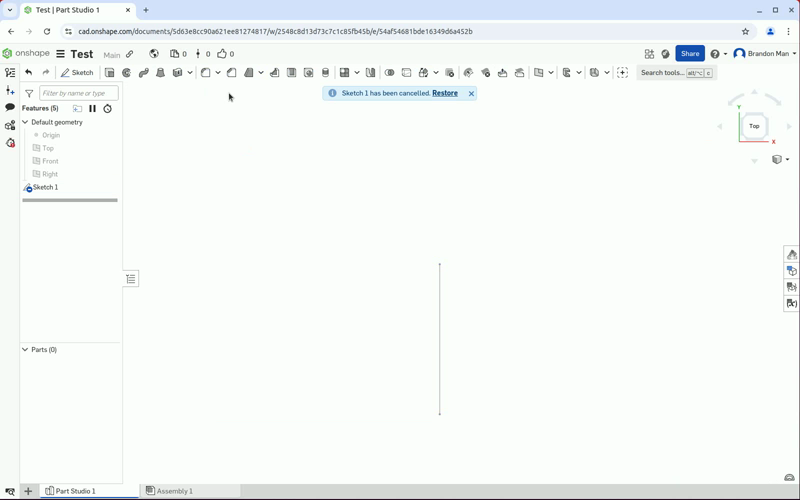
key(shift+s)
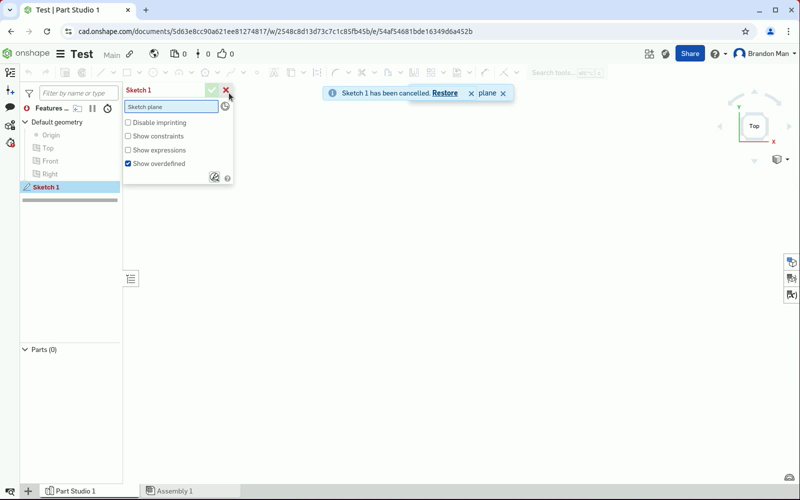
mouse_move(73, 150)
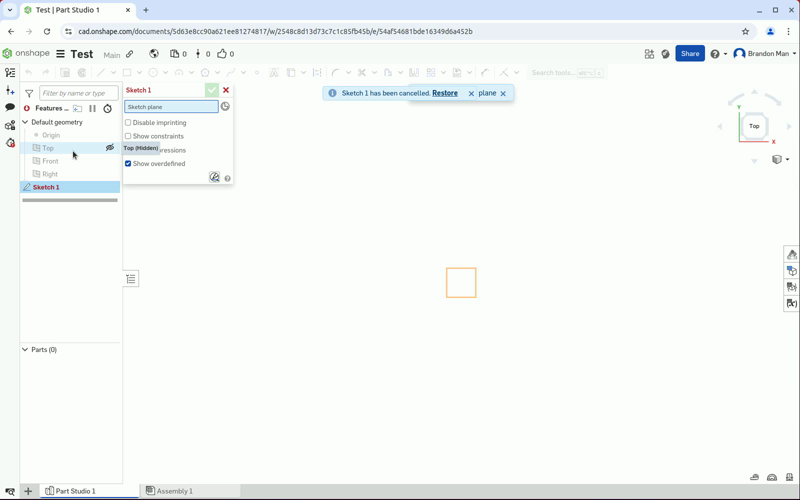
click(73, 150)
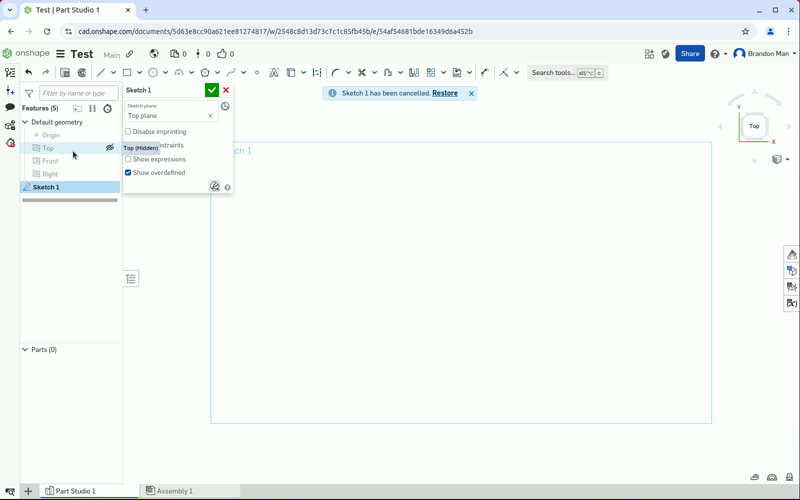
mouse_move(73, 352)
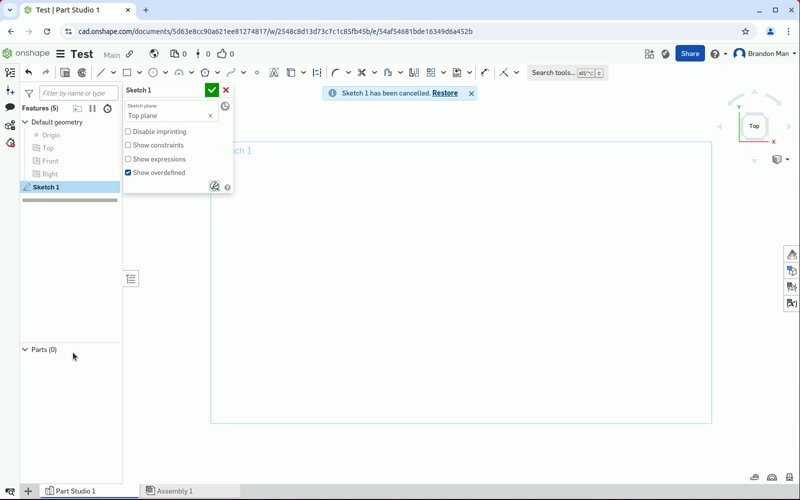
key(y)
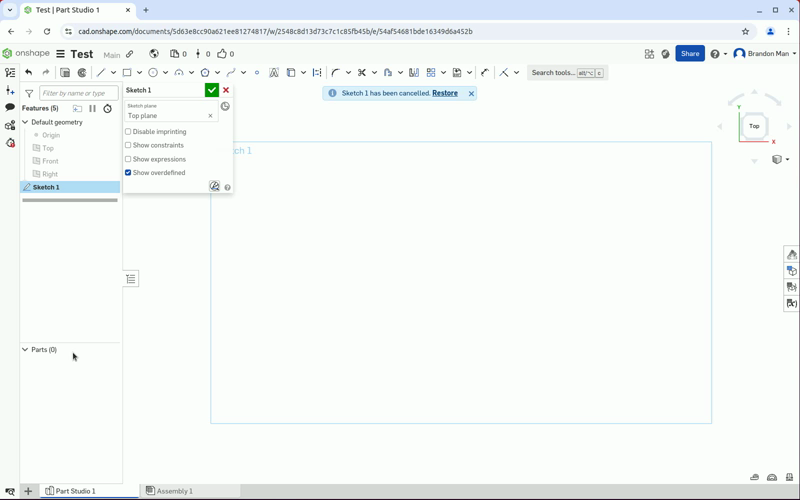
key(l)
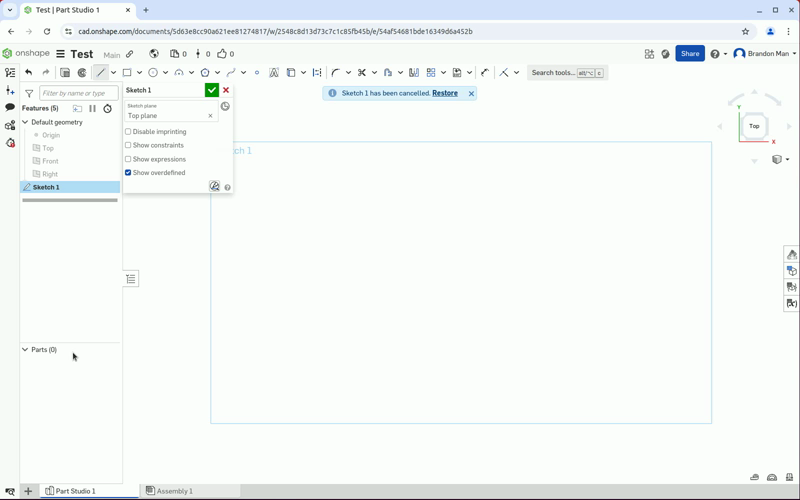
key_down(shift)
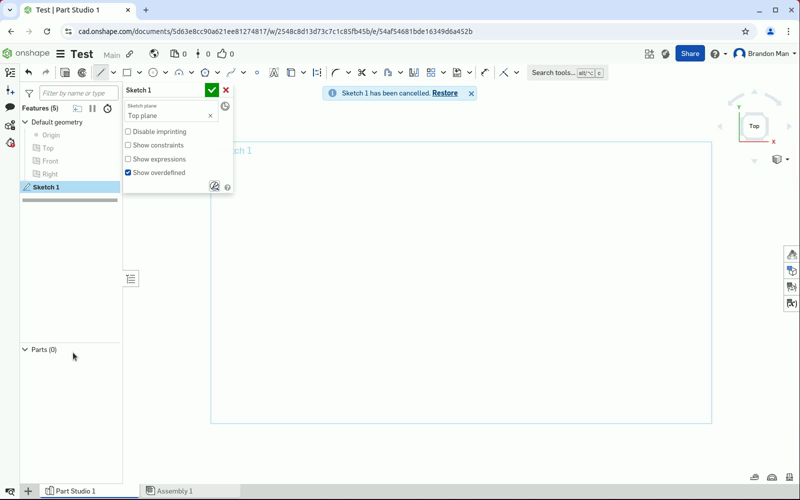
mouse_move(420, 395)
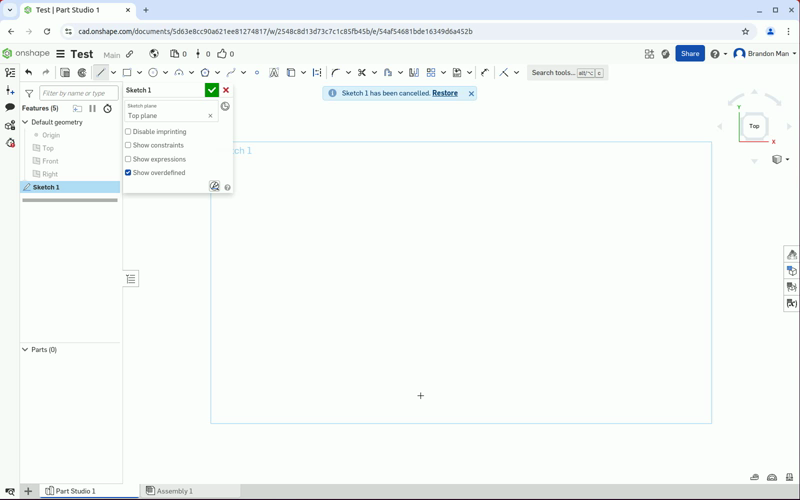
click(420, 395)
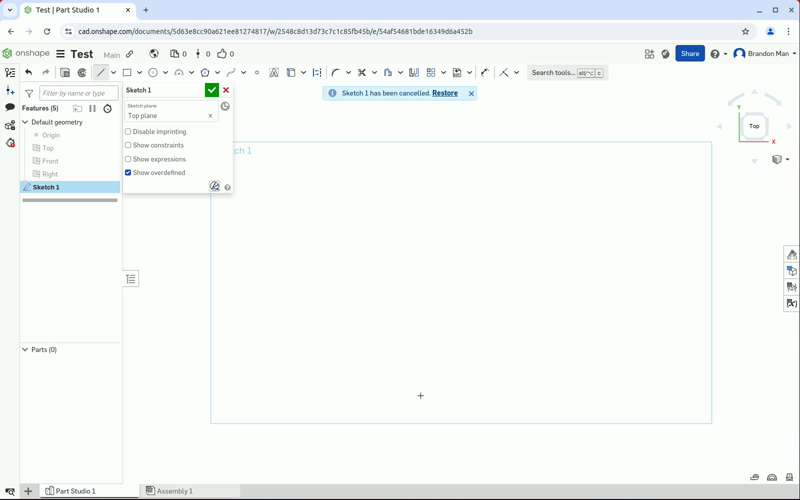
key_up(shift)
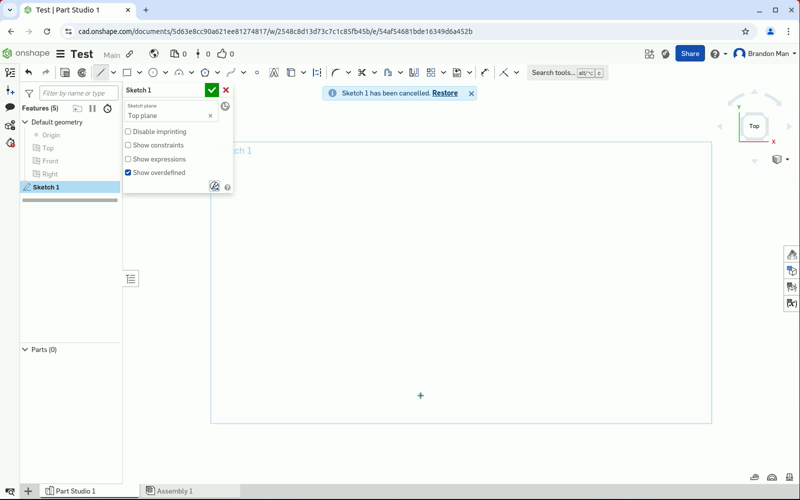
key_down(shift)
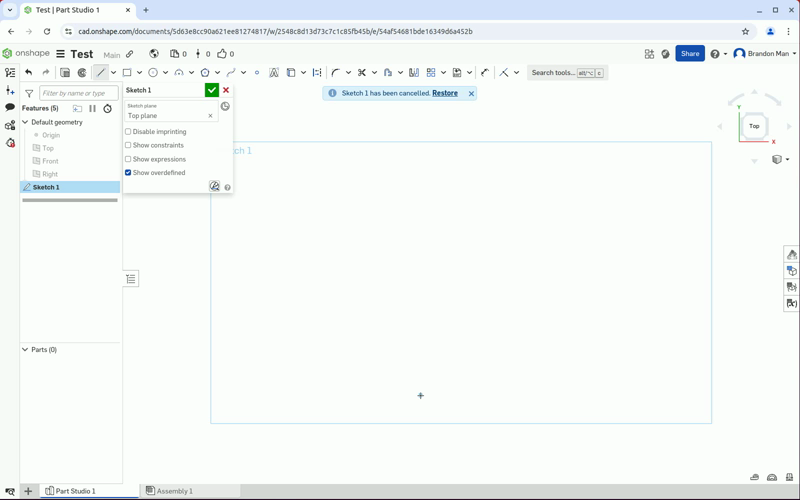
mouse_move(498, 395)
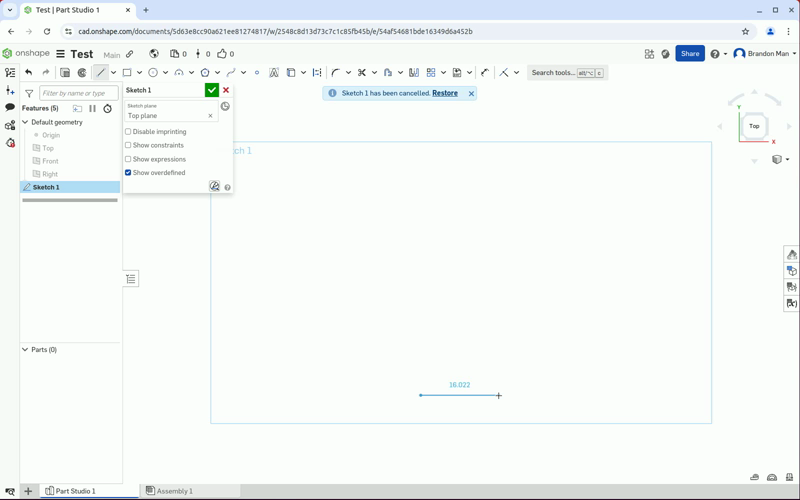
click(498, 395)
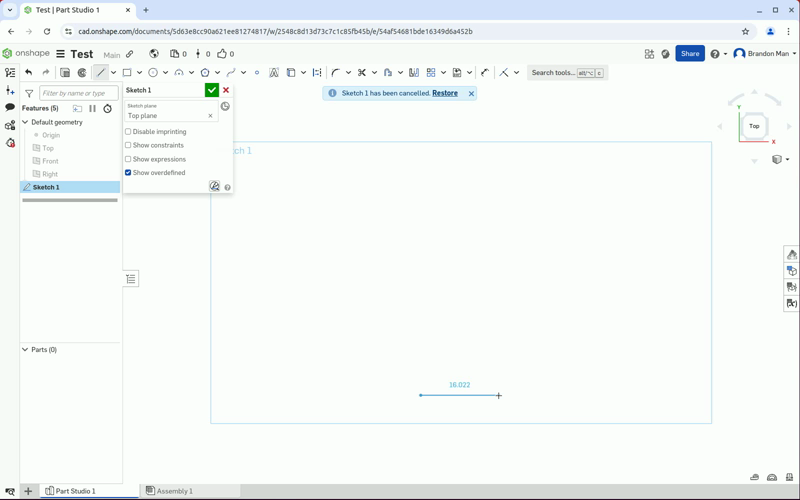
key_up(shift)
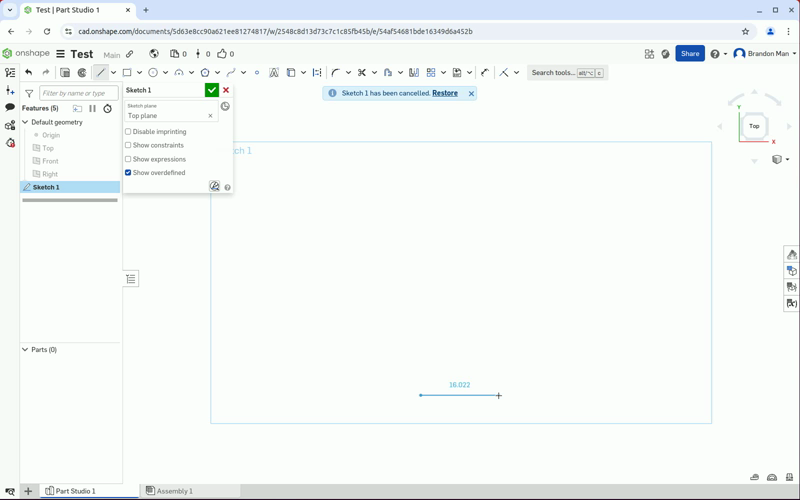
key_down(shift)
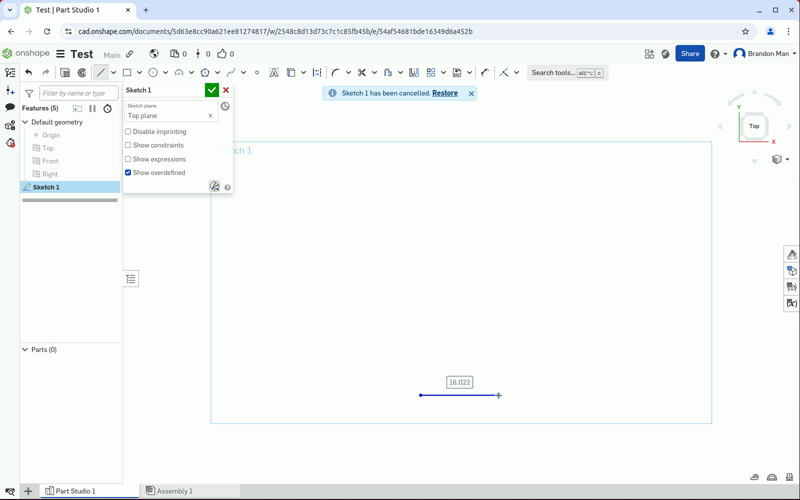
mouse_move(498, 171)
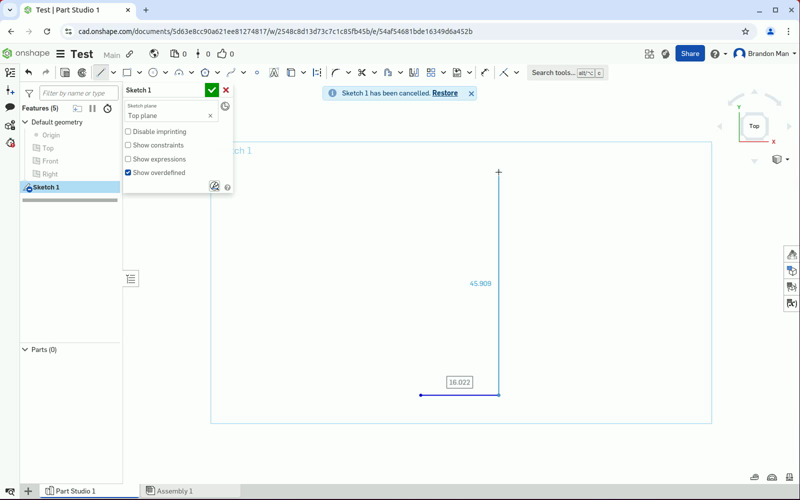
click(498, 171)
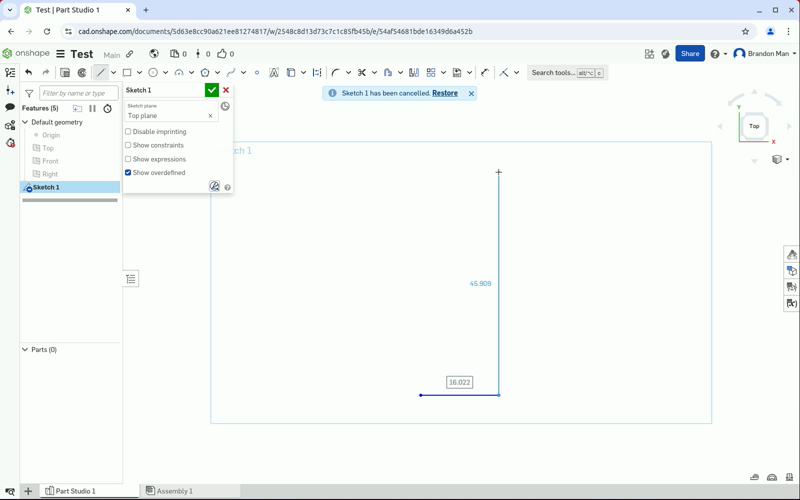
key_up(shift)
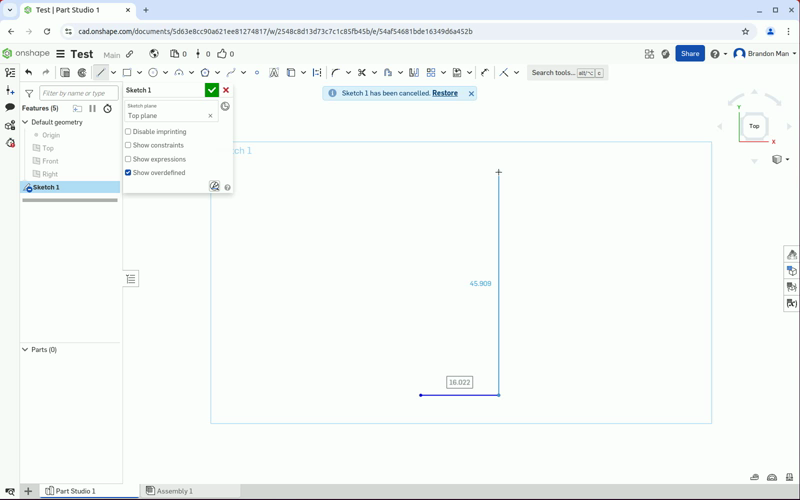
key_down(shift)
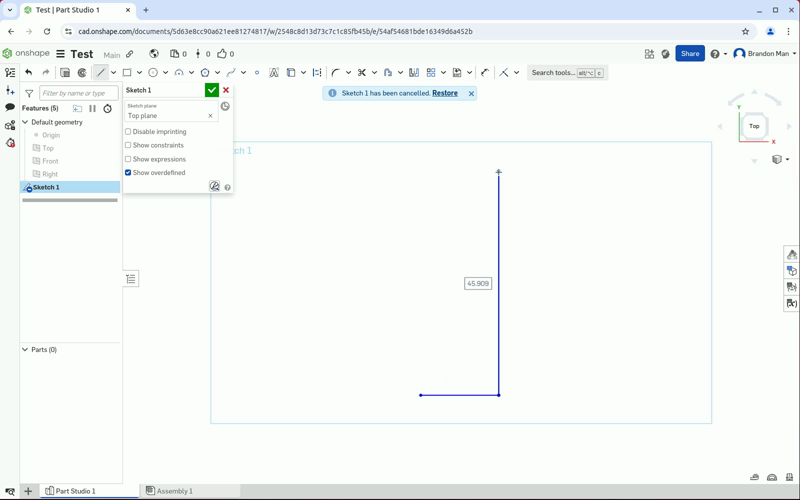
mouse_move(420, 171)
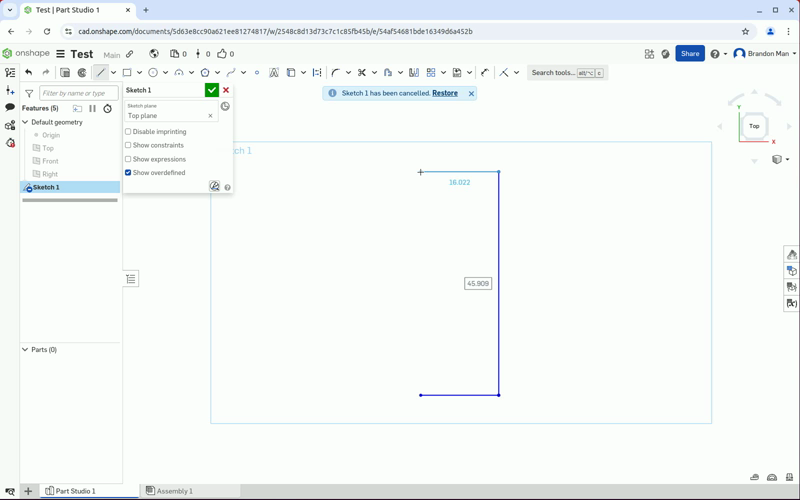
click(420, 171)
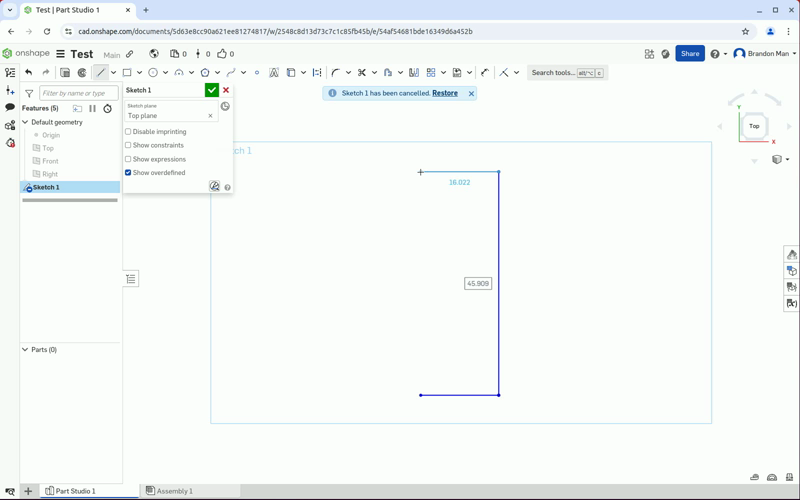
key_up(shift)
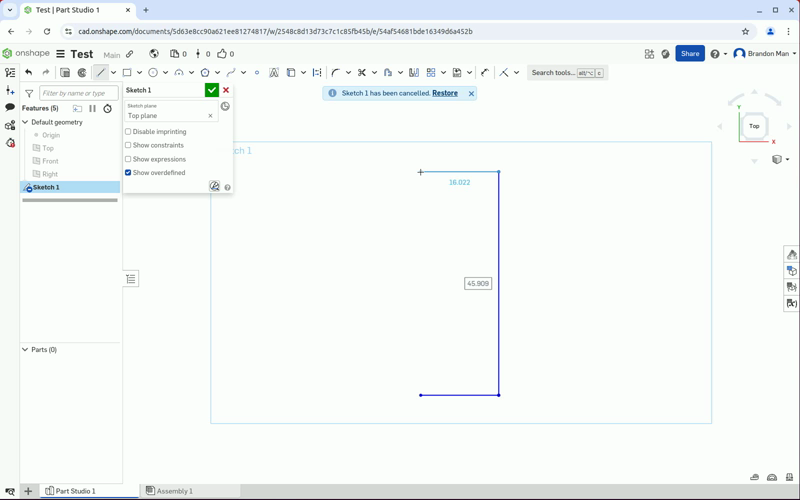
key_down(shift)
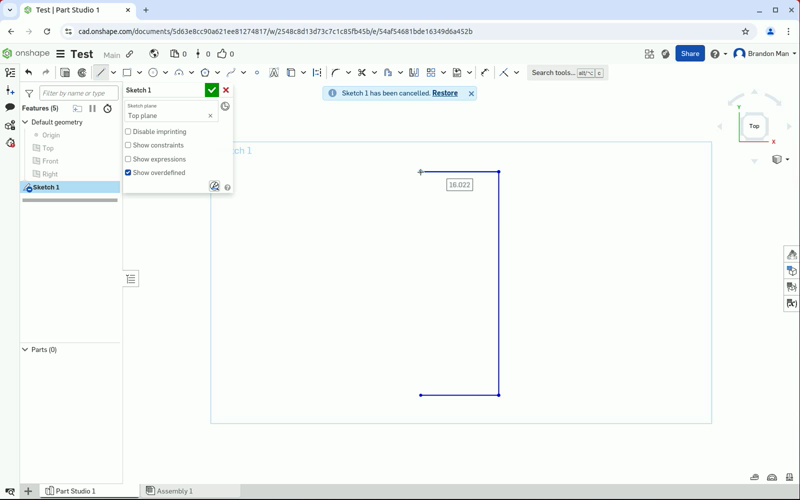
mouse_move(420, 395)
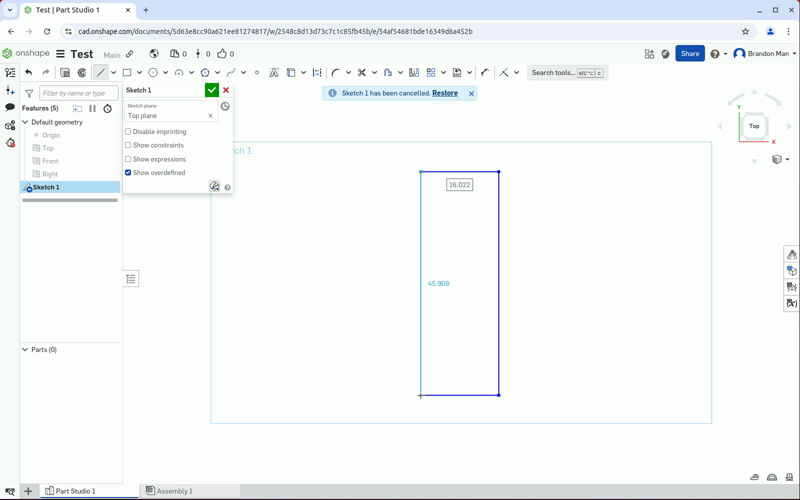
key_up(shift)
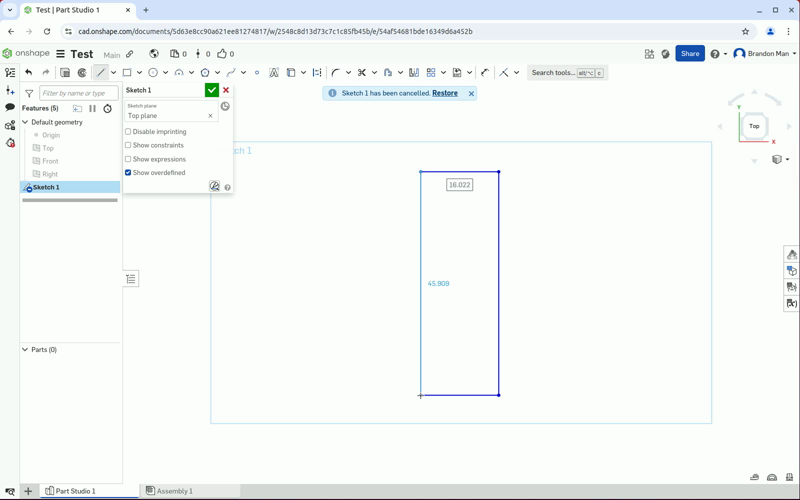
click(420, 395)
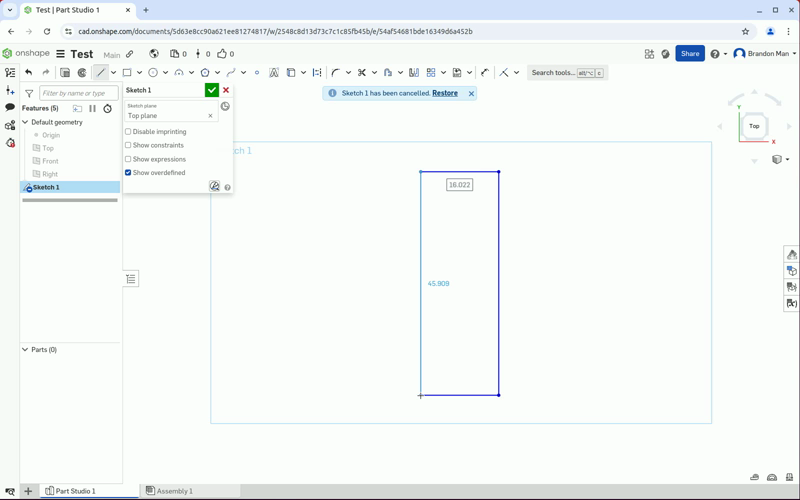
key(esc)
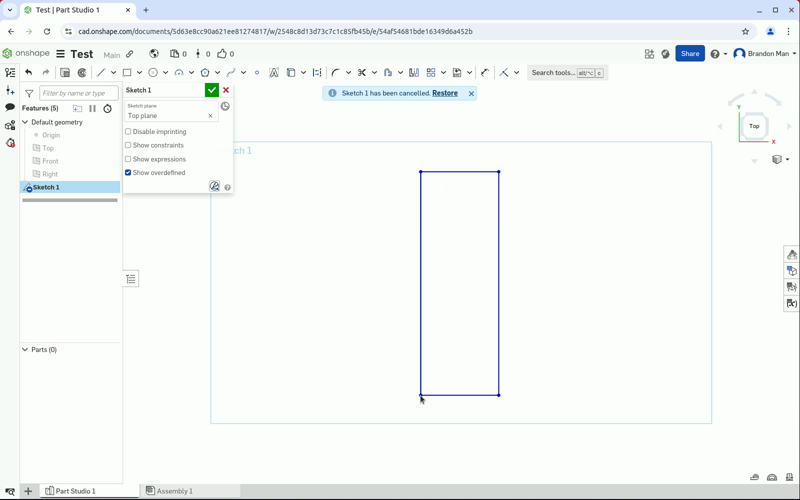
mouse_move(439, 294)
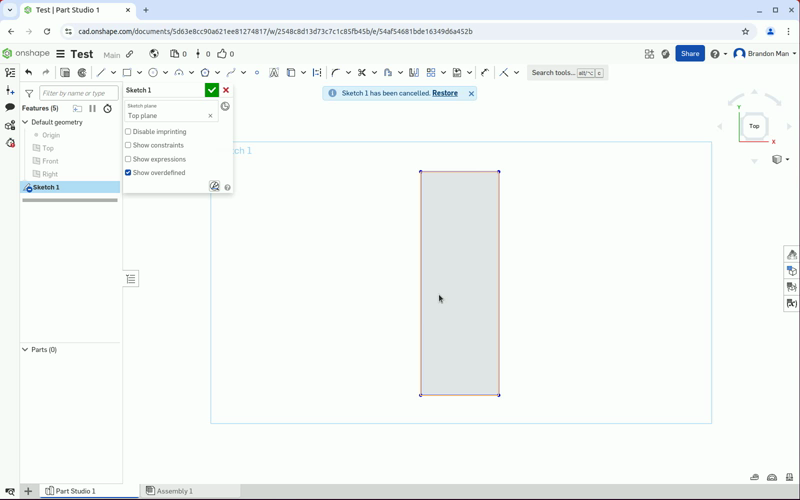
click(439, 294)
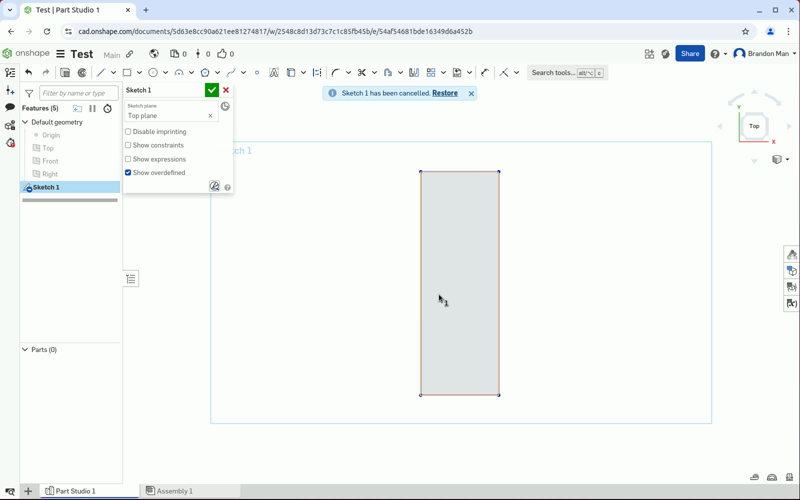
mouse_move(73, 352)
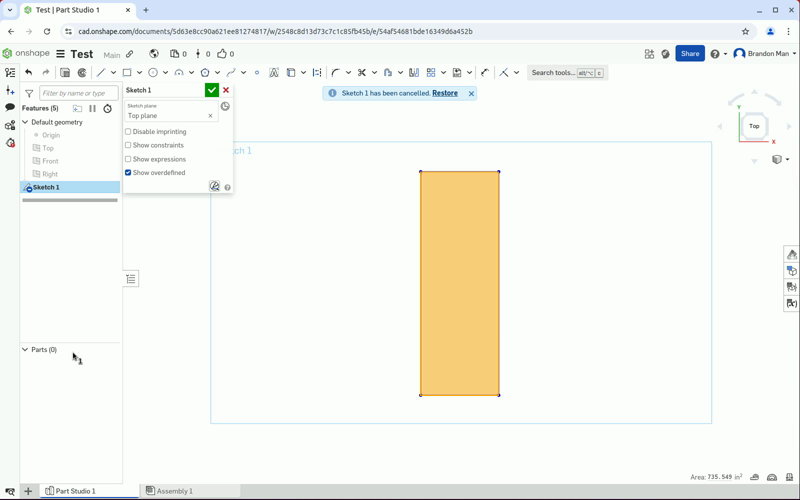
key(shift+y)
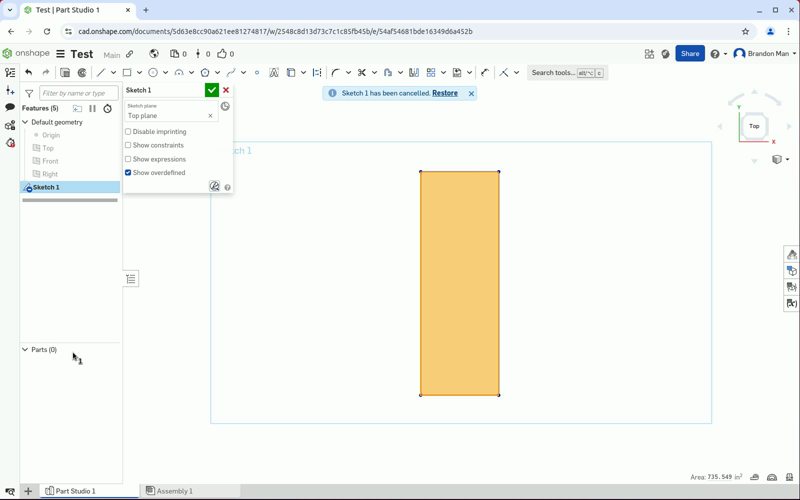
key(shift+e)
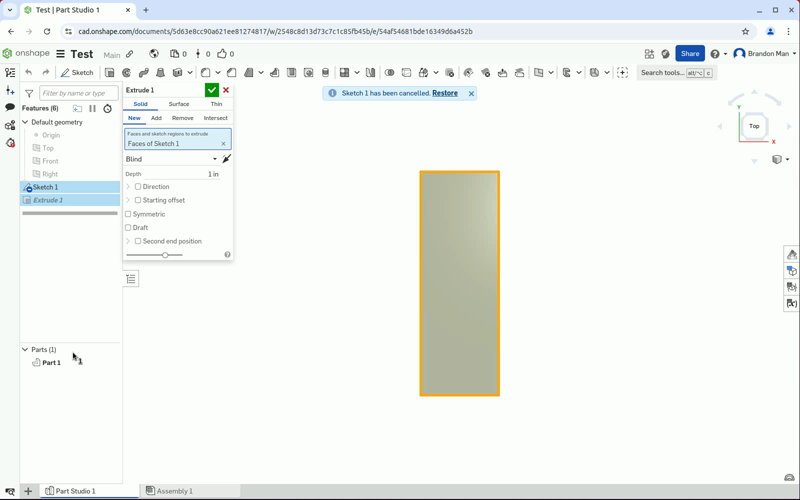
mouse_move(143, 106)
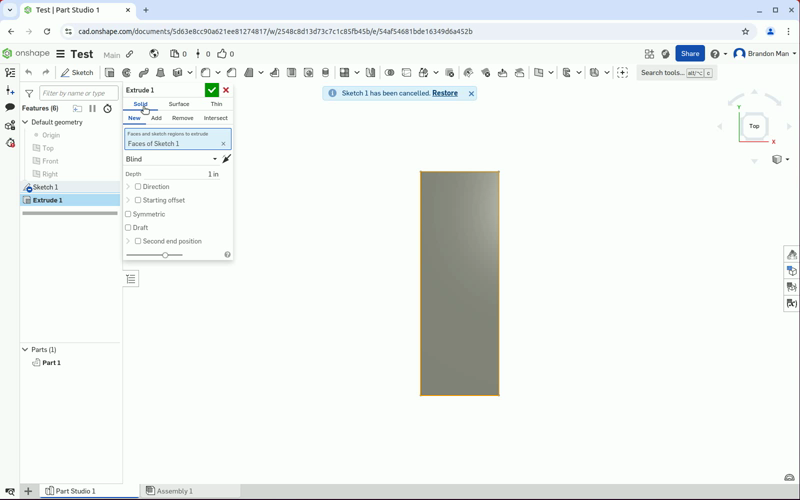
click(143, 106)
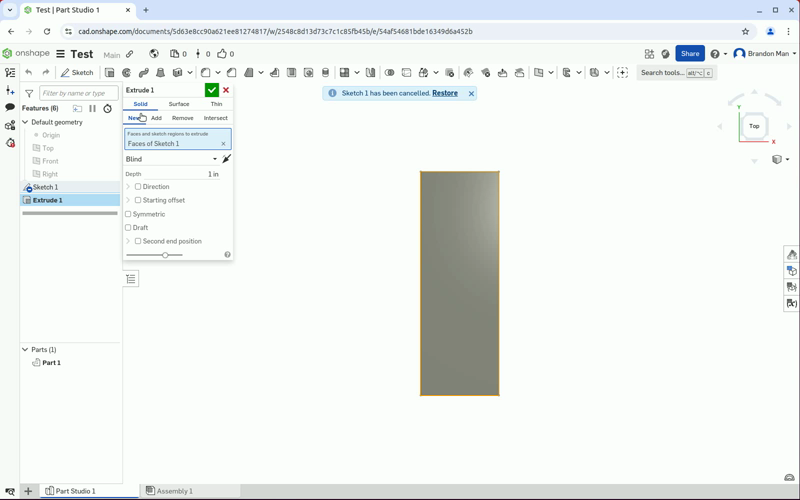
mouse_move(137, 120)
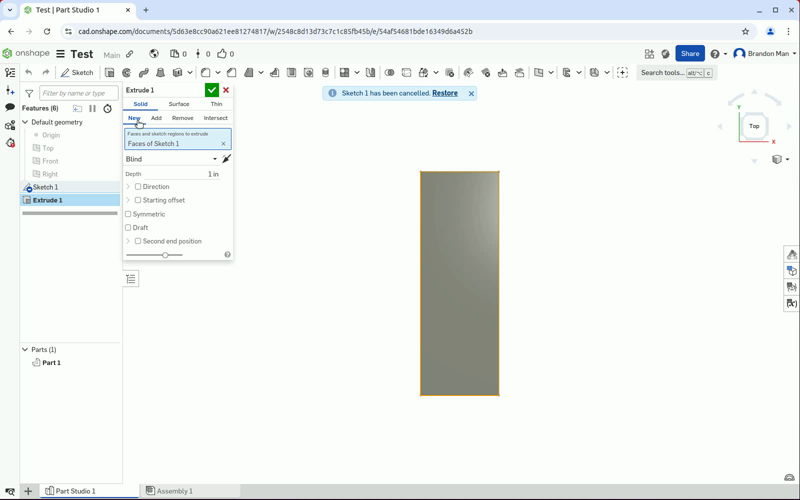
click(137, 120)
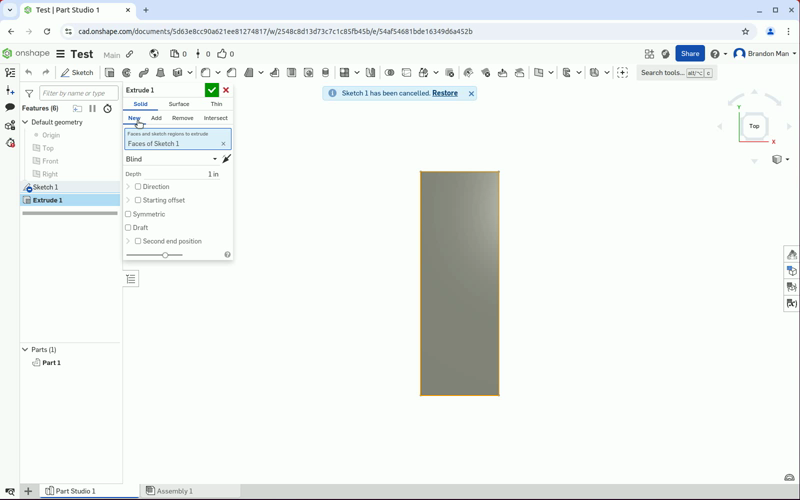
key(tab, 4)
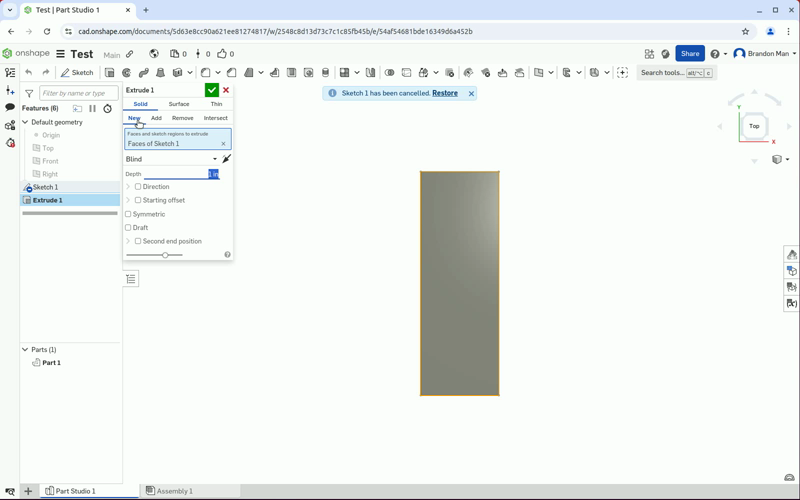
text(1.444)
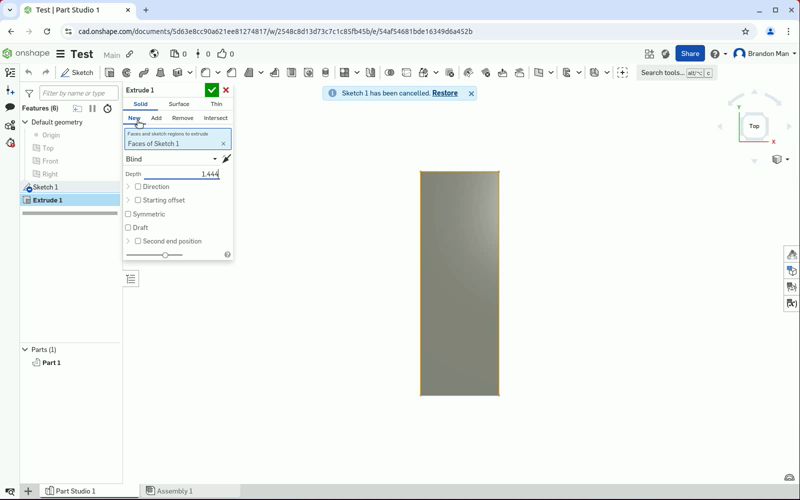
key(enter)
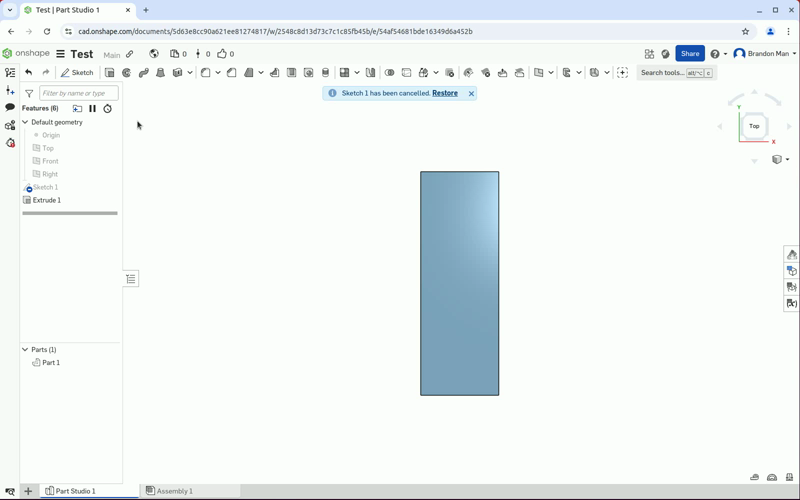
key(shift+h)
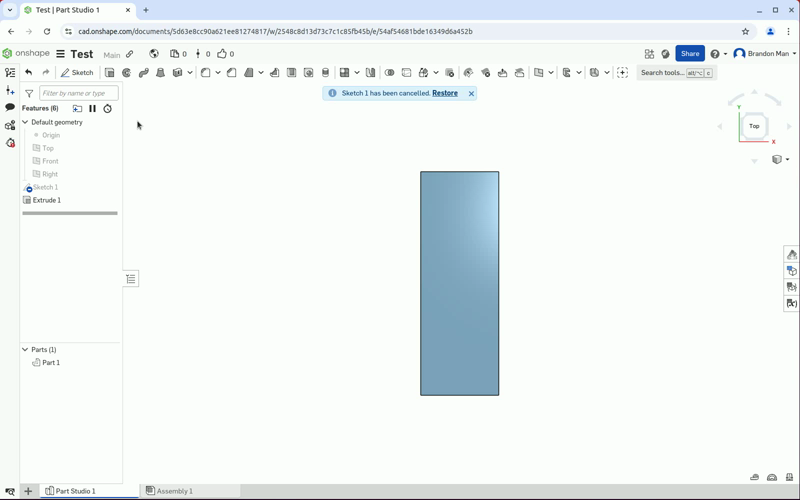
key(shift+h)
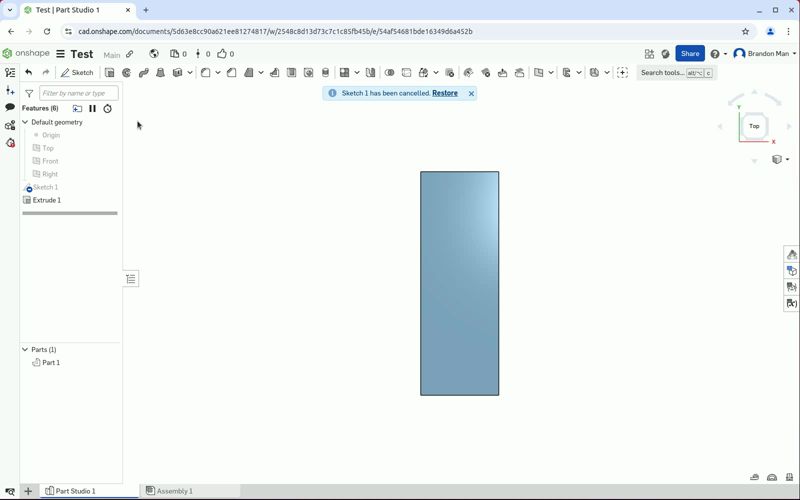
mouse_move(73, 189)
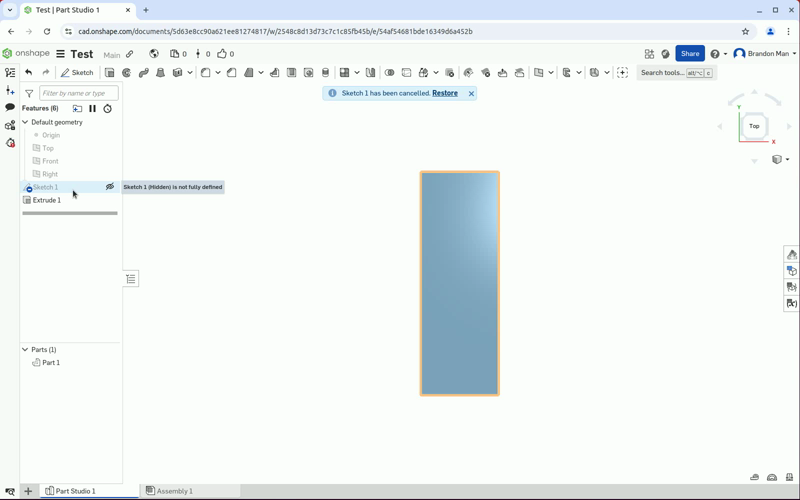
click(73, 189)
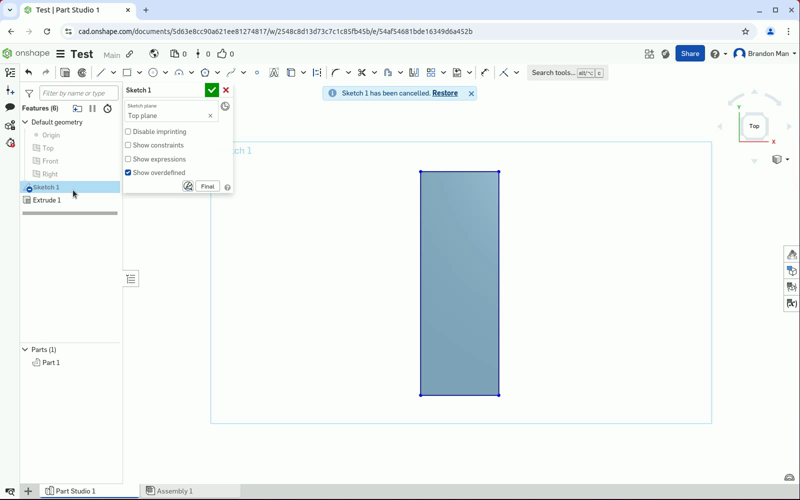
mouse_move(229, 92)
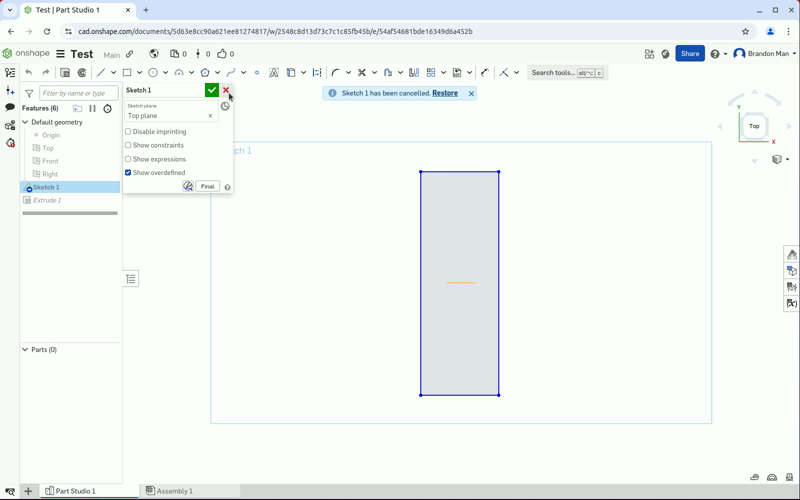
click(229, 92)
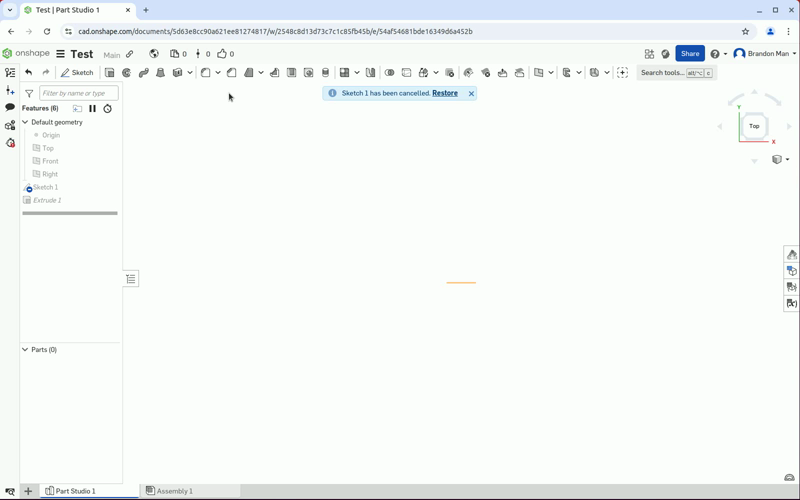
mouse_move(541, 75)
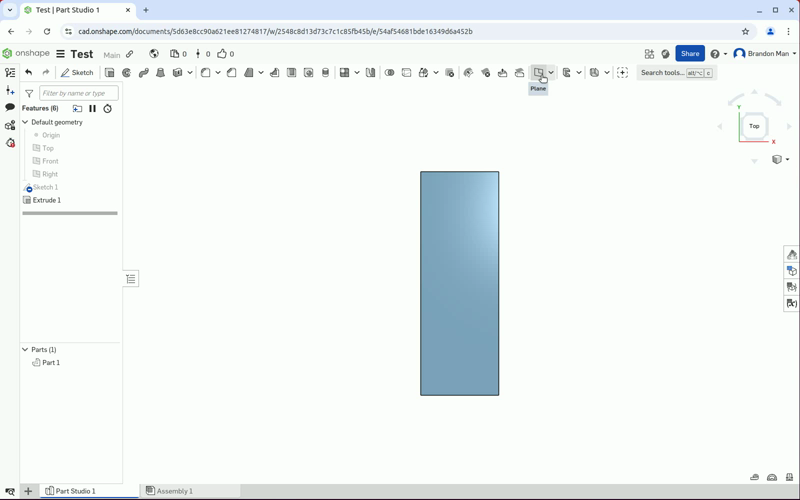
click(541, 75)
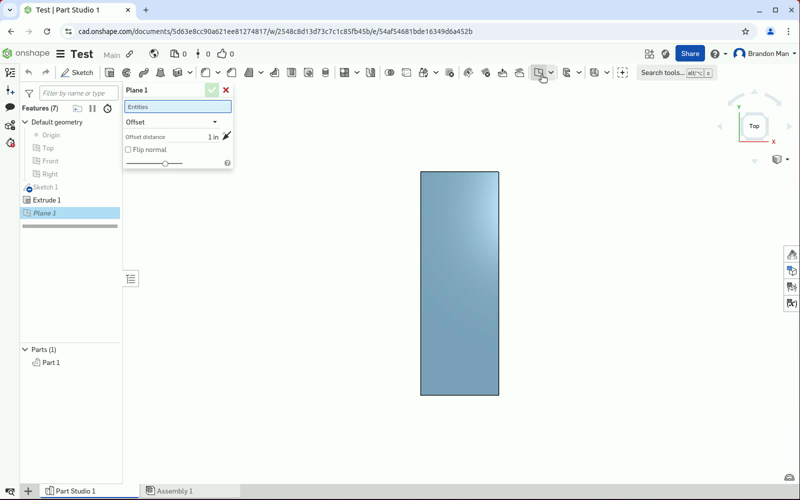
mouse_move(73, 150)
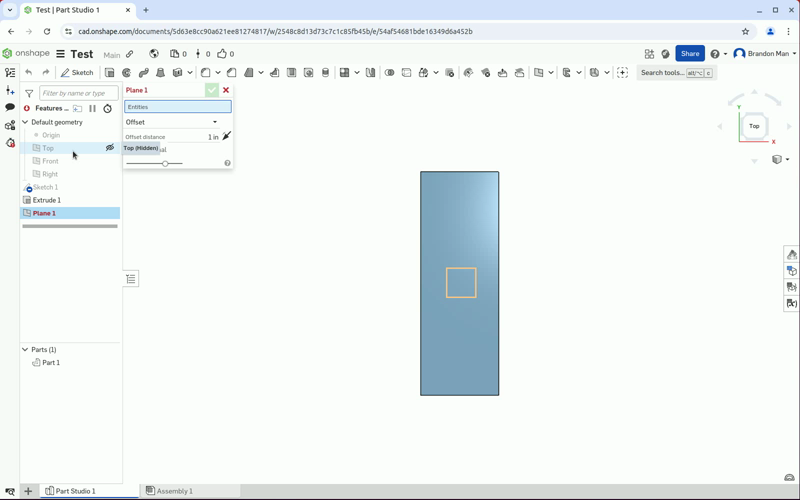
click(73, 150)
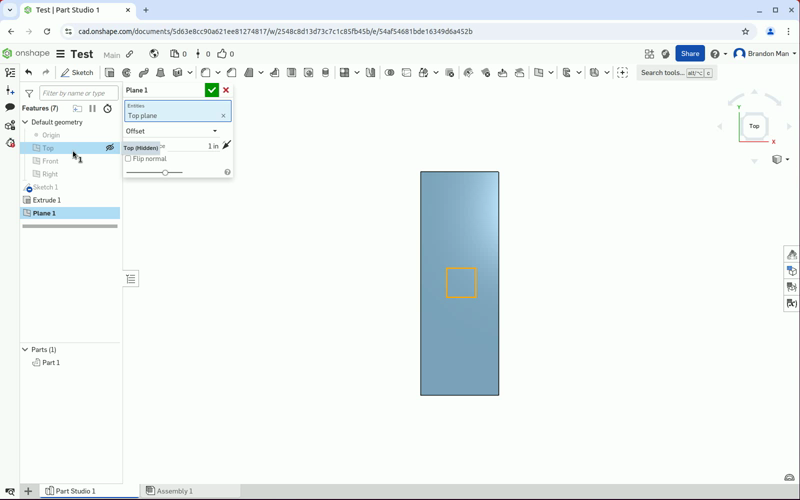
key(tab, 2)
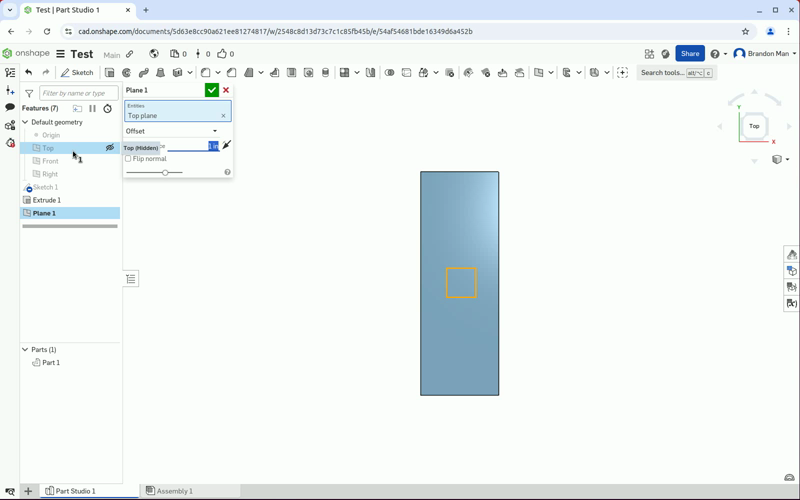
text(1.448)
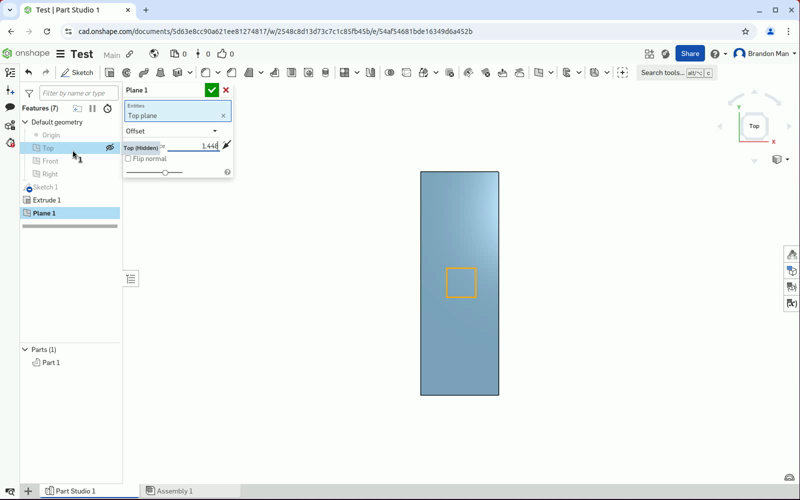
key(enter, 2)
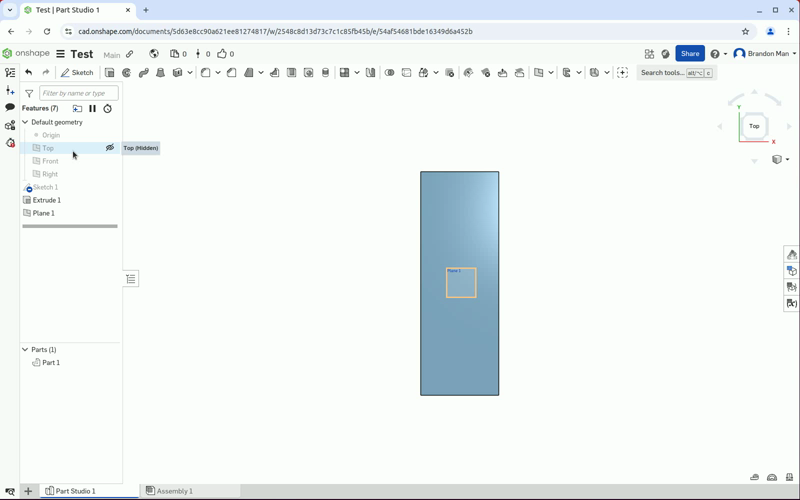
key(shift+s)
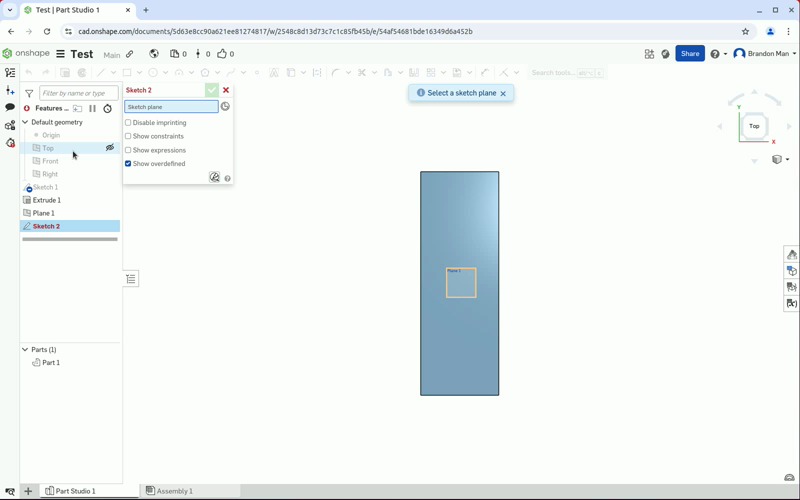
mouse_move(73, 215)
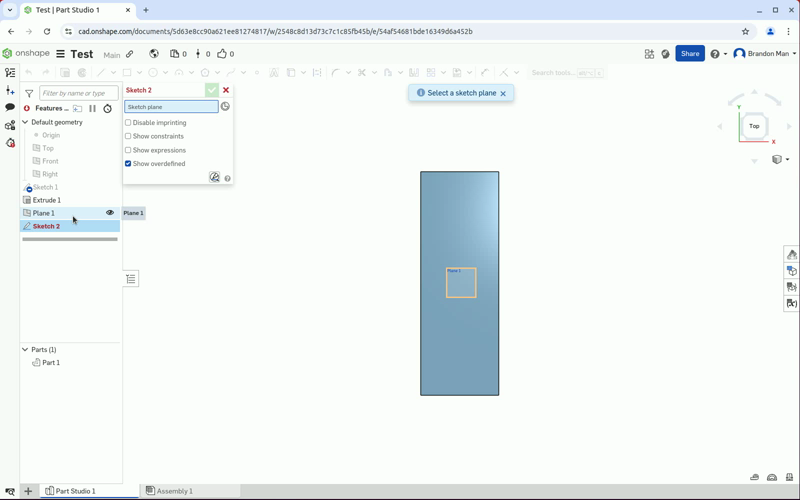
click(73, 215)
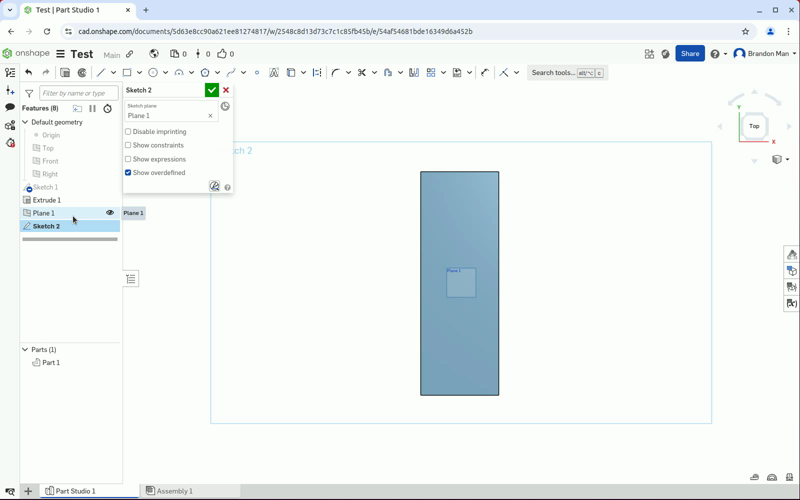
mouse_move(73, 352)
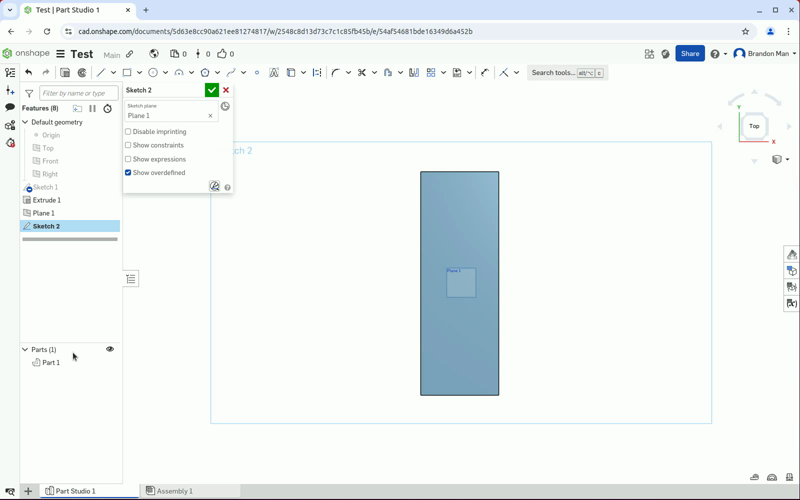
key(y)
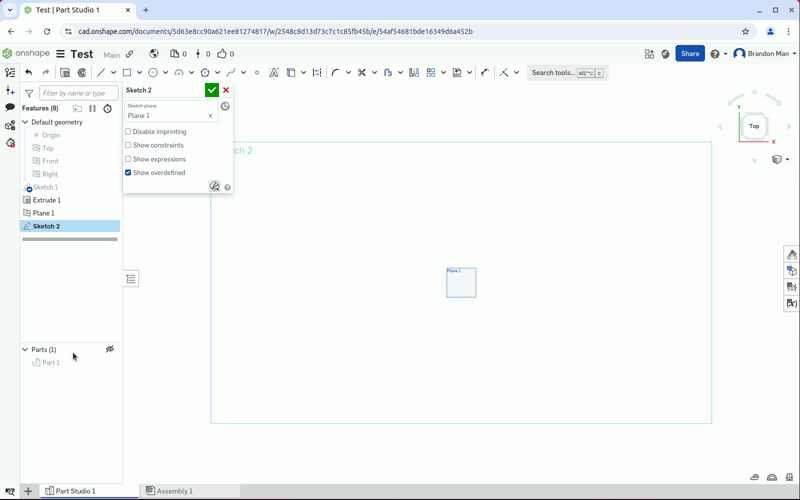
key(l)
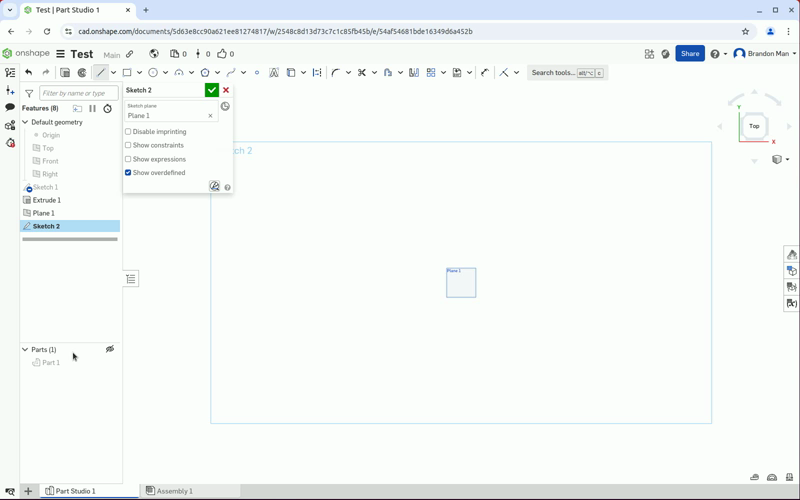
key_down(shift)
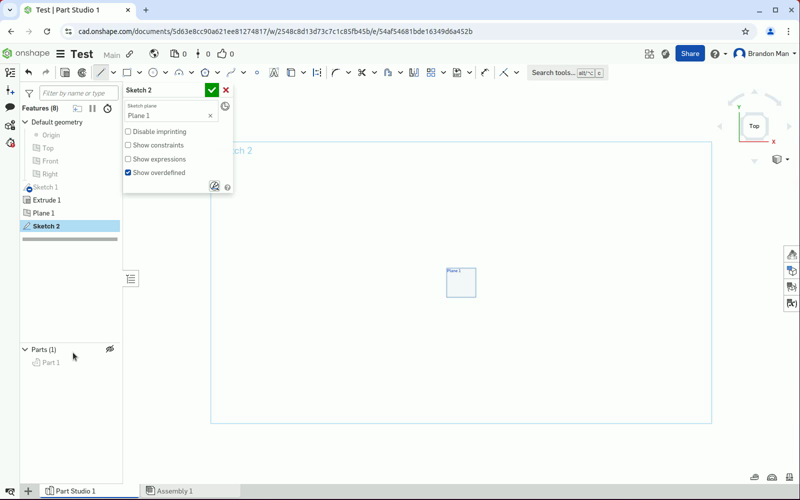
mouse_move(420, 322)
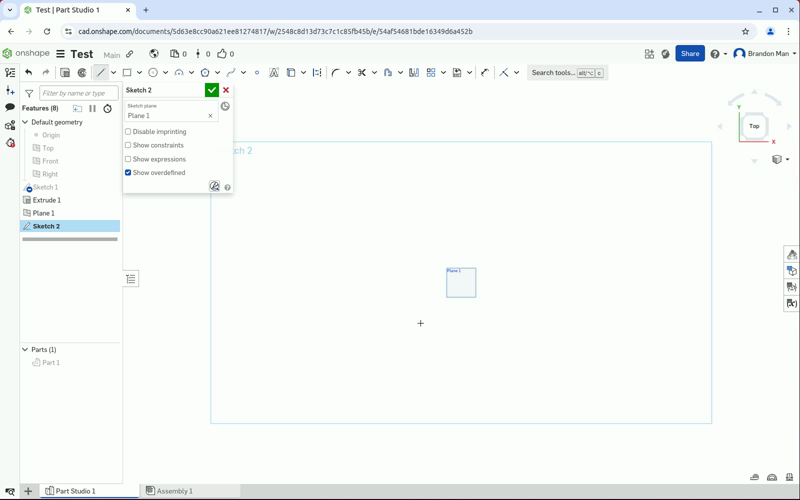
click(420, 322)
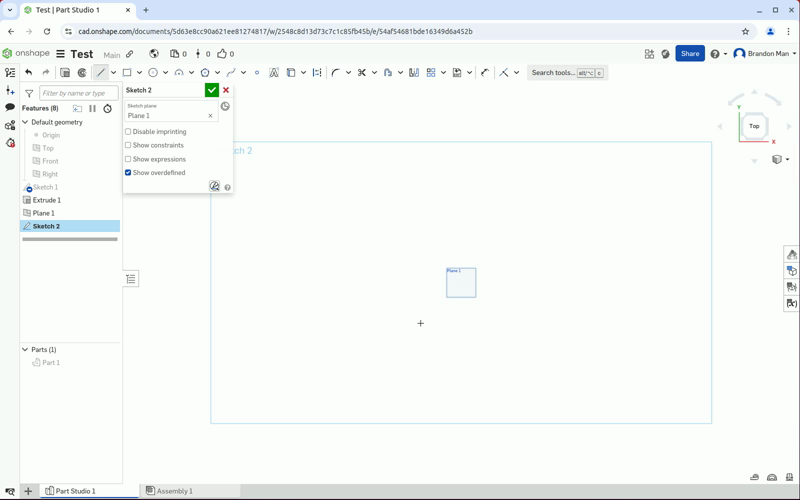
key_up(shift)
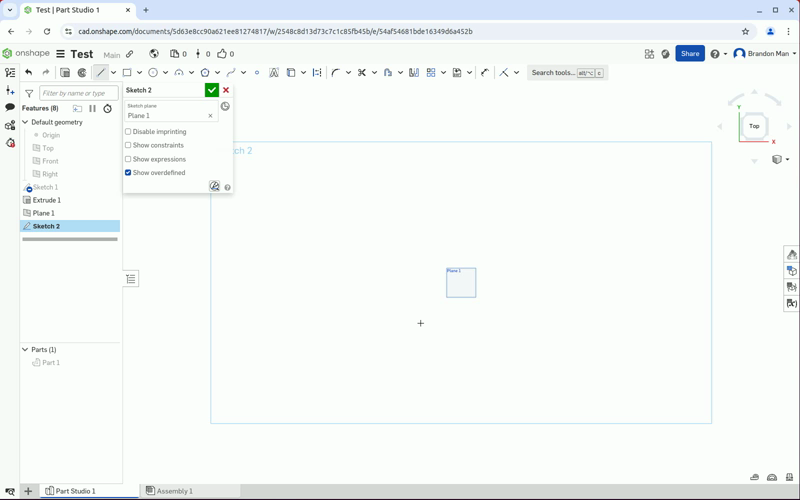
key_down(shift)
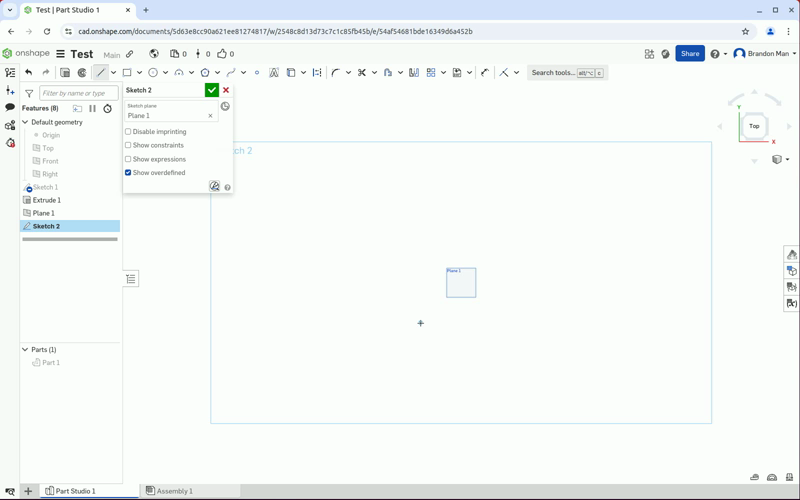
mouse_move(499, 322)
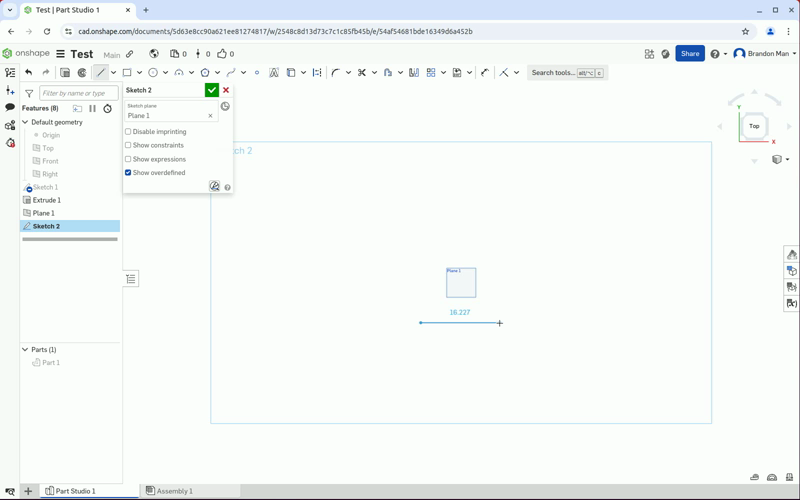
click(499, 322)
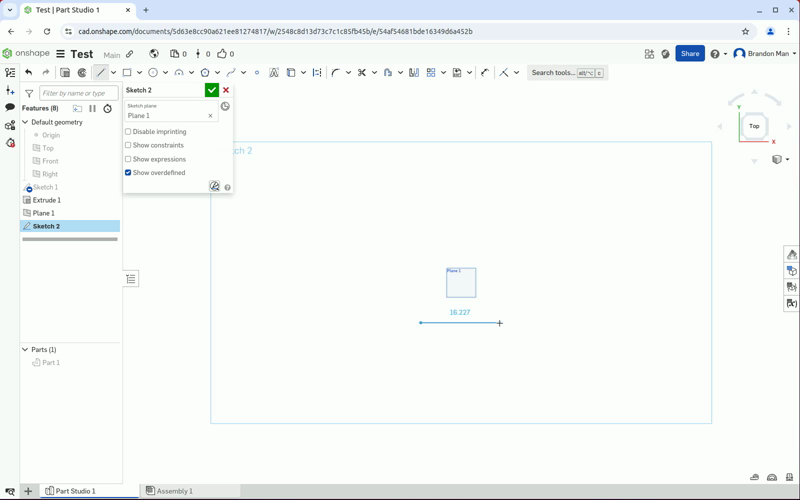
key_up(shift)
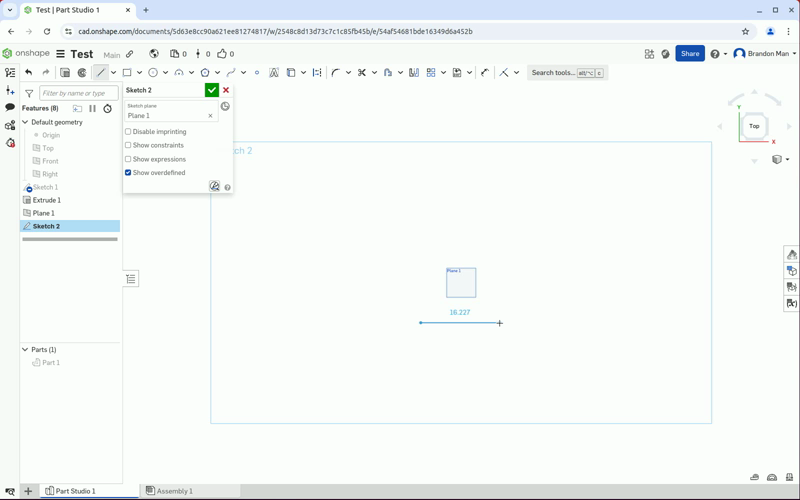
key_down(shift)
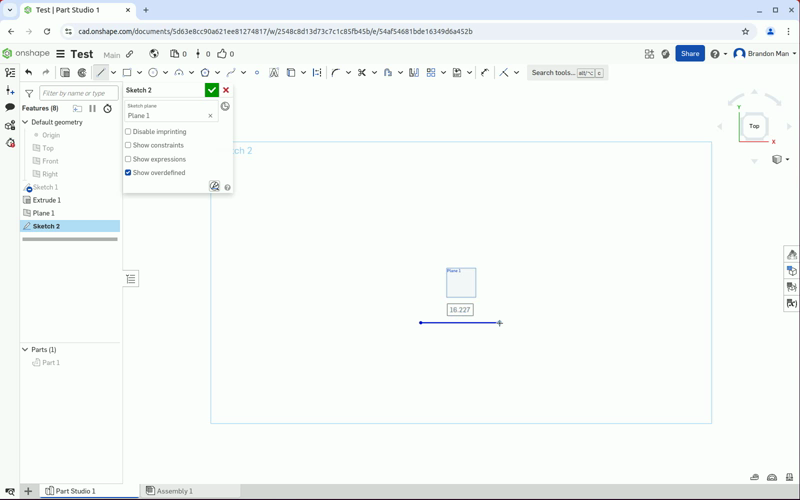
mouse_move(499, 243)
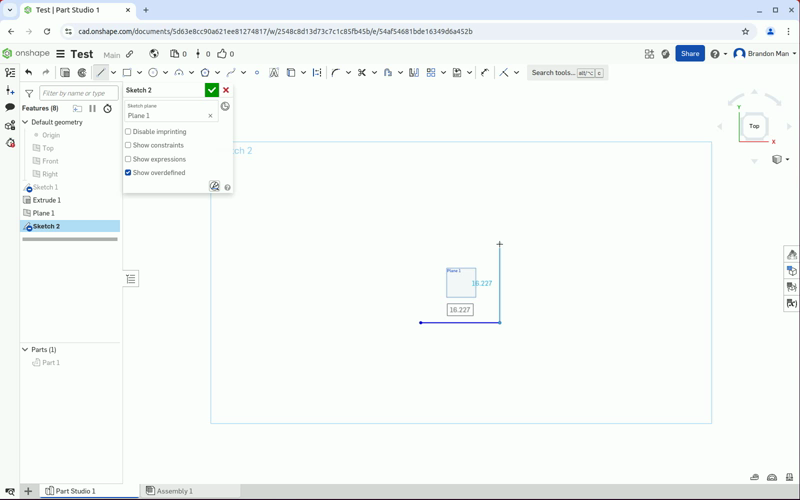
click(499, 243)
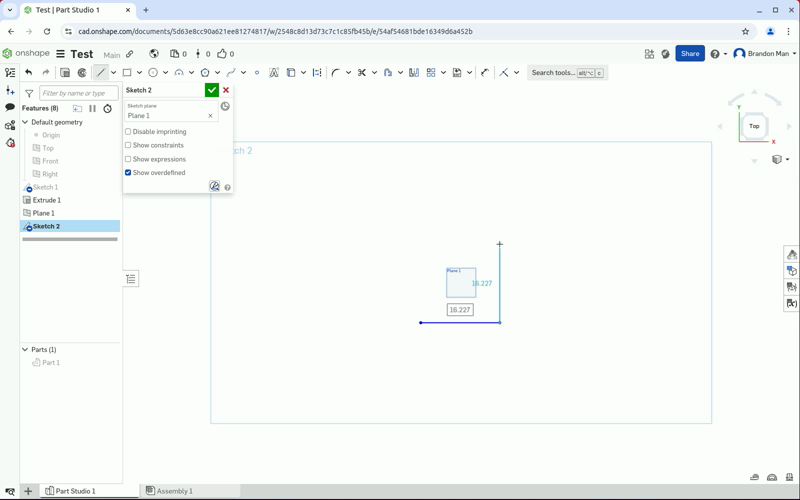
key_up(shift)
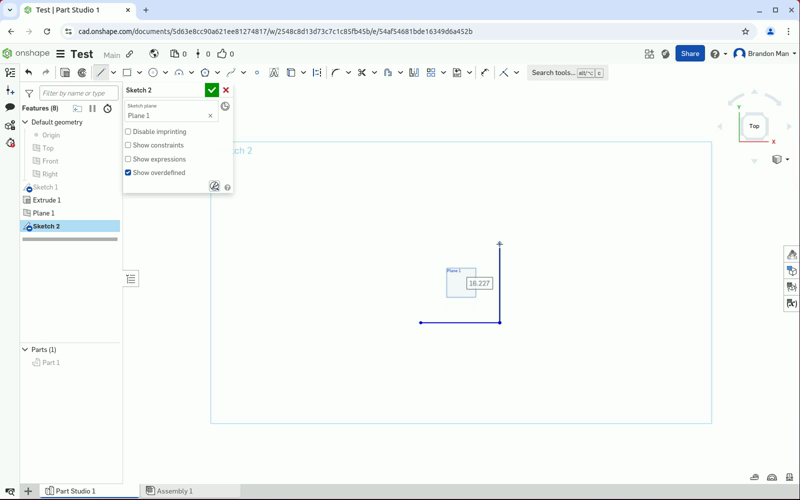
key_down(shift)
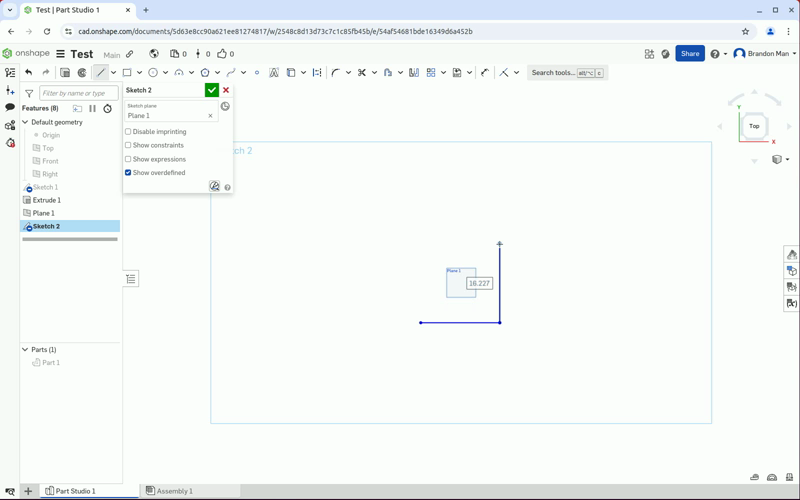
mouse_move(420, 243)
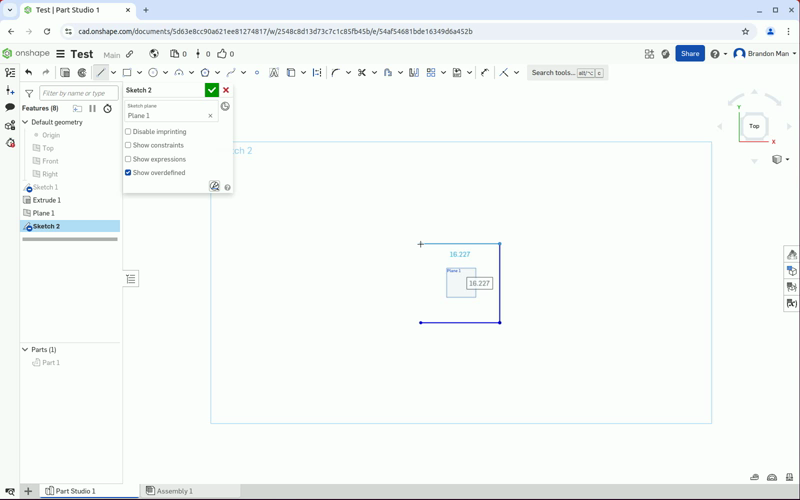
click(420, 243)
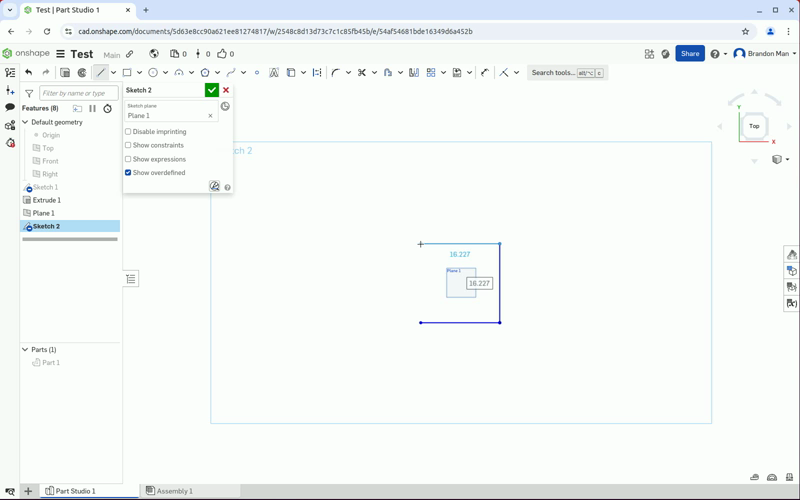
key_up(shift)
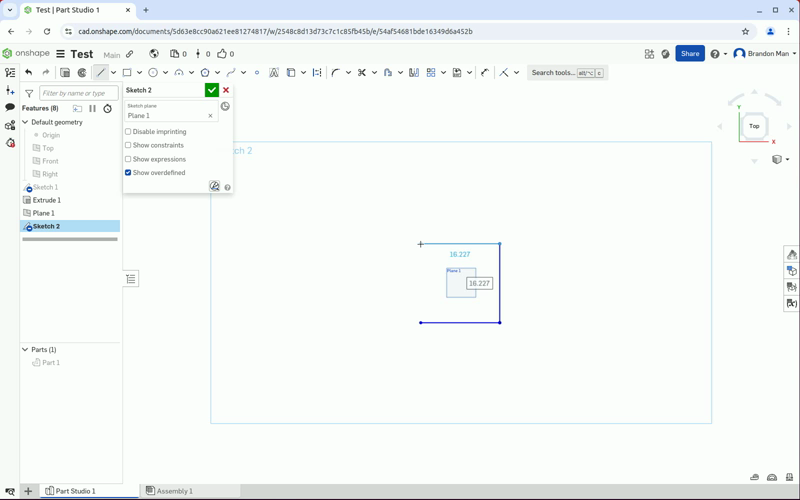
key_down(shift)
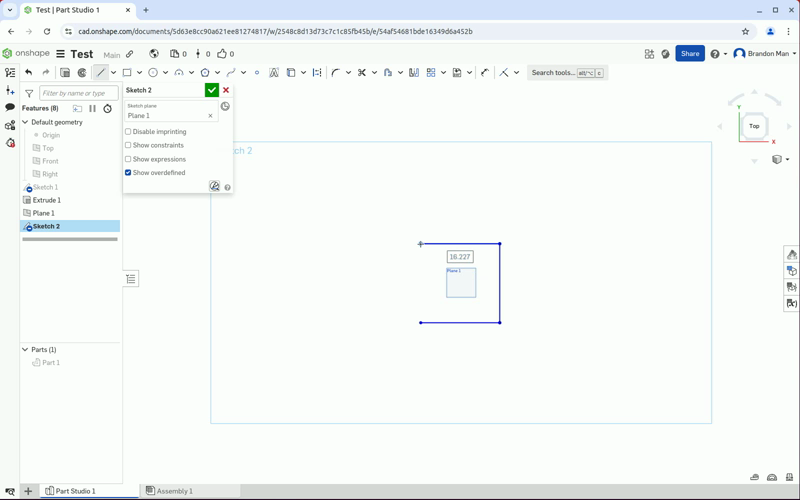
mouse_move(420, 322)
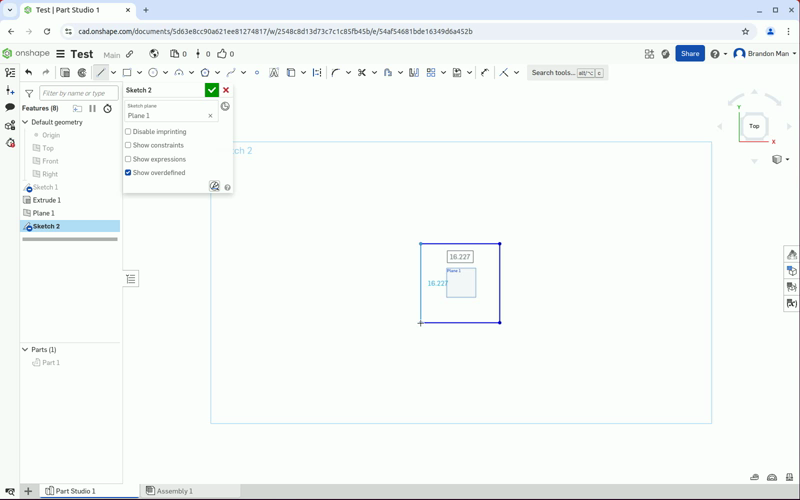
key_up(shift)
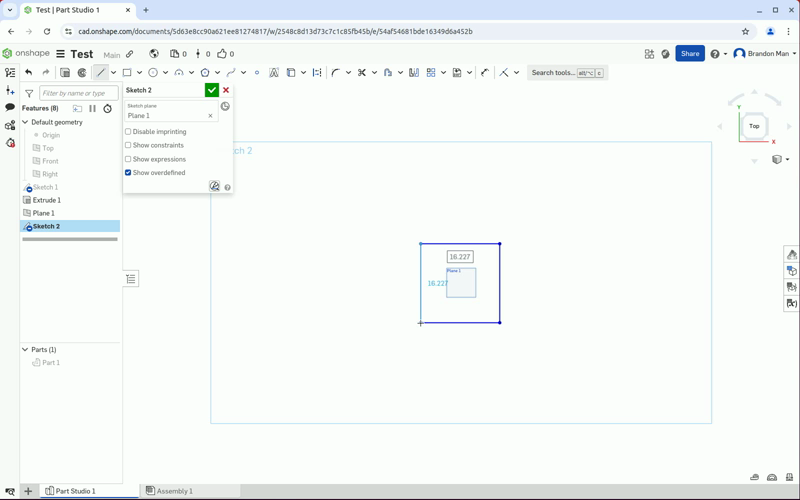
click(420, 322)
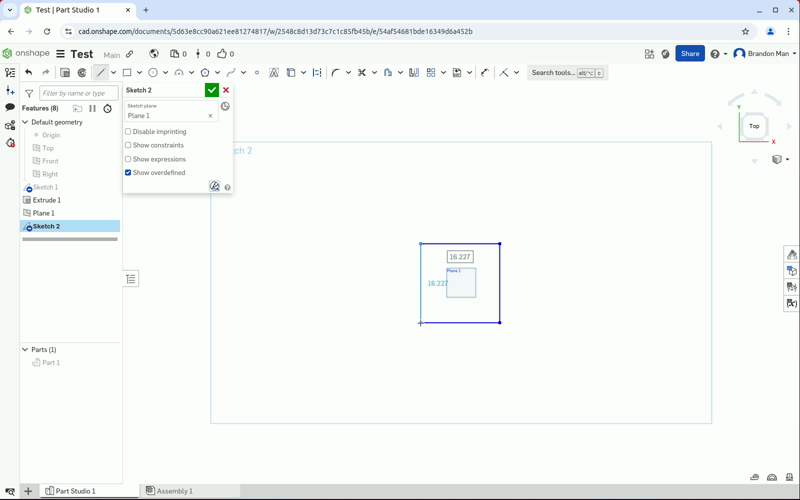
key(esc)
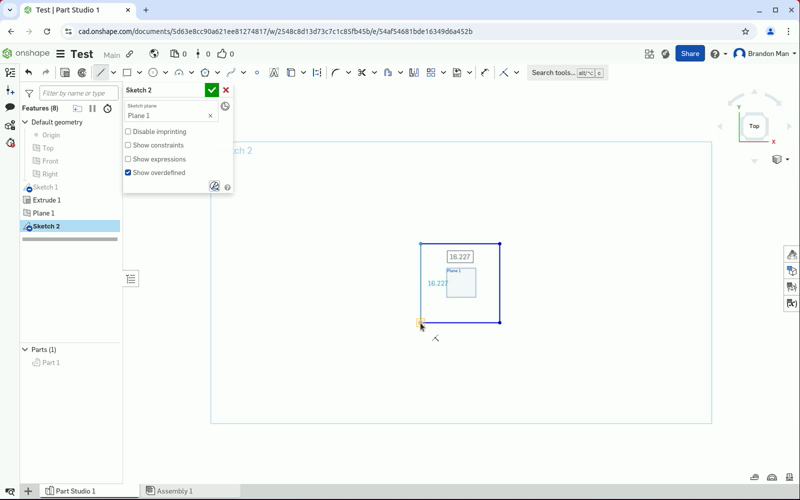
mouse_move(455, 249)
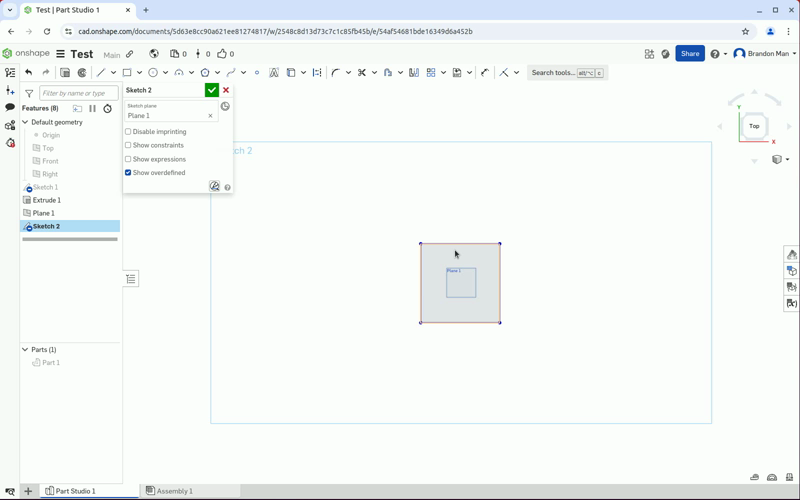
click(455, 249)
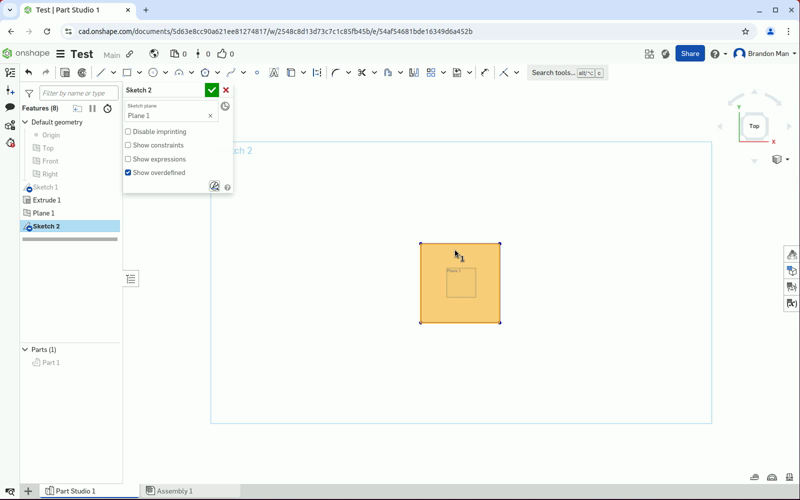
mouse_move(73, 352)
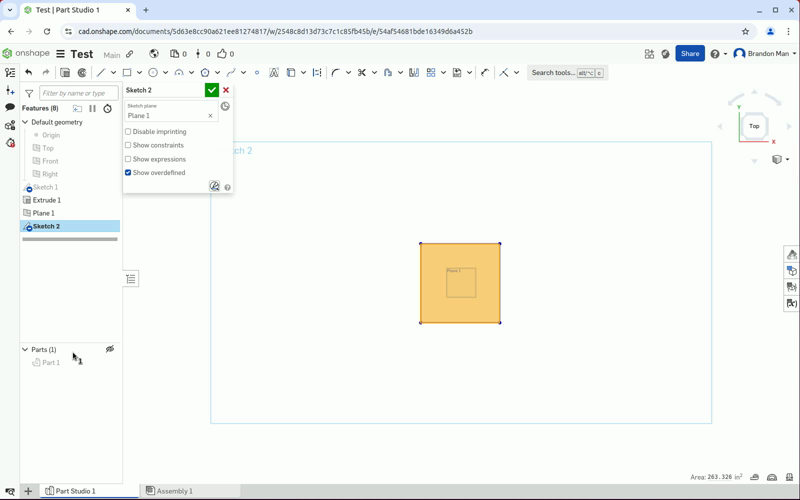
key(shift+y)
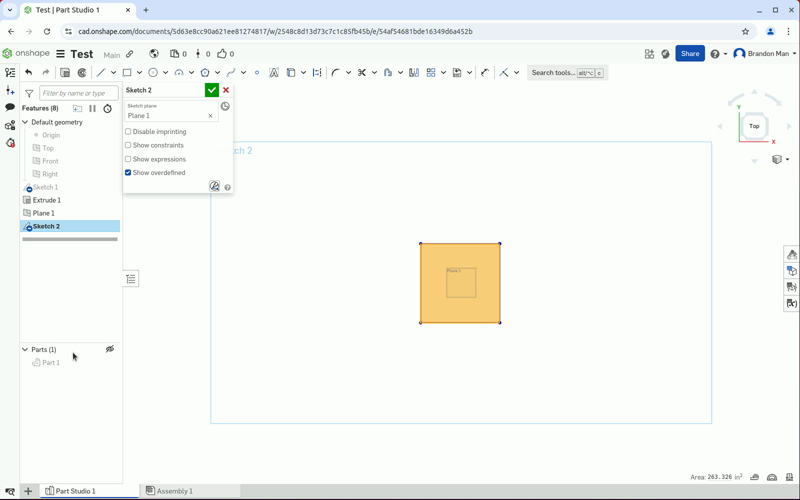
key(shift+e)
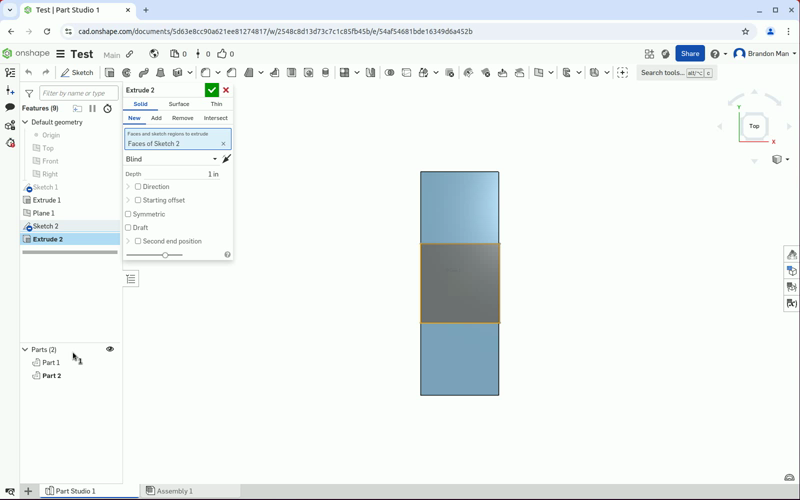
mouse_move(143, 106)
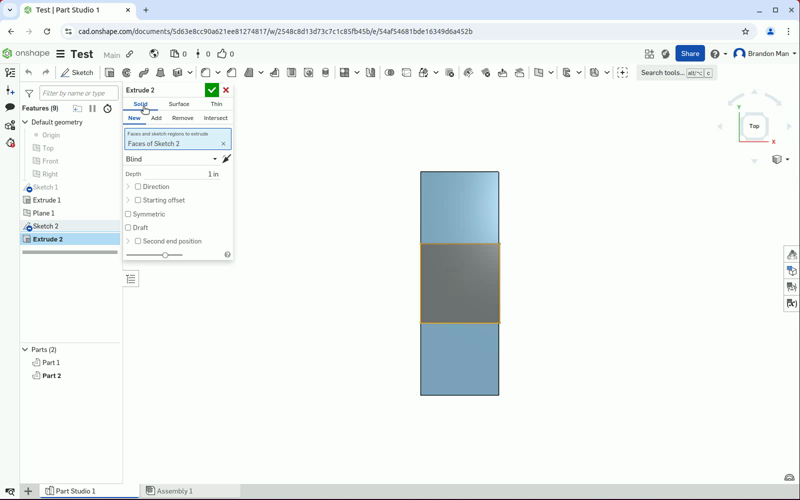
click(143, 106)
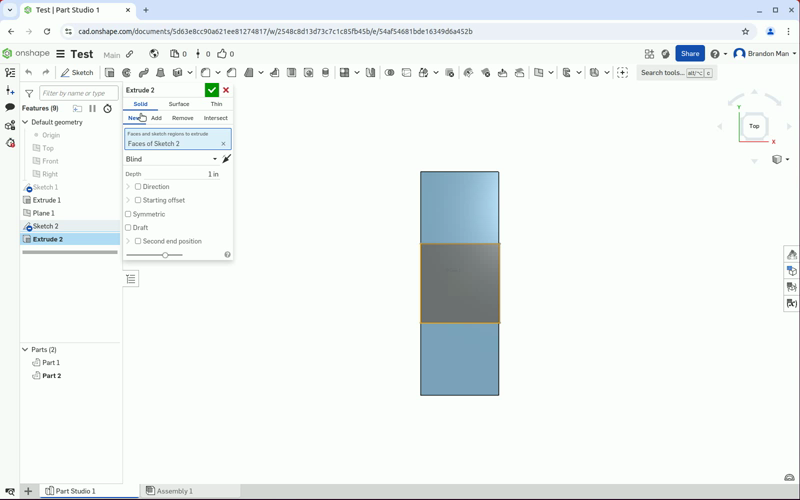
mouse_move(137, 120)
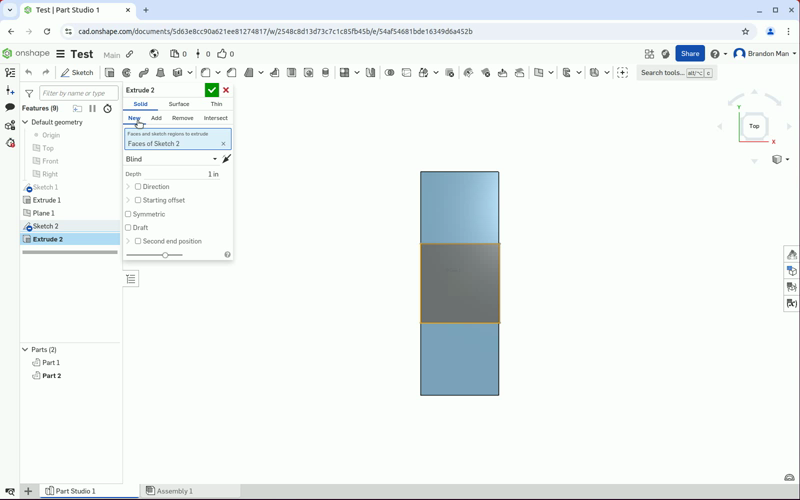
click(137, 120)
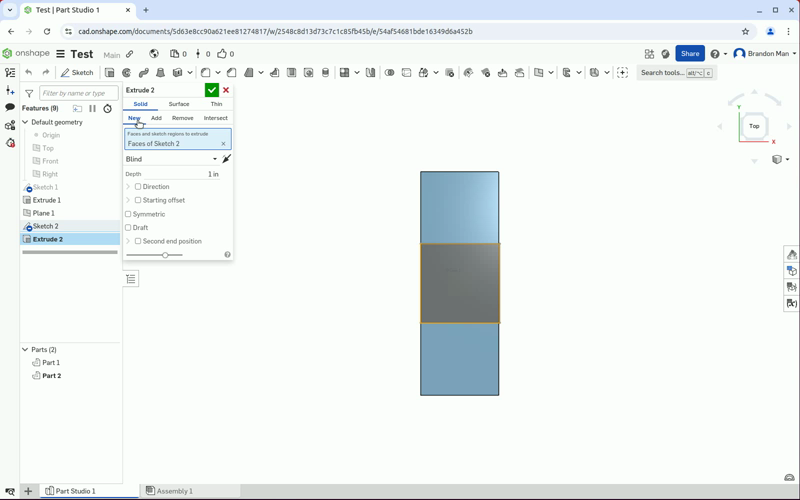
key(tab, 4)
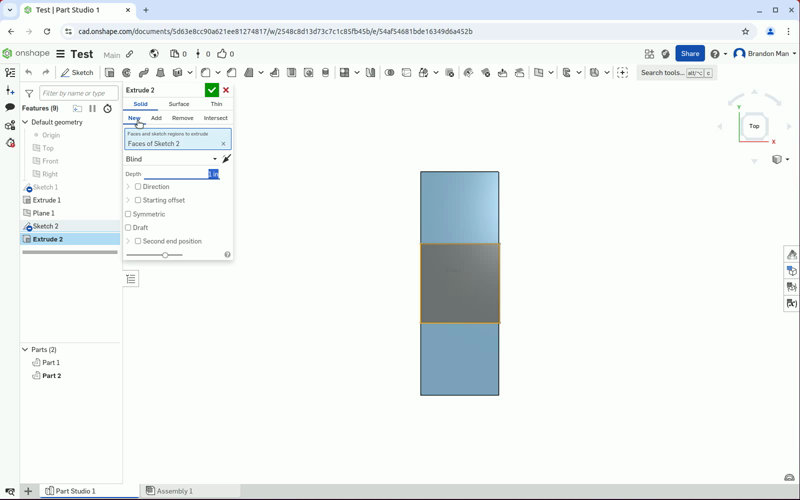
text(2.889)
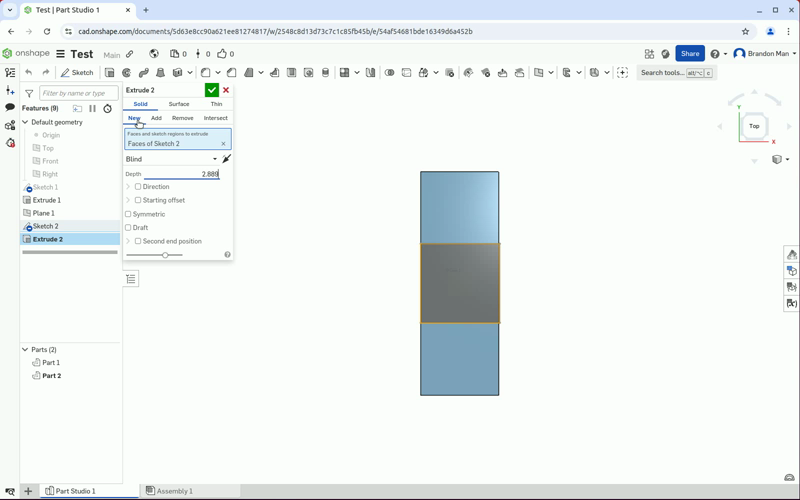
key(enter)
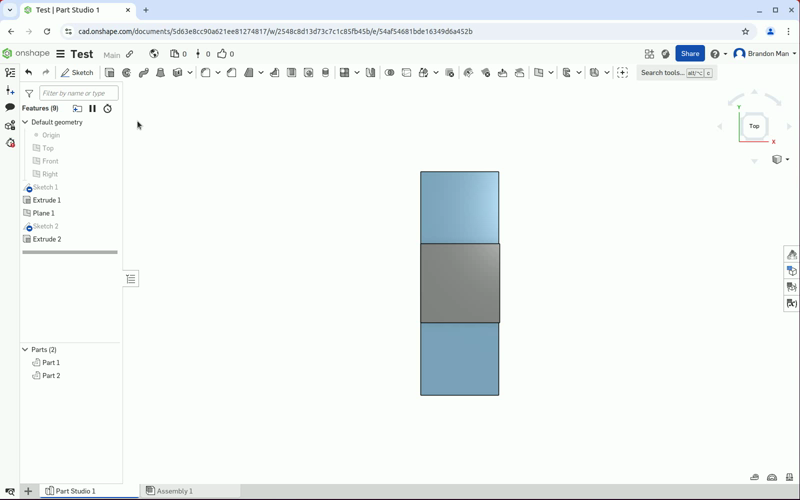
key(shift+h)
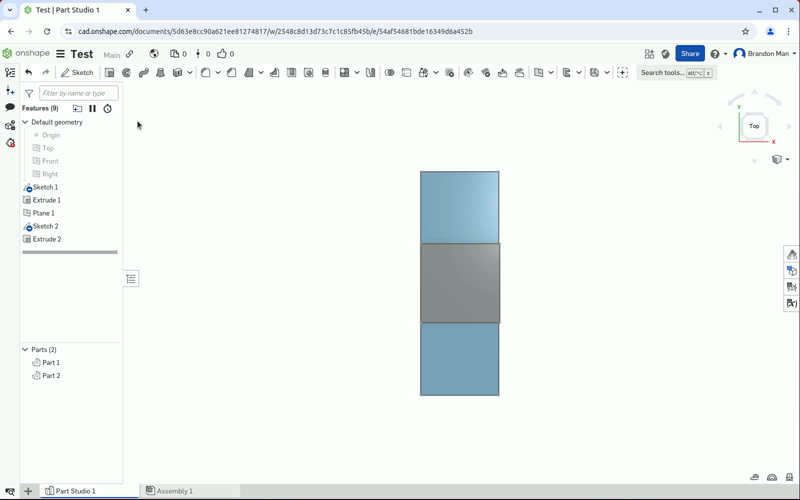
key(shift+h)
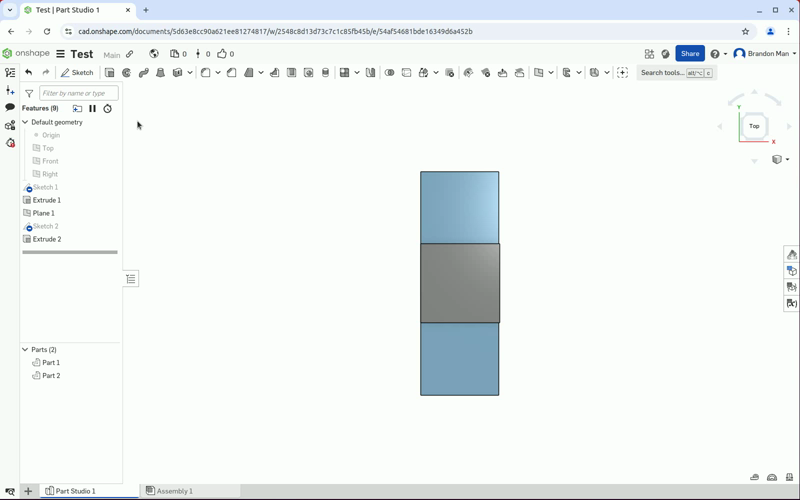
mouse_move(73, 189)
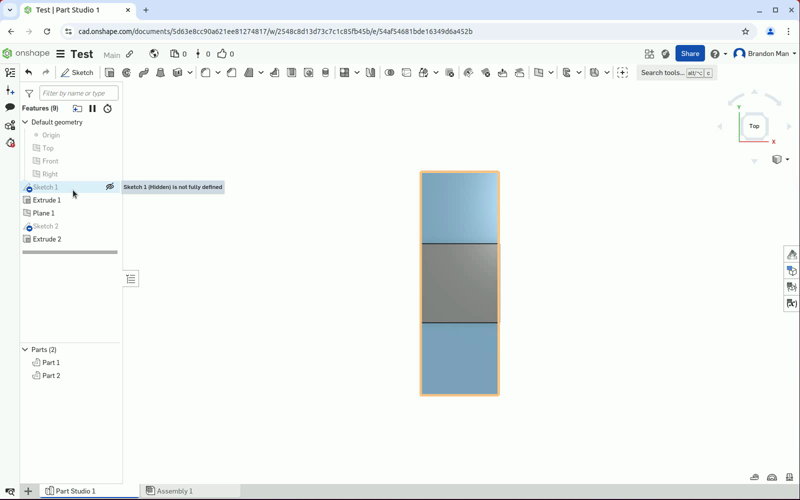
click(73, 189)
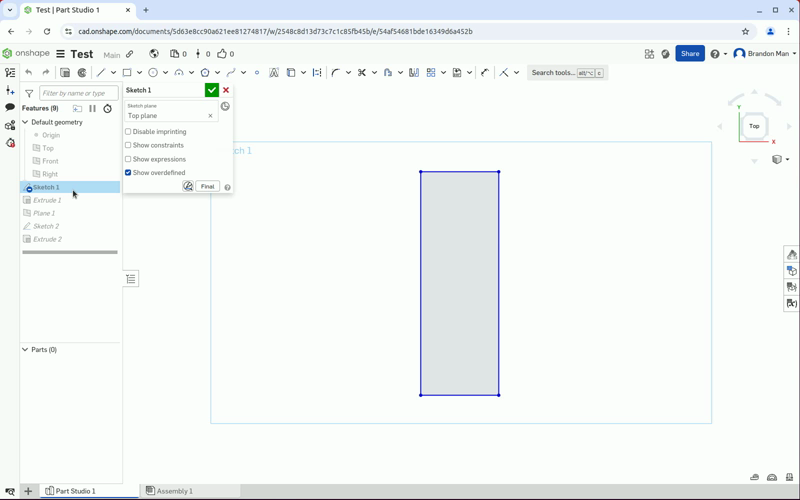
mouse_move(229, 92)
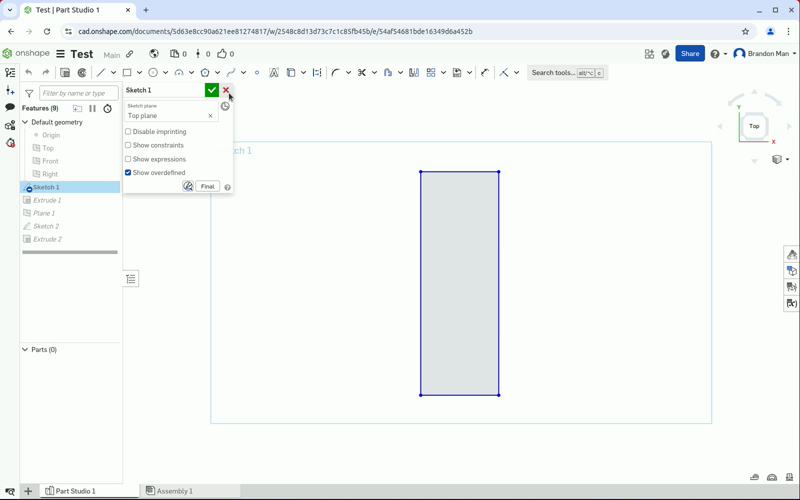
click(229, 92)
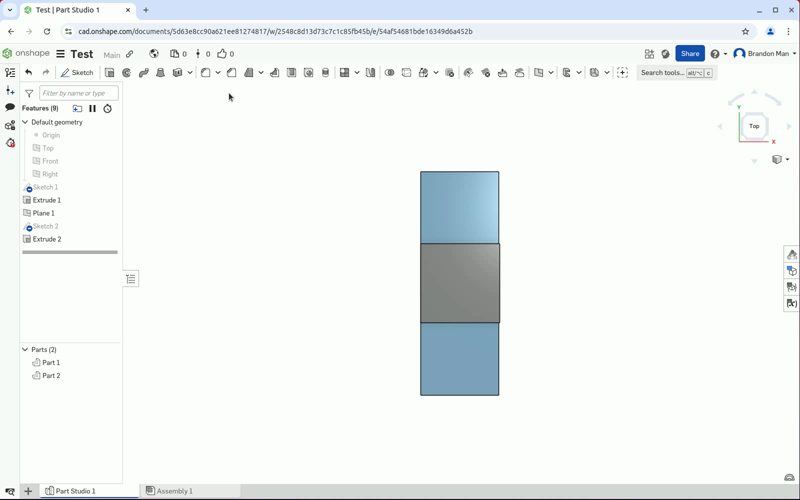
mouse_move(541, 75)
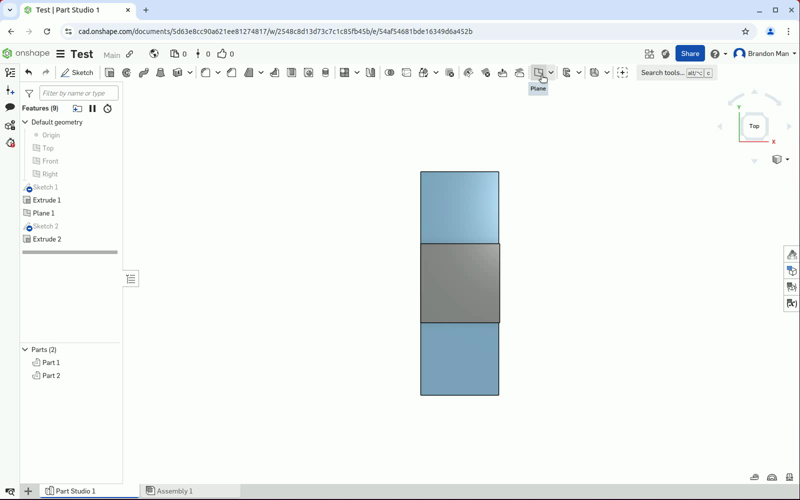
click(541, 75)
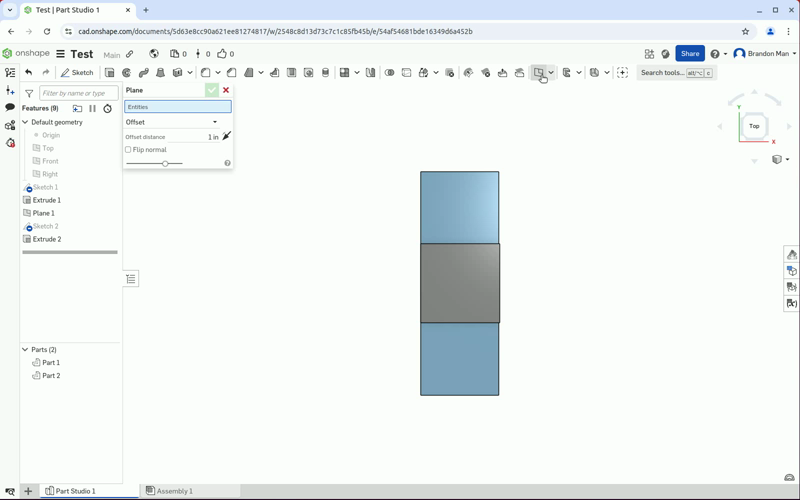
mouse_move(73, 150)
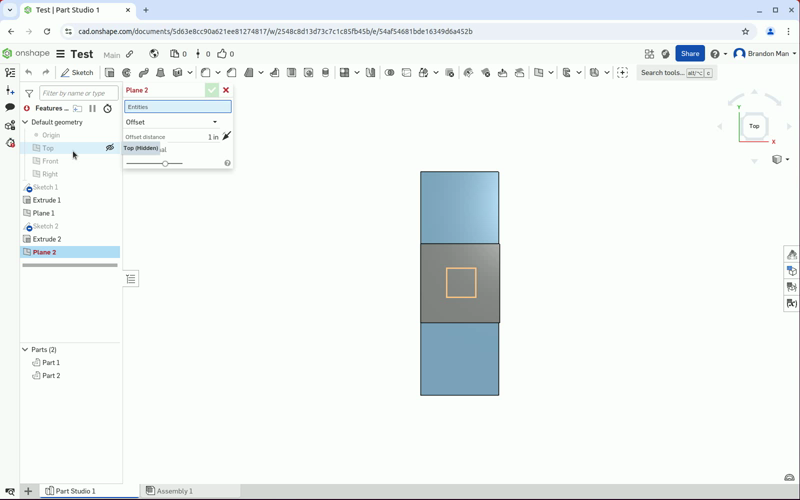
click(73, 150)
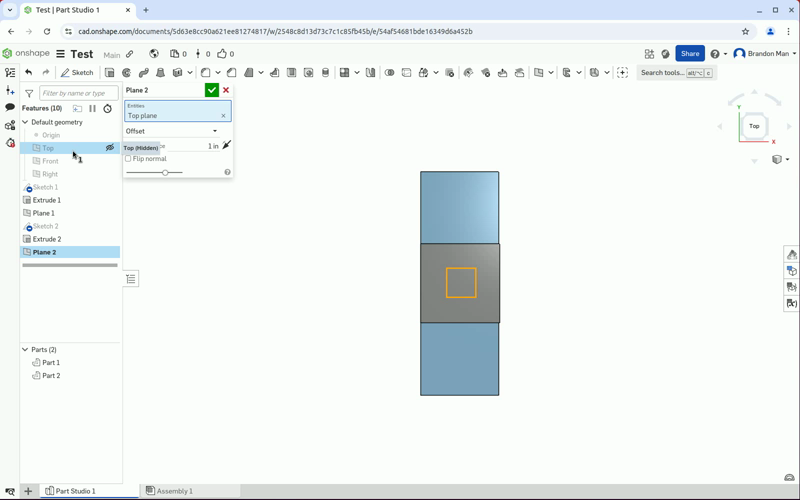
key(tab, 2)
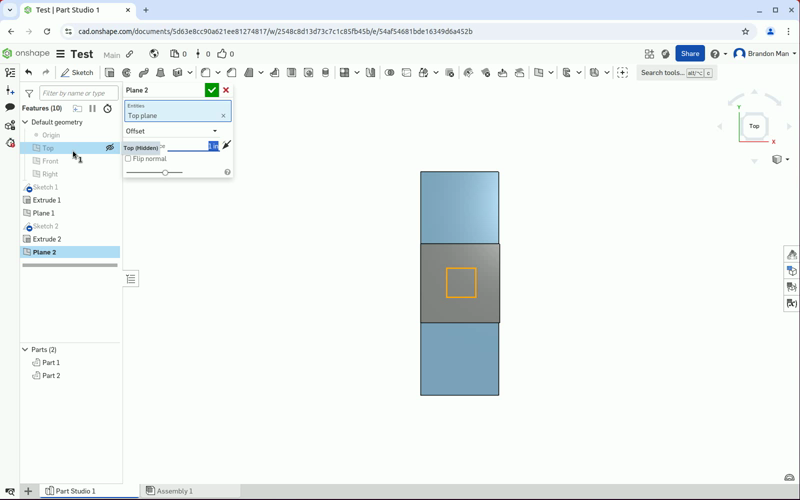
text(4.098)
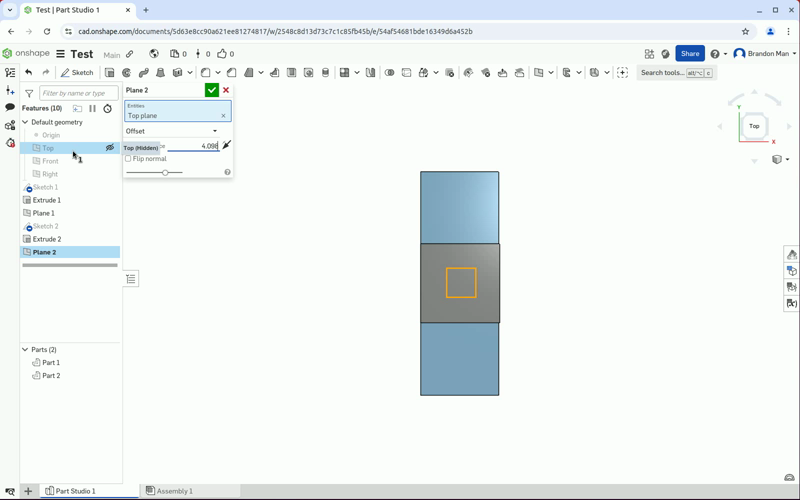
key(enter, 2)
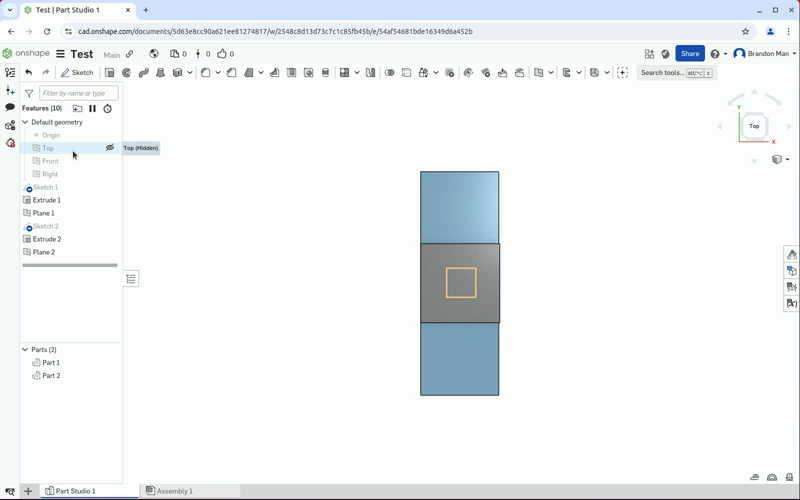
key(shift+s)
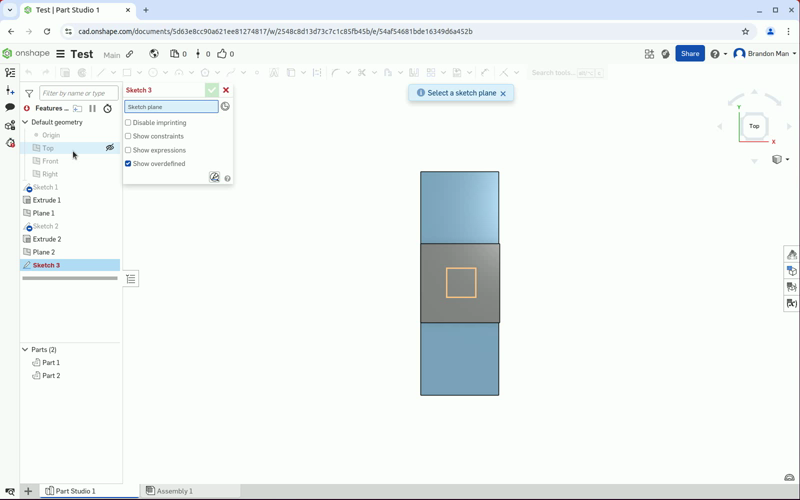
mouse_move(73, 254)
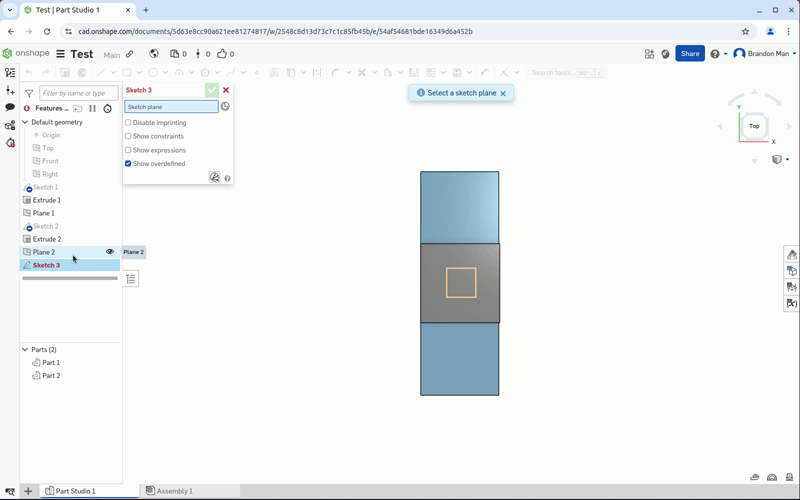
click(73, 254)
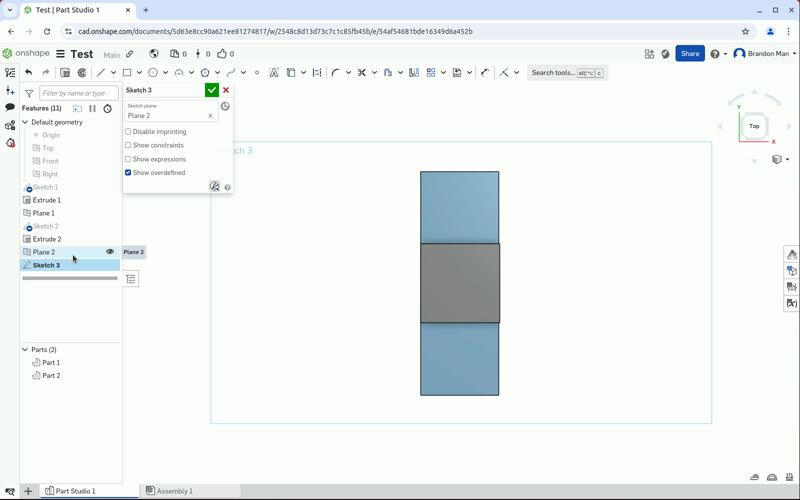
mouse_move(73, 352)
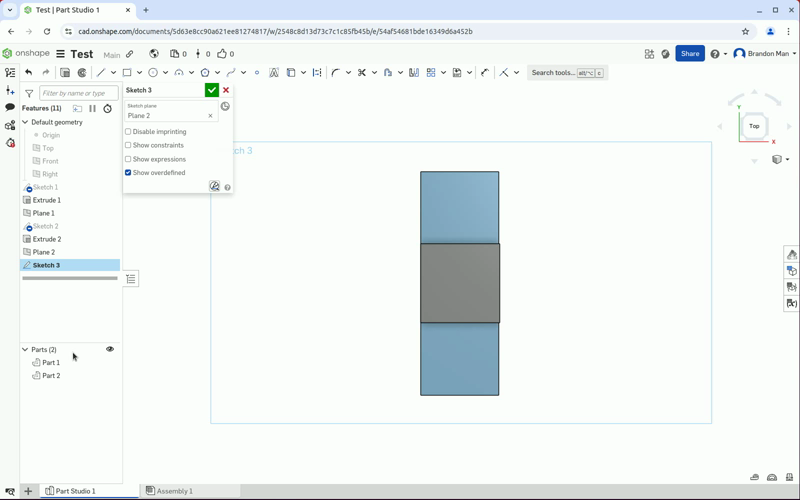
key(y)
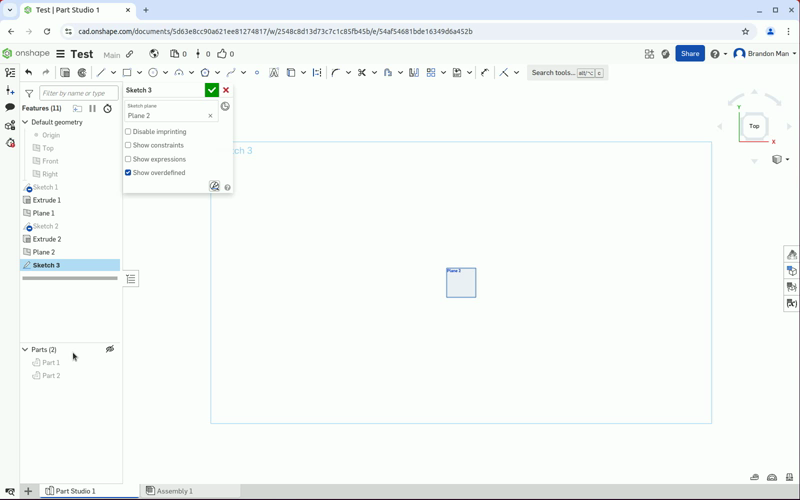
key(c)
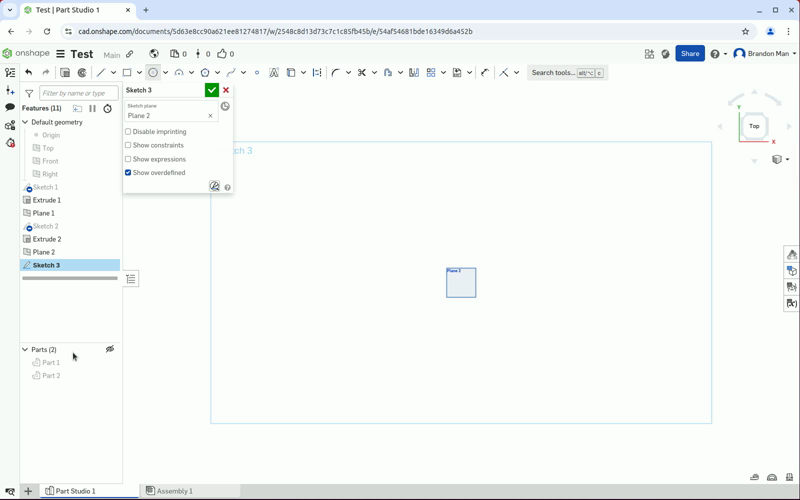
key_down(shift)
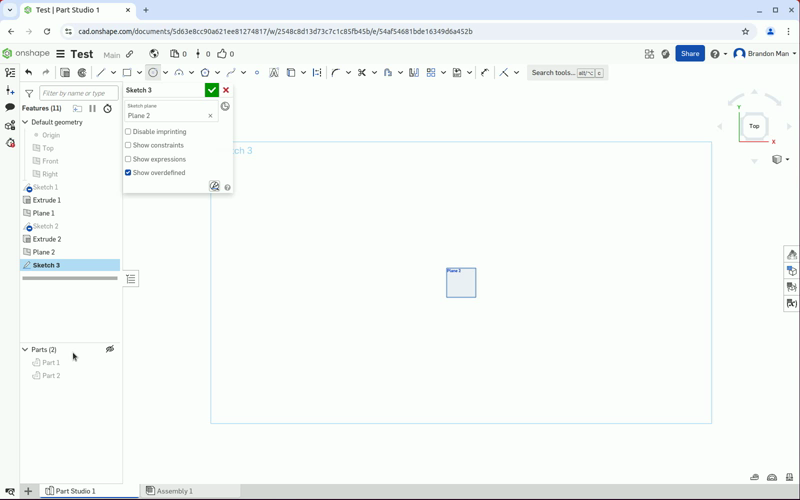
mouse_move(461, 282)
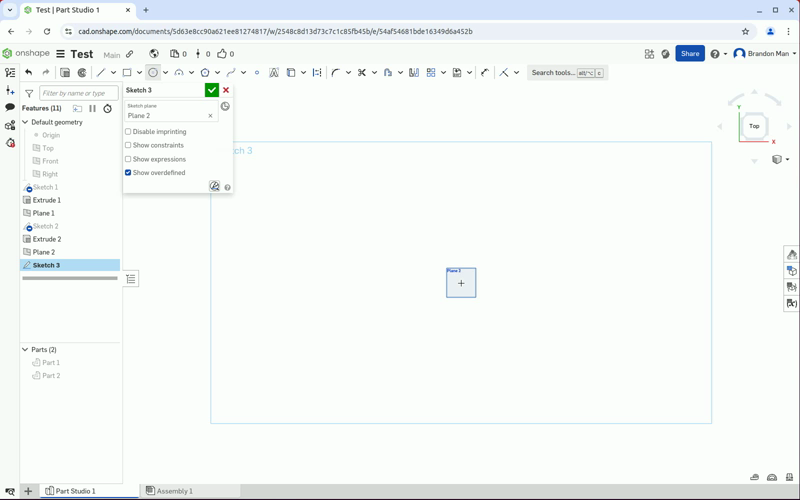
click(461, 282)
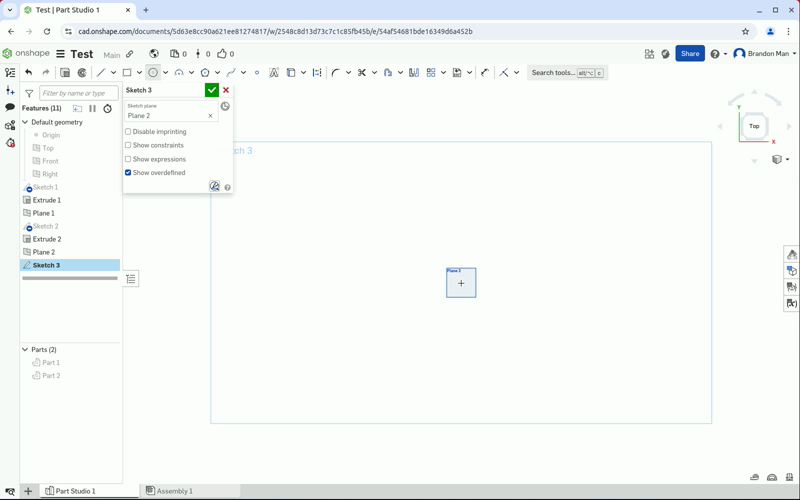
key_up(shift)
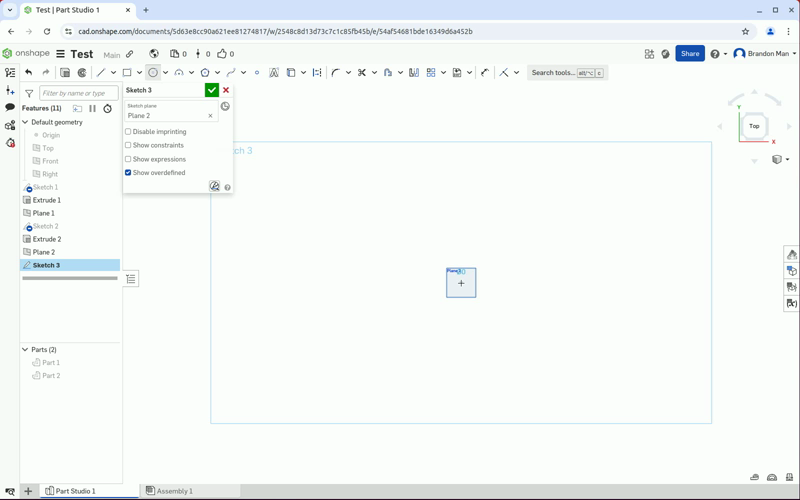
mouse_move(467, 282)
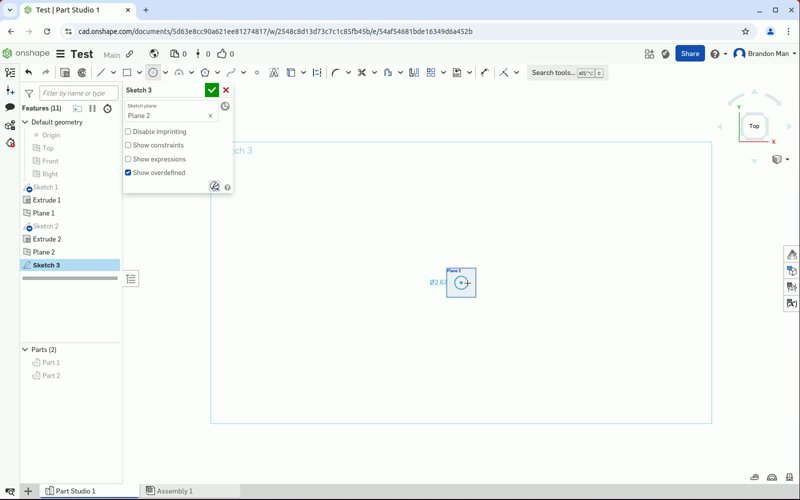
click(467, 282)
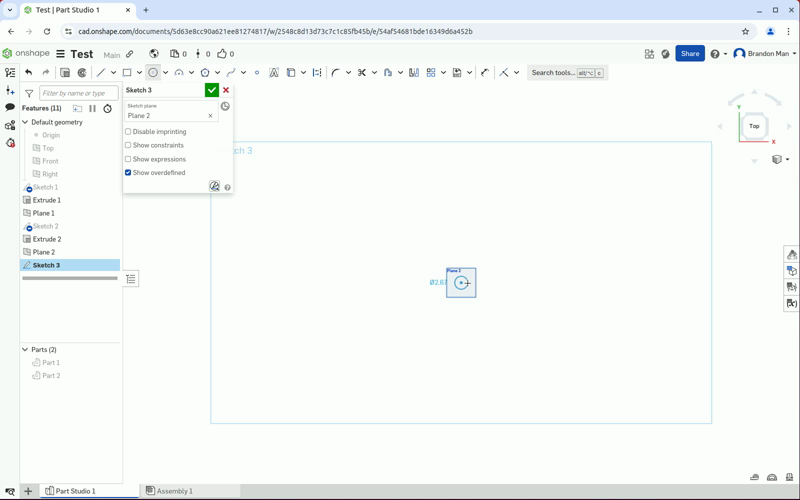
key(esc)
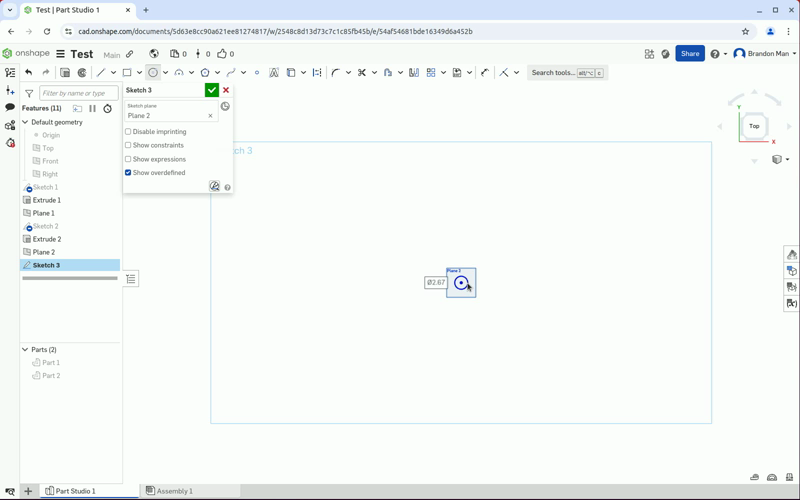
mouse_move(466, 281)
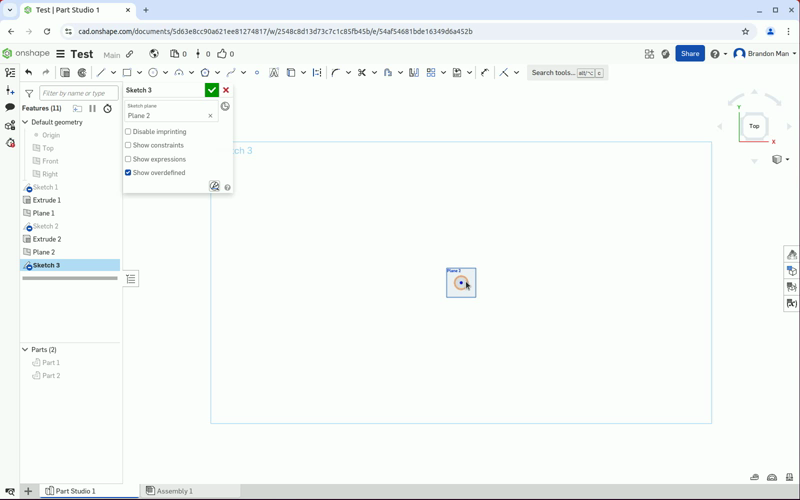
scroll(6)
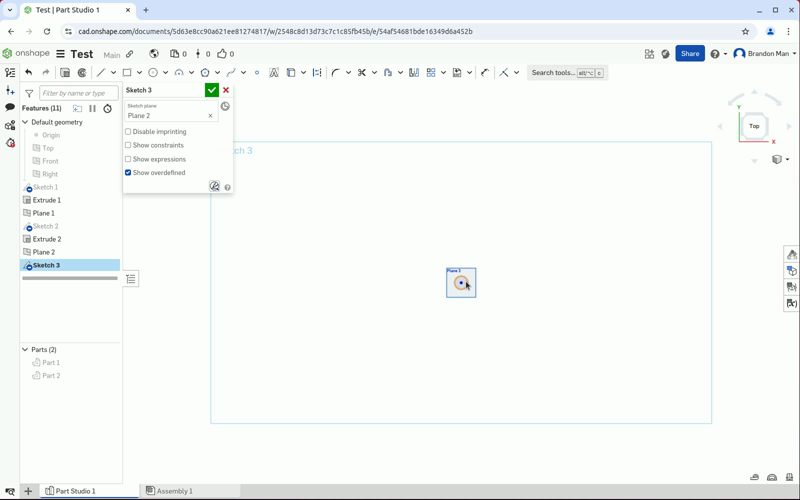
scroll(6)
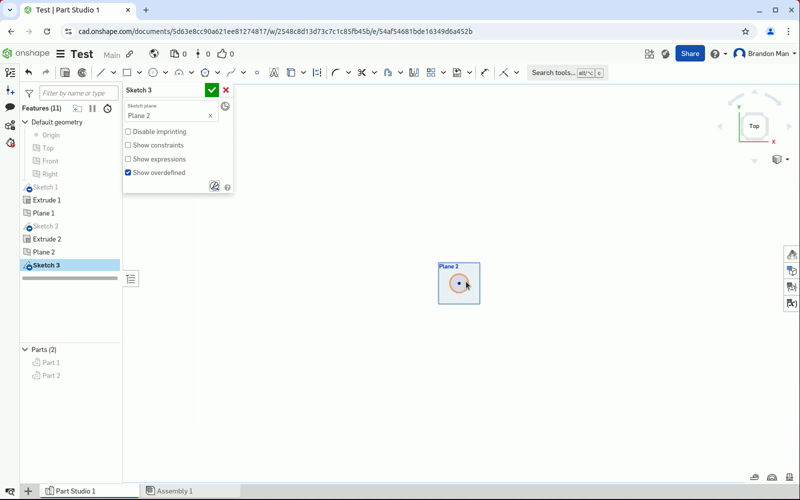
scroll(6)
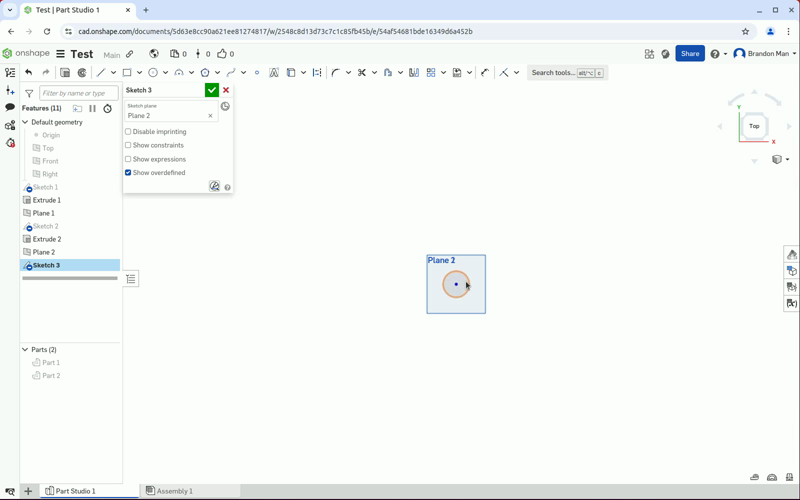
scroll(6)
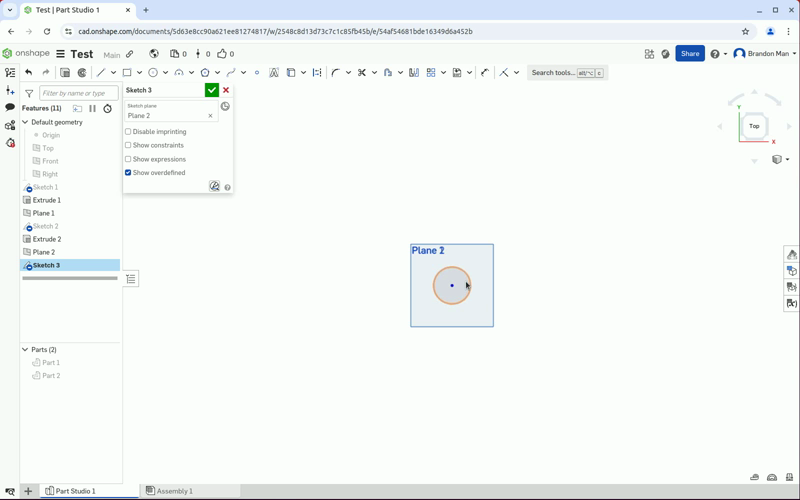
scroll(6)
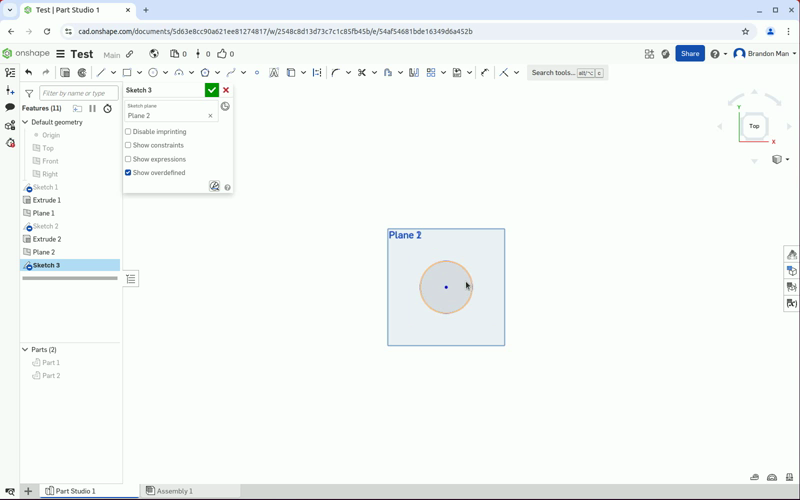
scroll(6)
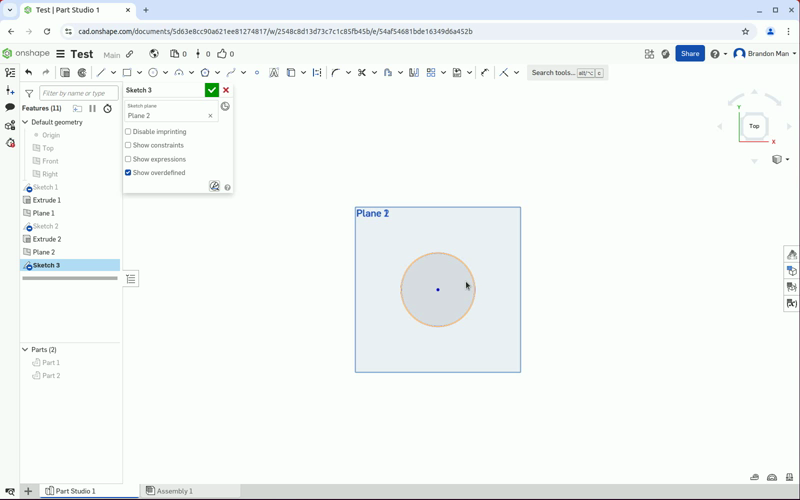
scroll(6)
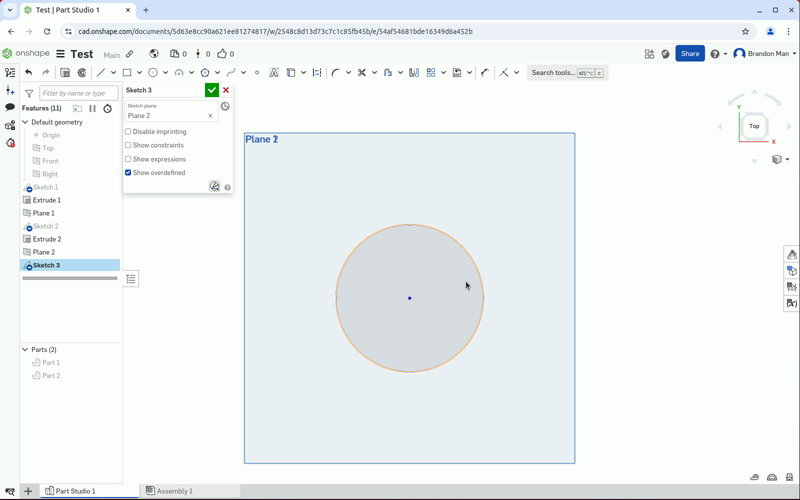
click(466, 281)
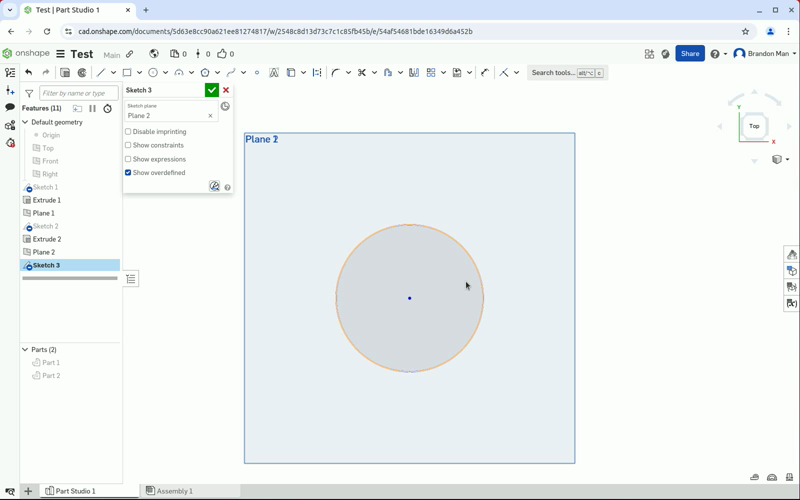
scroll(-6)
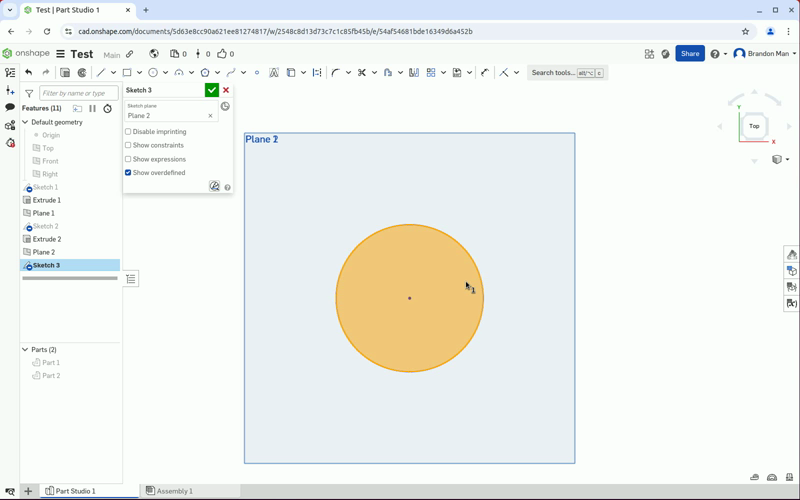
scroll(-6)
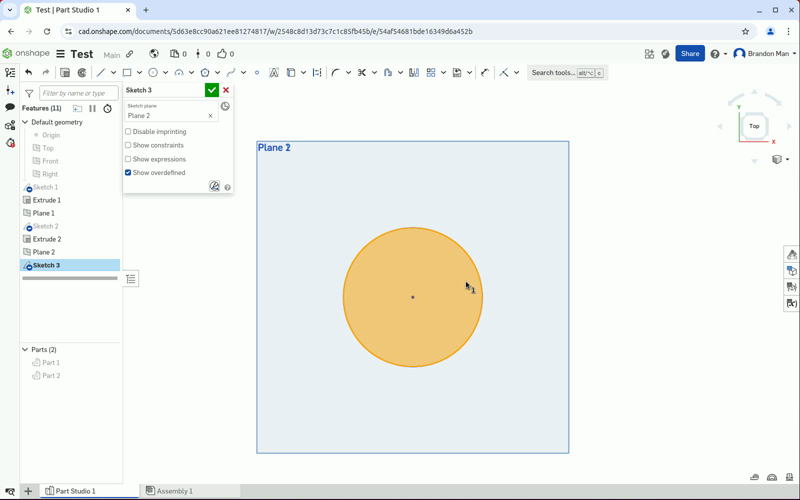
scroll(-6)
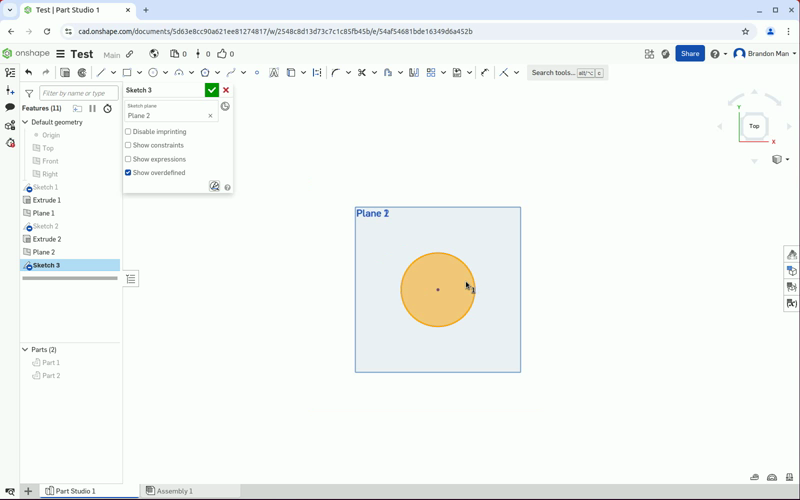
scroll(-6)
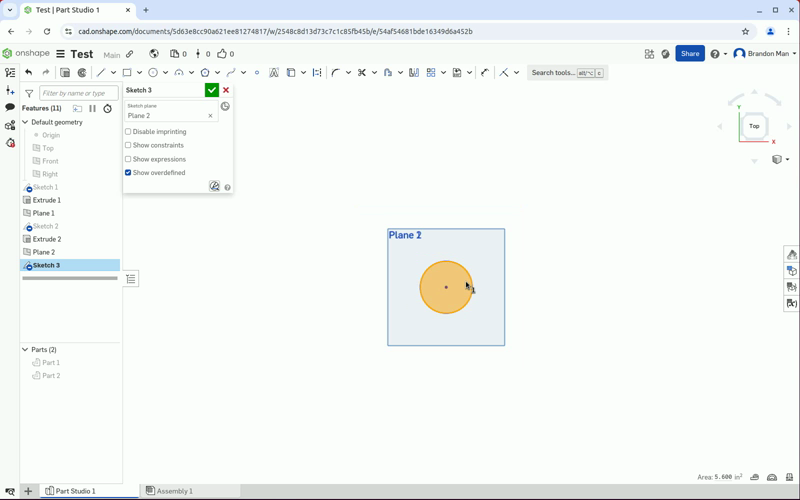
scroll(-6)
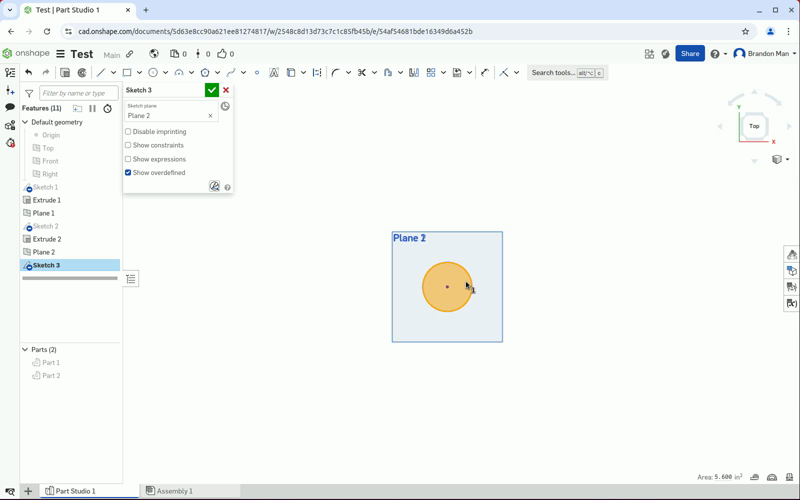
scroll(-6)
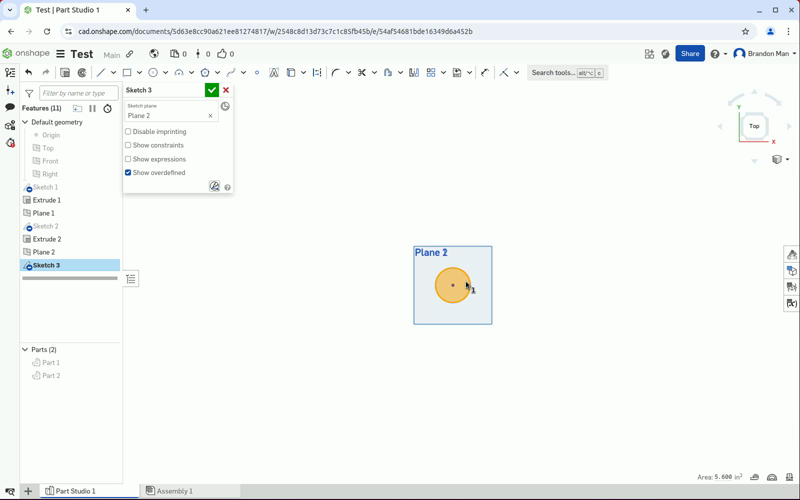
scroll(-6)
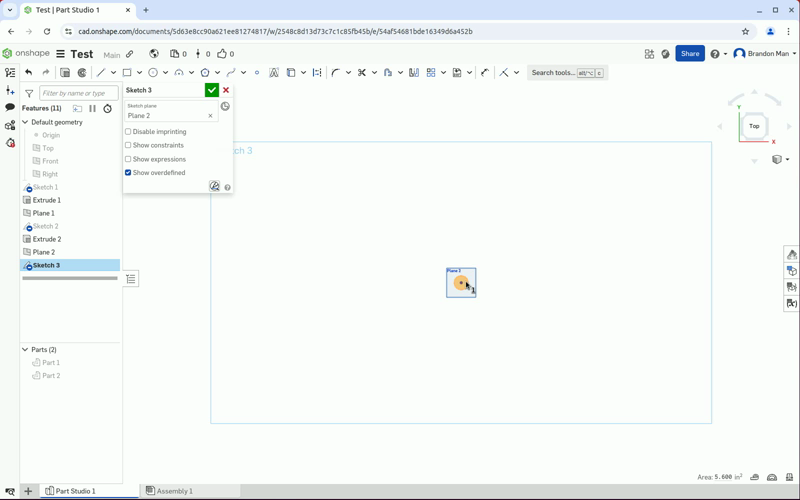
mouse_move(73, 352)
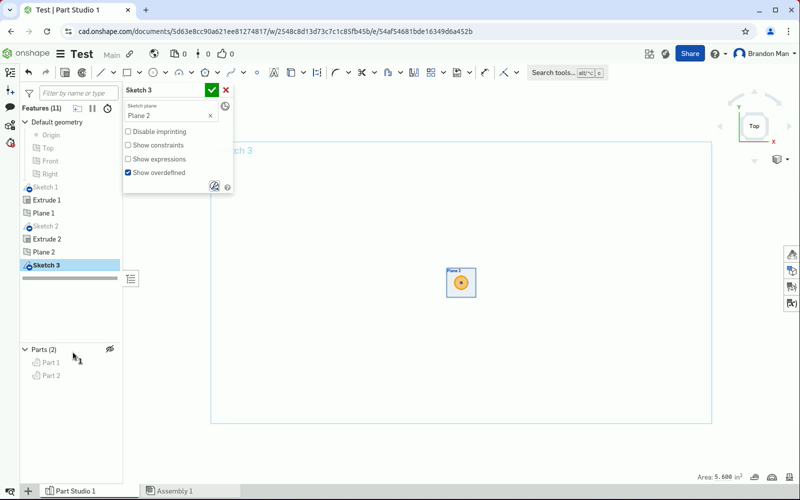
key(shift+y)
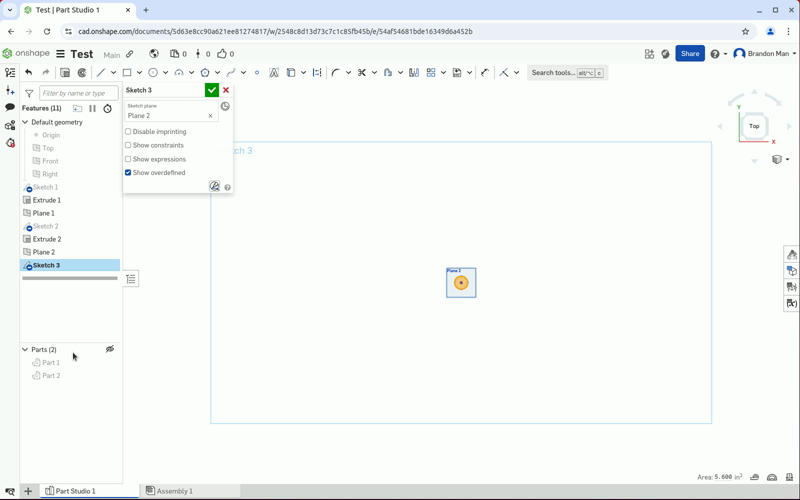
key(shift+e)
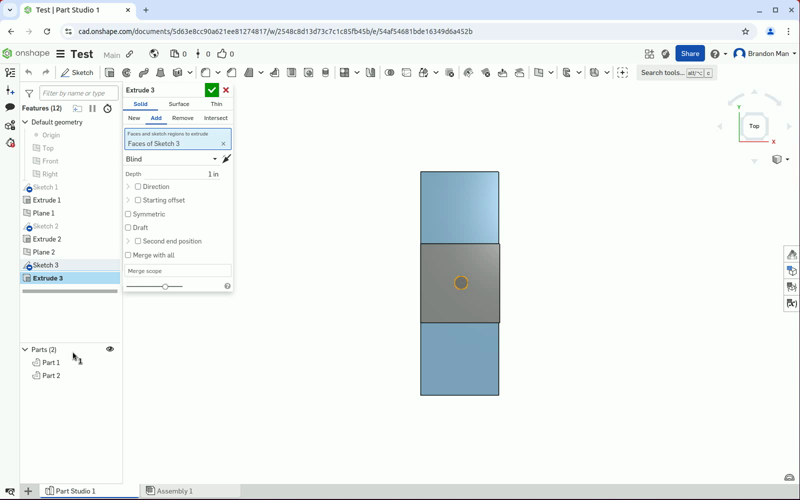
mouse_move(143, 106)
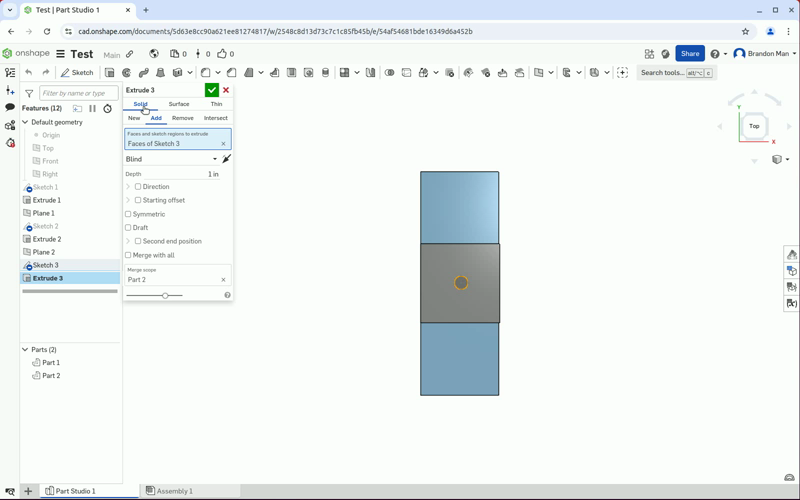
click(143, 106)
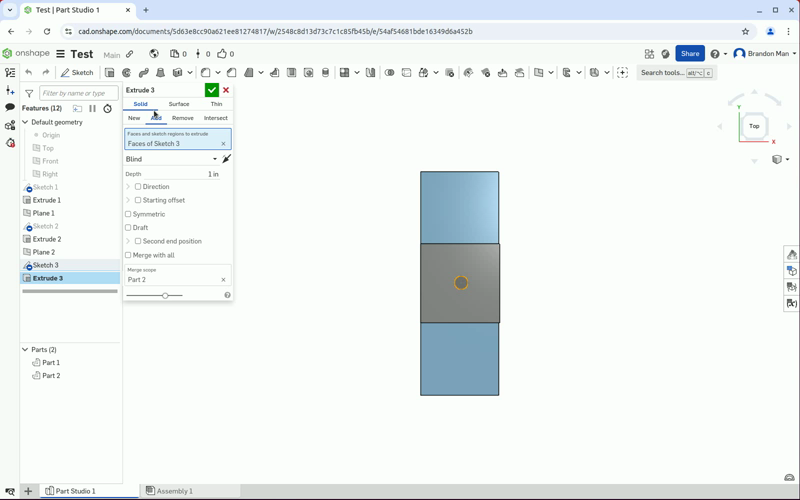
mouse_move(186, 120)
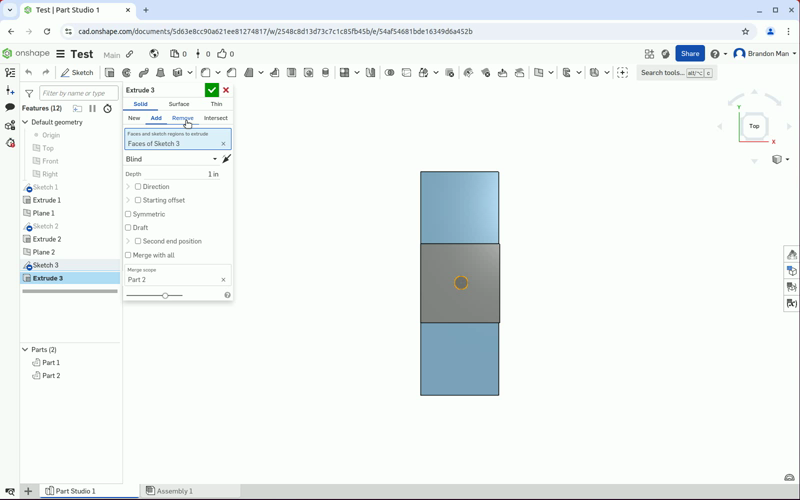
click(186, 120)
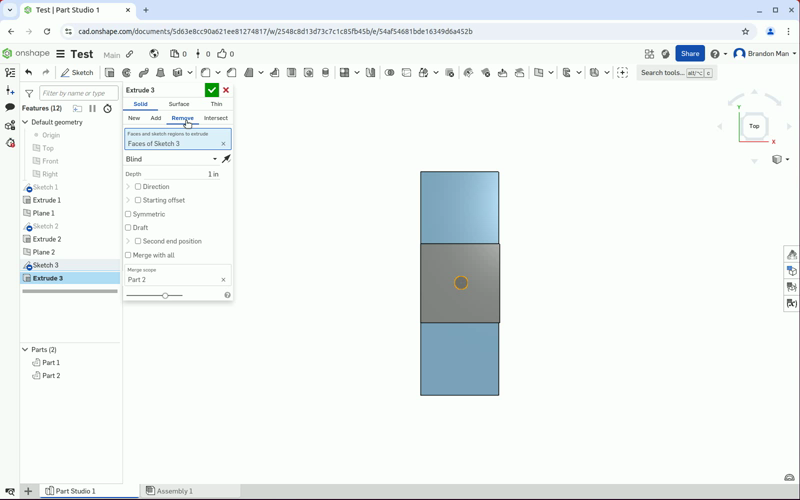
key(tab, 4)
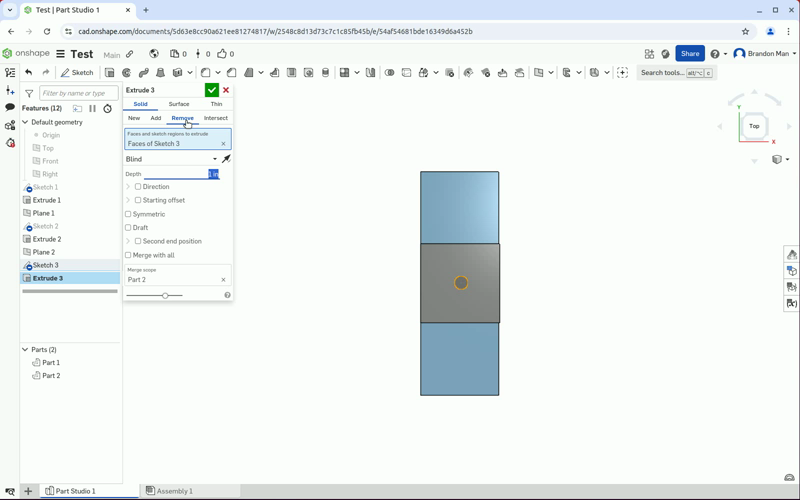
text(1.926)
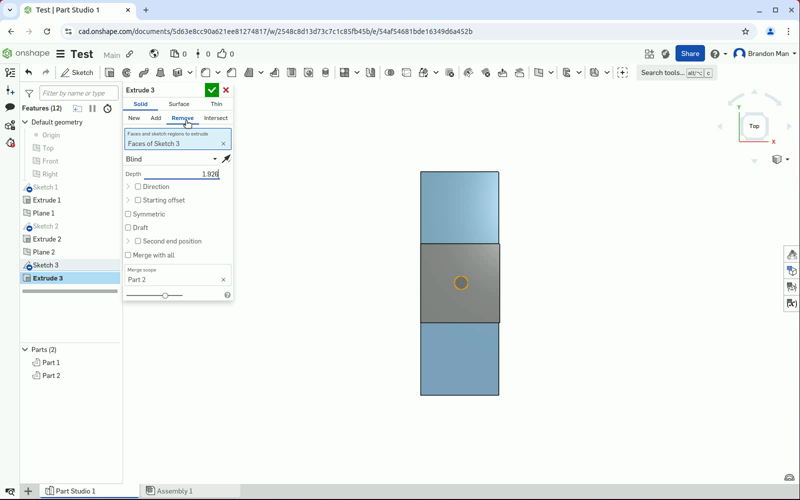
key(tab, 6)
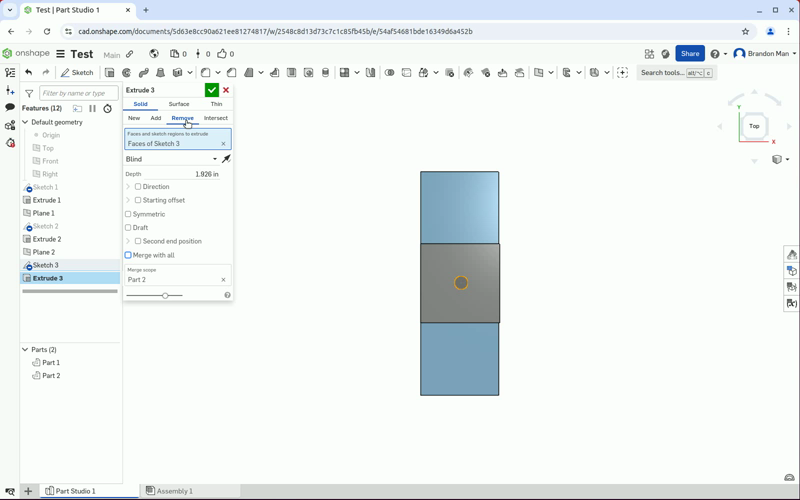
key(space)
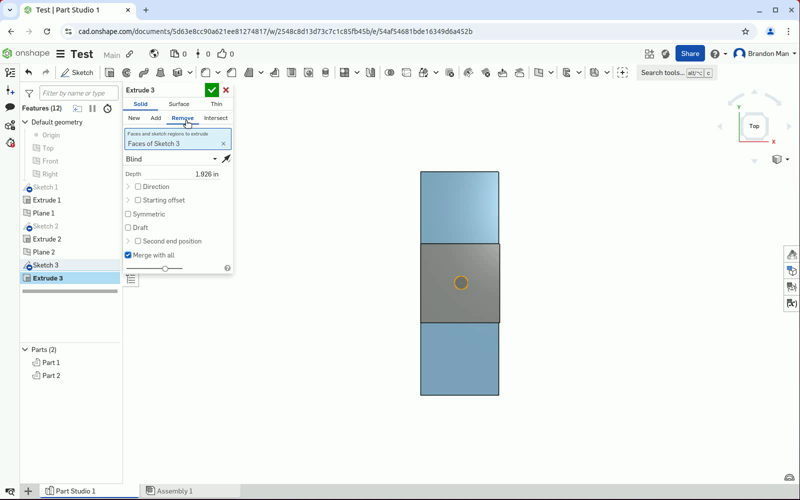
key(enter)
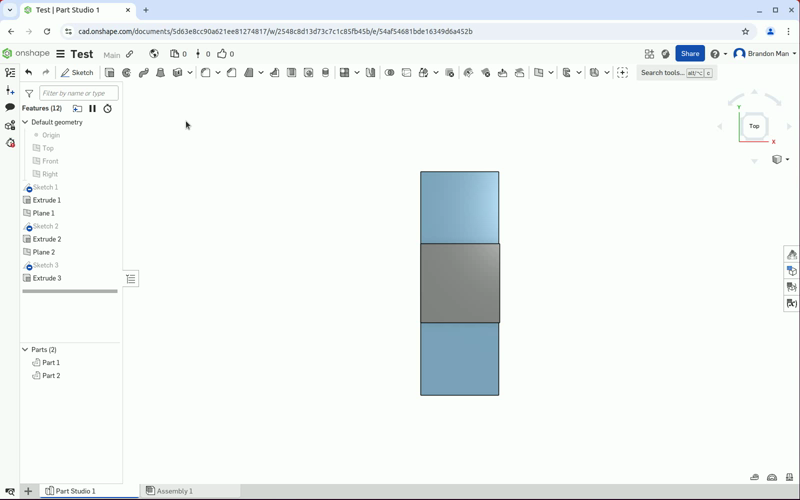
key(shift+h)
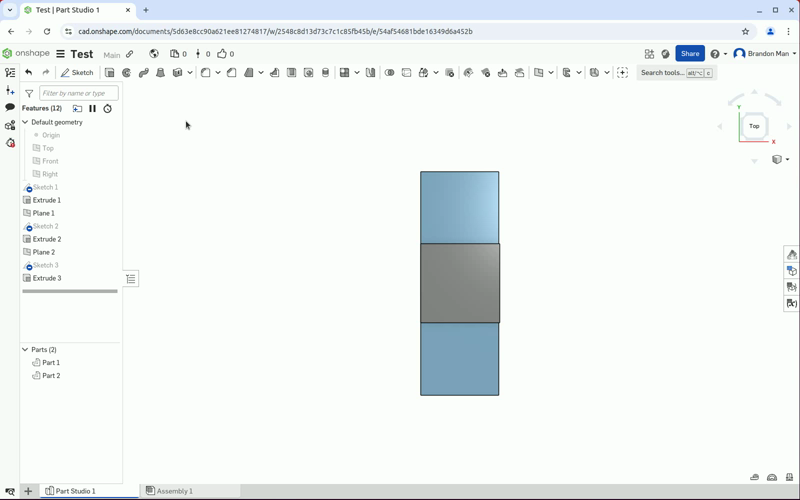
key(shift+h)
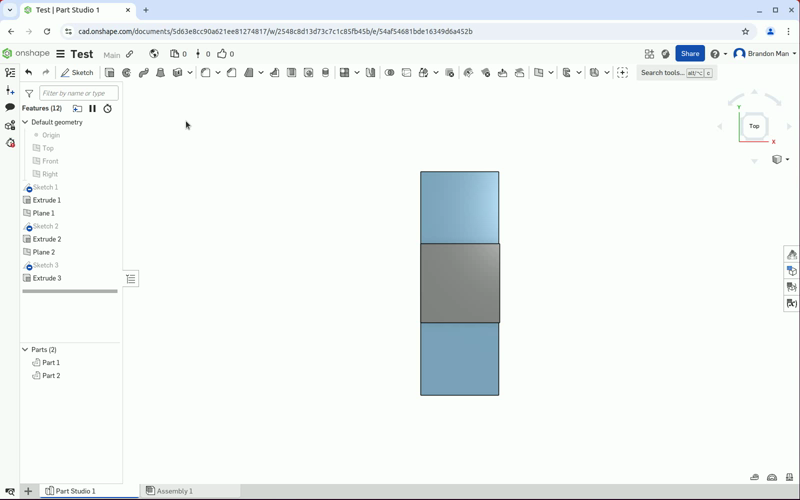
mouse_move(73, 189)
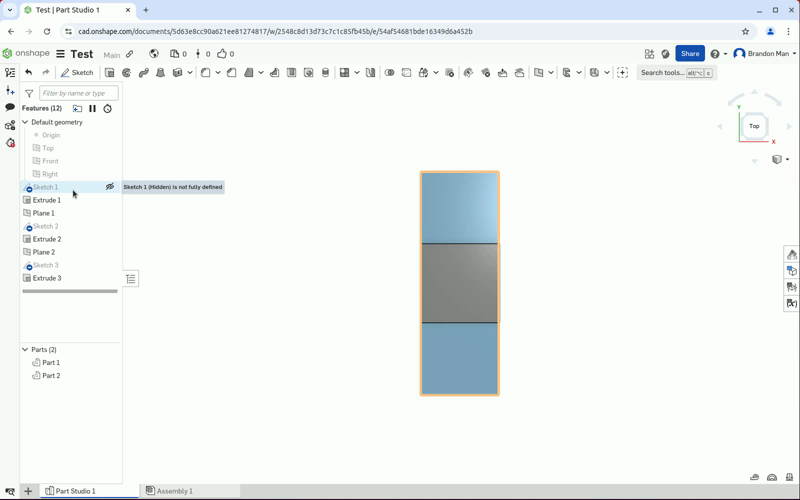
click(73, 189)
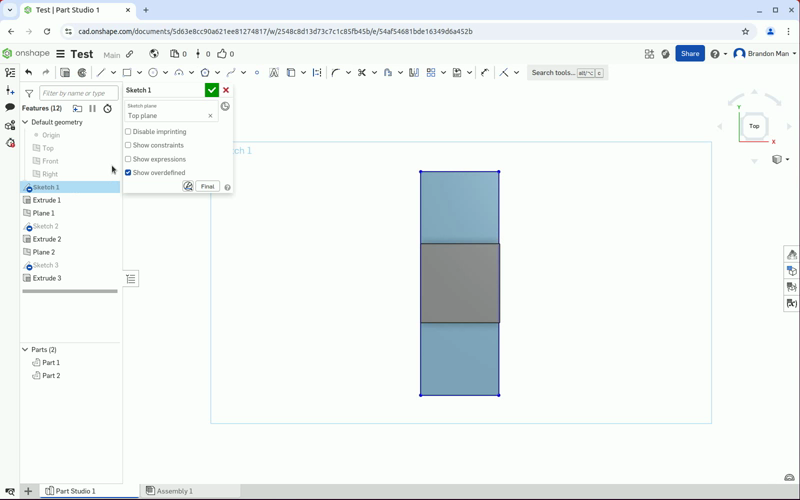
mouse_move(229, 92)
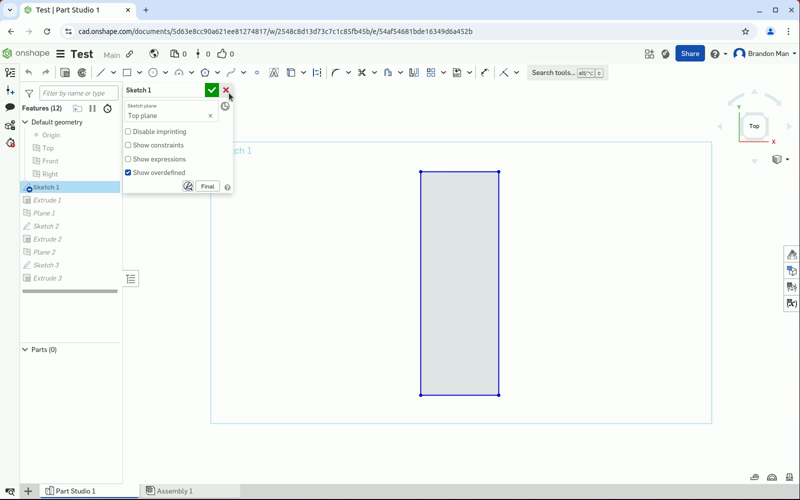
click(229, 92)
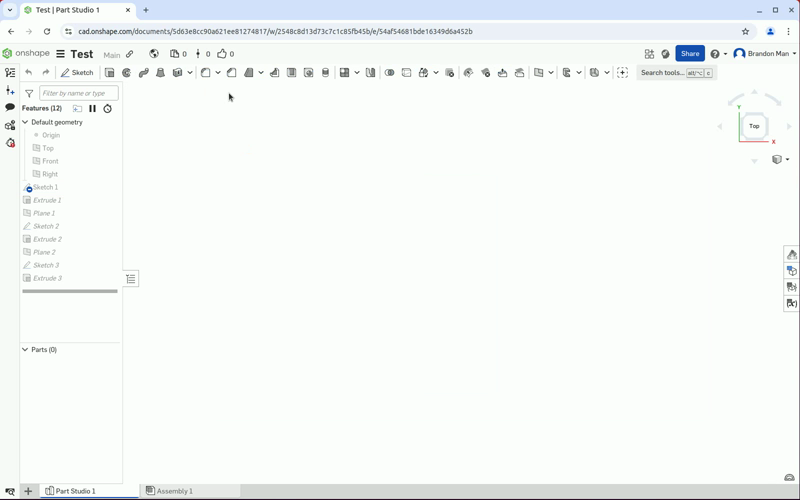
key(shift+s)
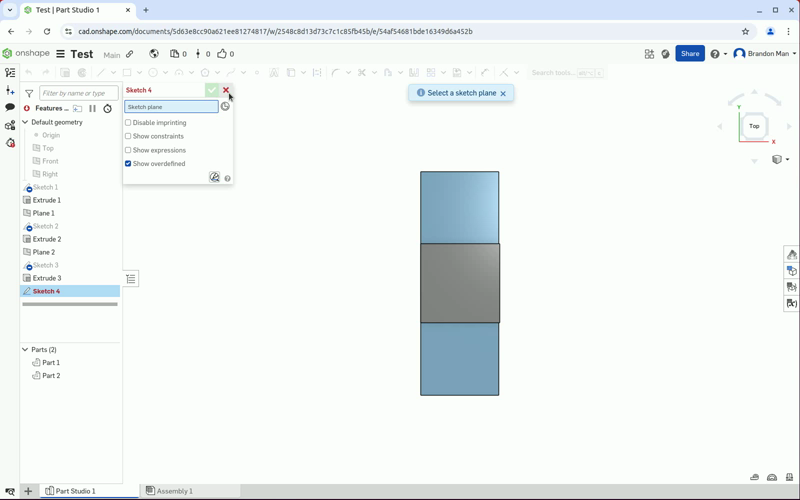
mouse_move(73, 215)
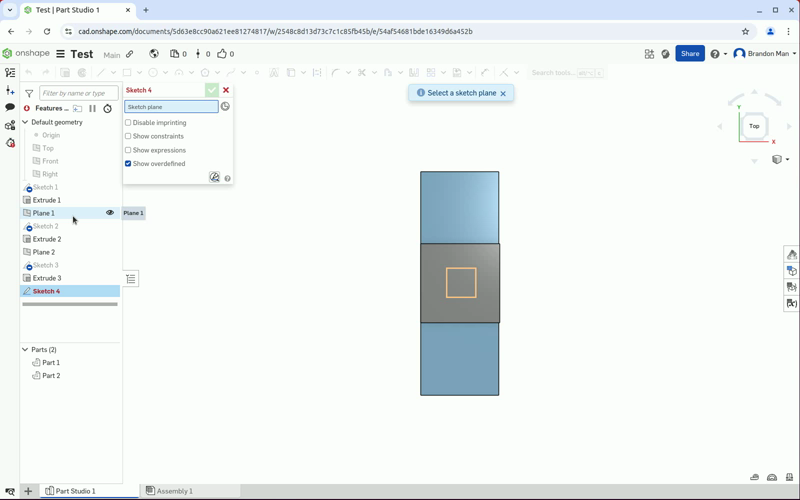
click(73, 215)
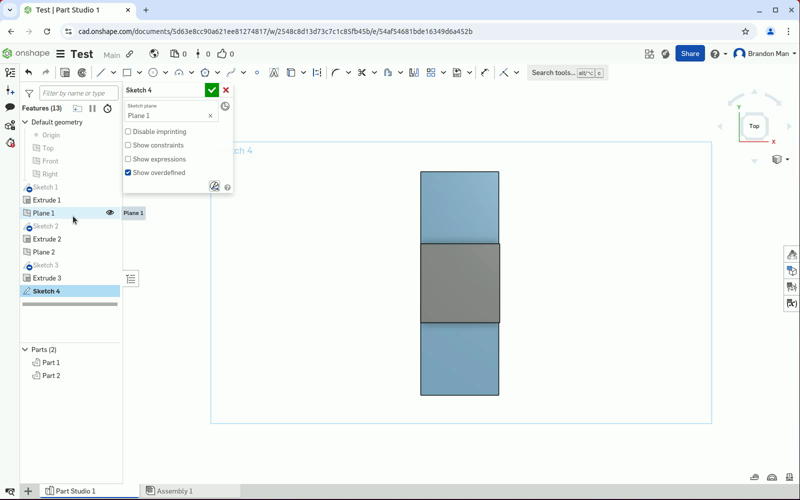
mouse_move(73, 352)
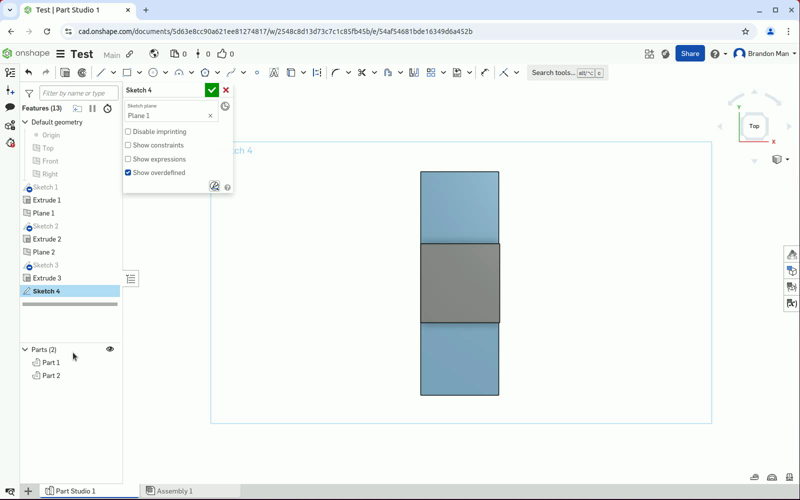
key(y)
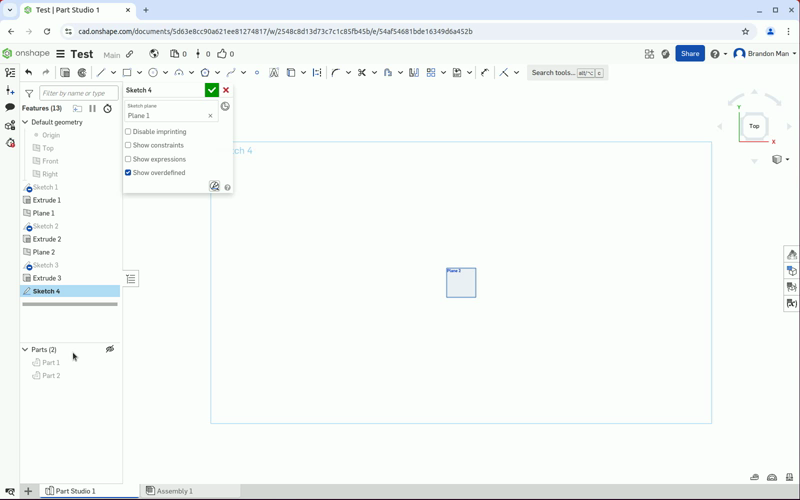
key(l)
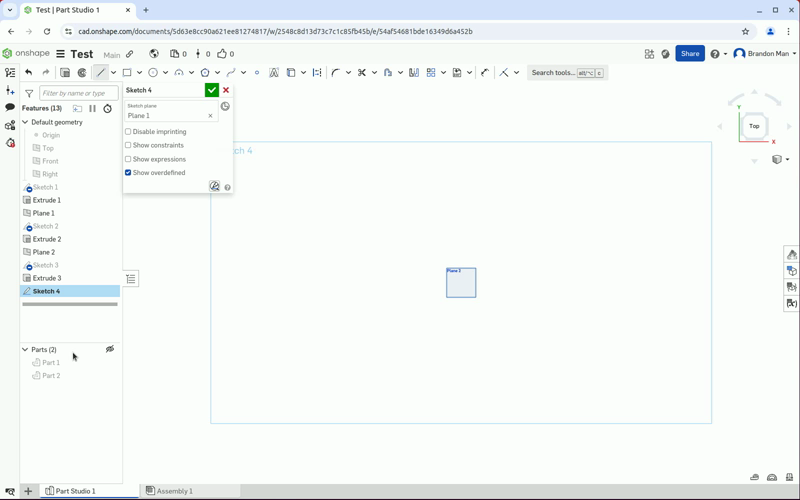
key_down(shift)
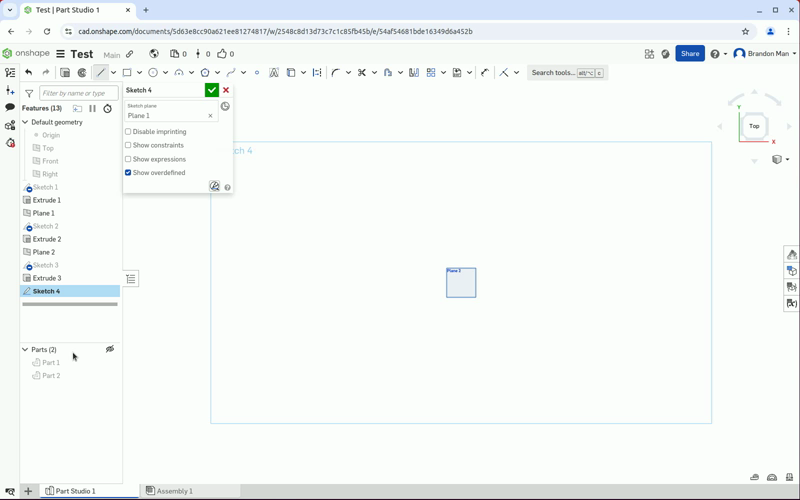
mouse_move(451, 212)
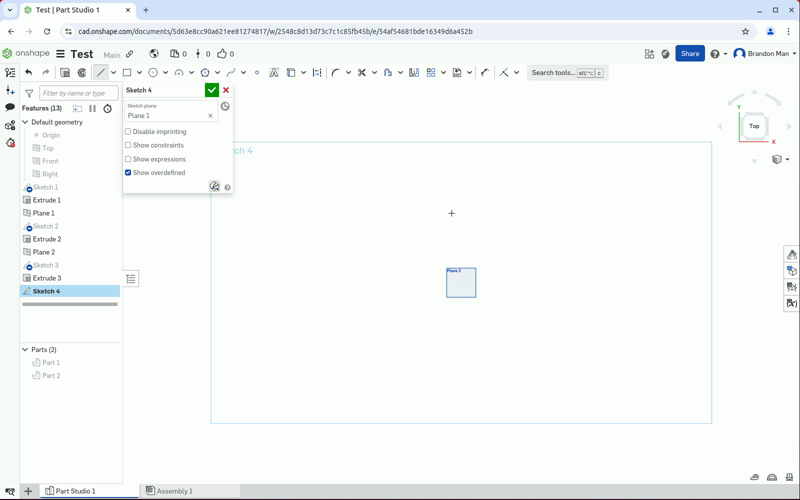
click(451, 212)
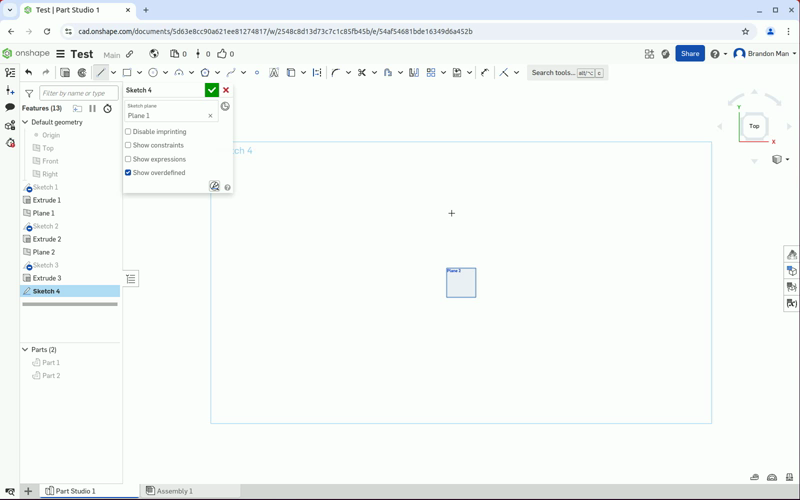
key_up(shift)
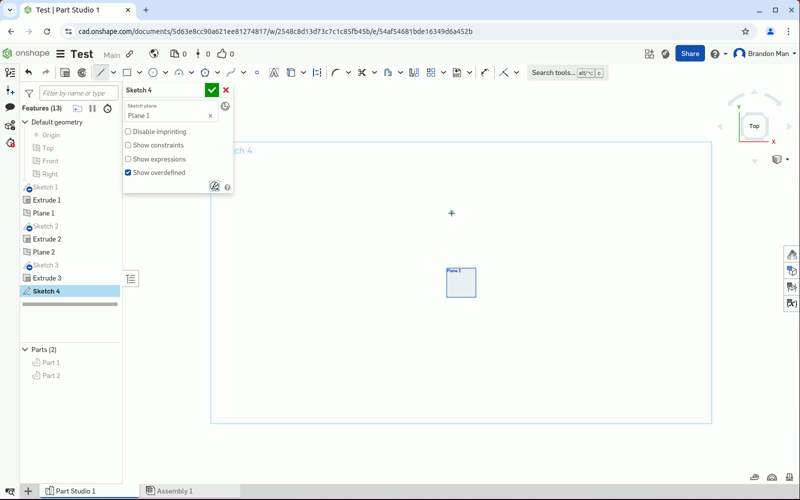
key_down(shift)
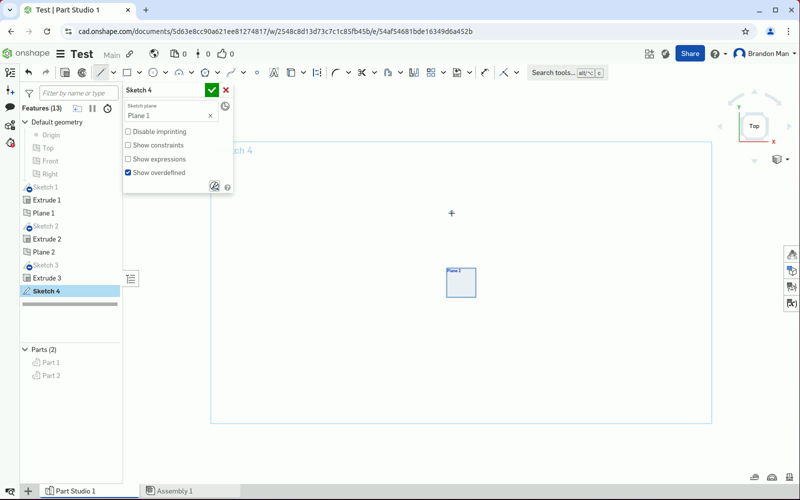
mouse_move(481, 212)
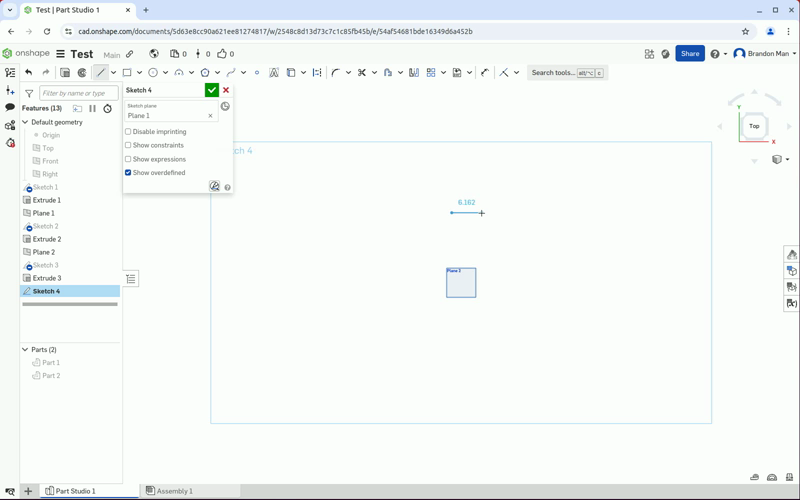
mouse_move(470, 212)
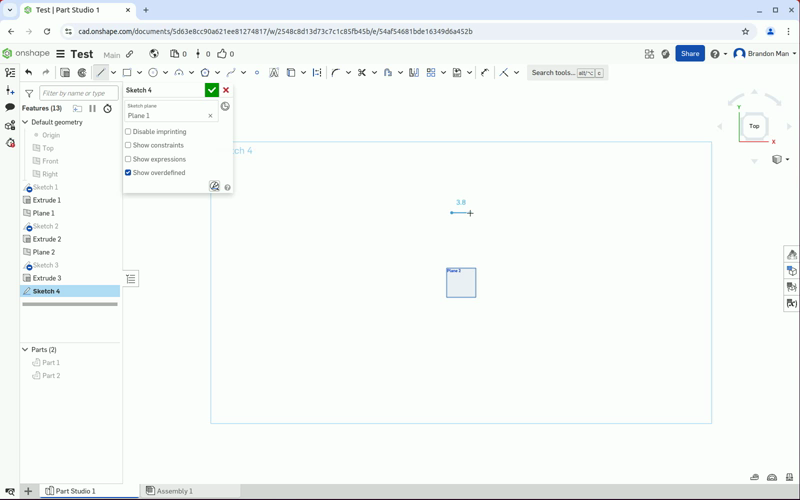
click(470, 212)
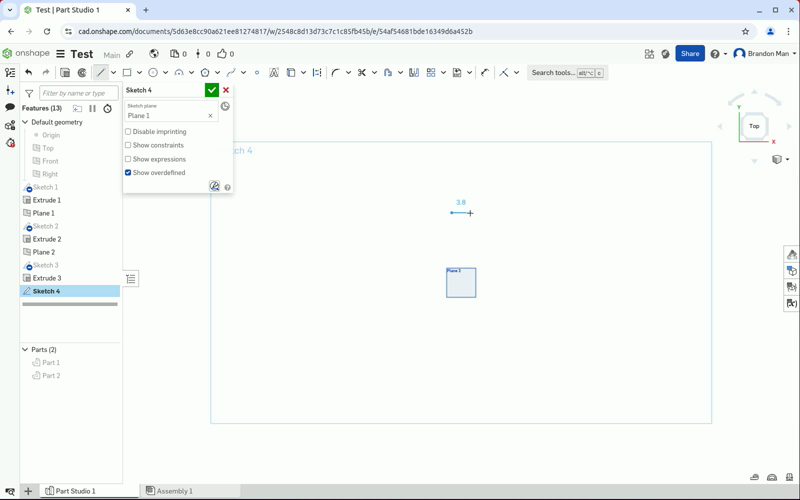
key_up(shift)
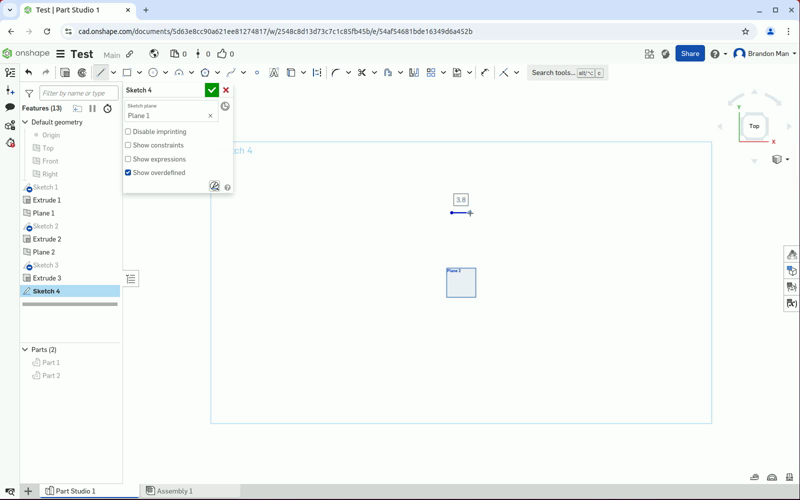
key_down(shift)
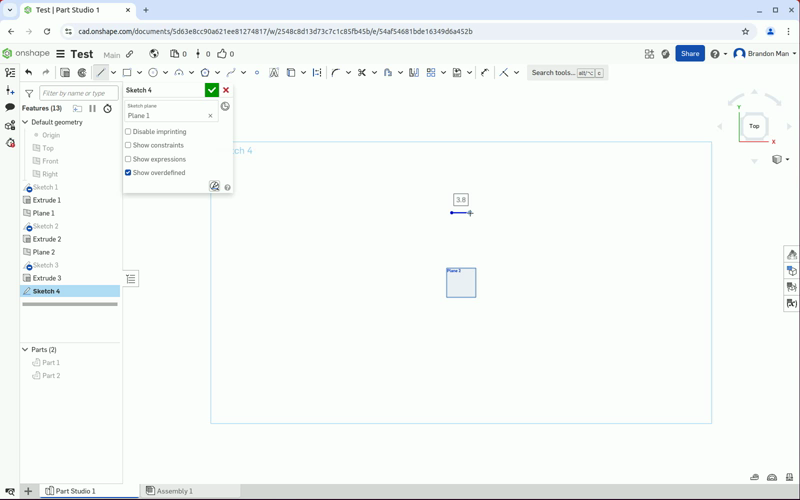
mouse_move(500, 212)
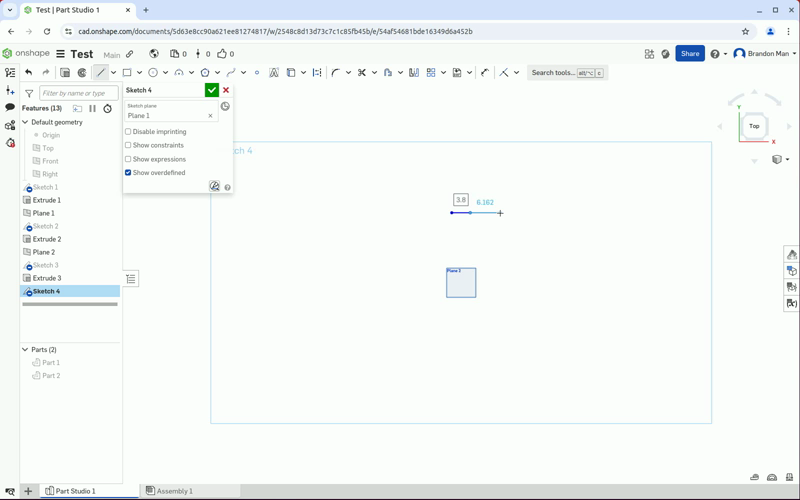
mouse_move(470, 194)
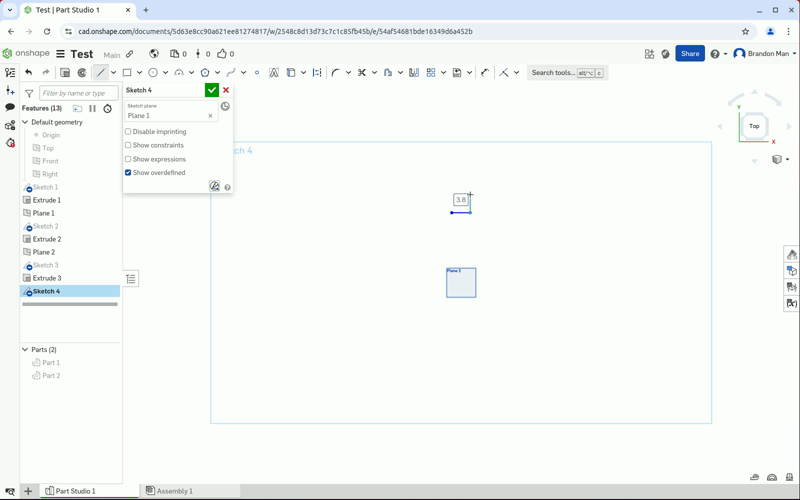
click(470, 194)
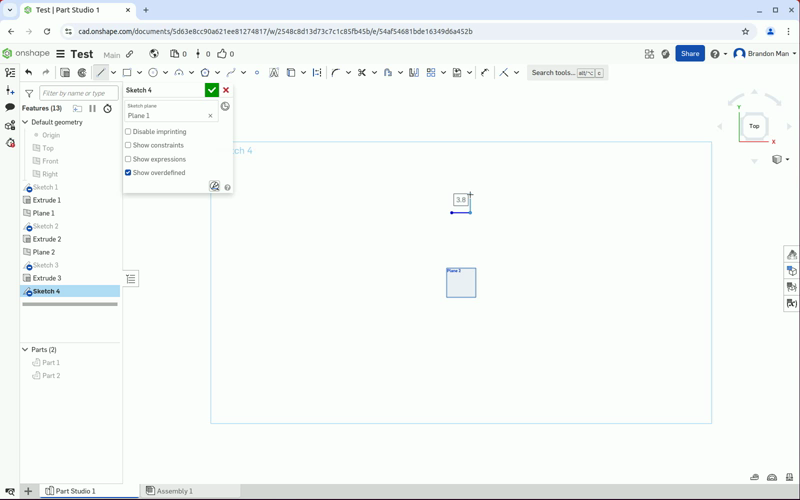
key_up(shift)
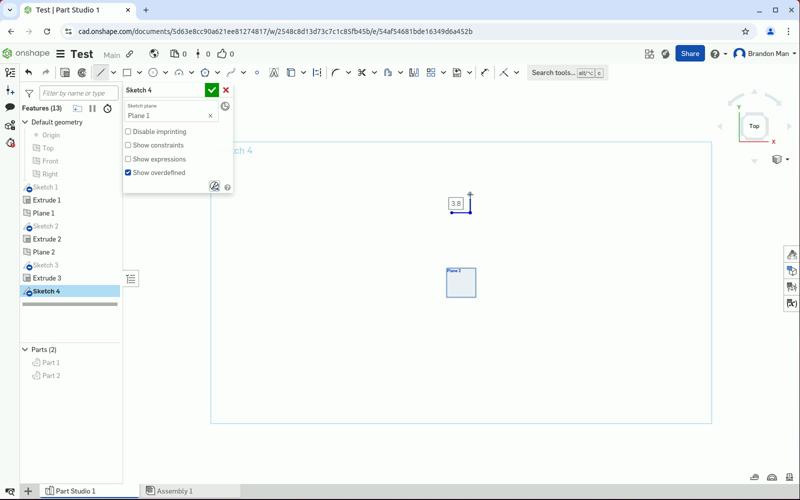
key_down(shift)
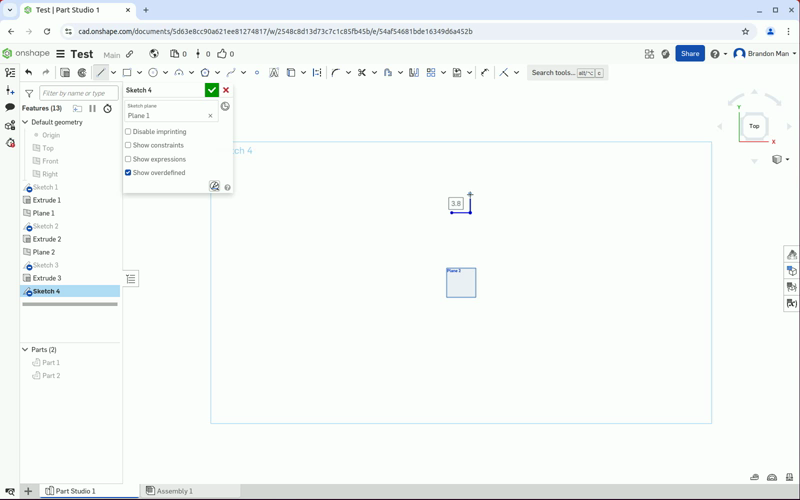
mouse_move(500, 194)
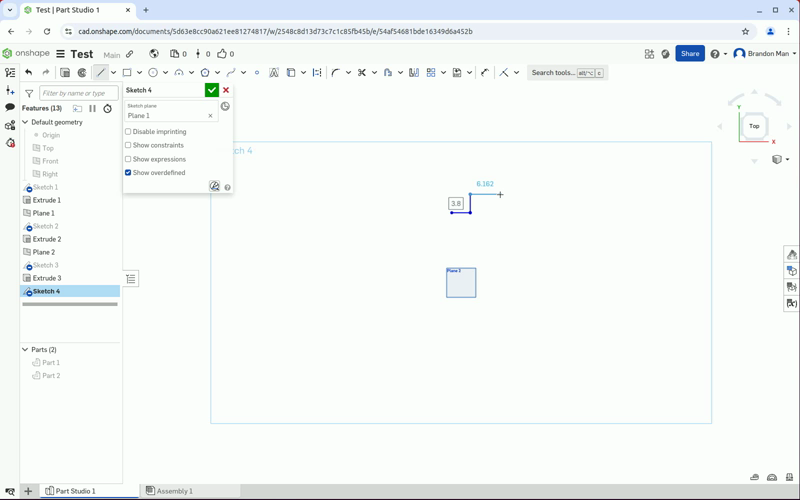
mouse_move(451, 194)
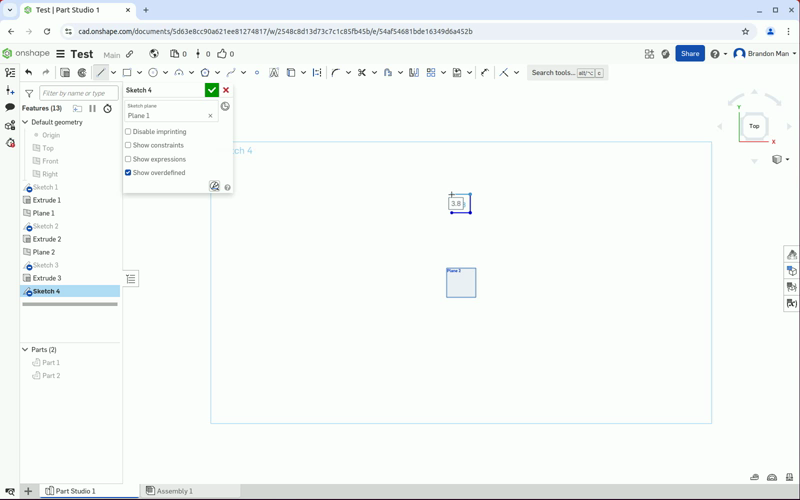
click(451, 194)
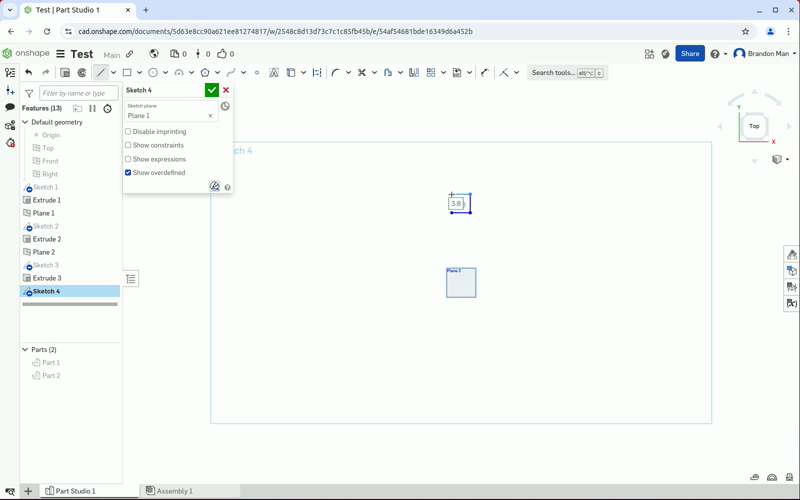
key_up(shift)
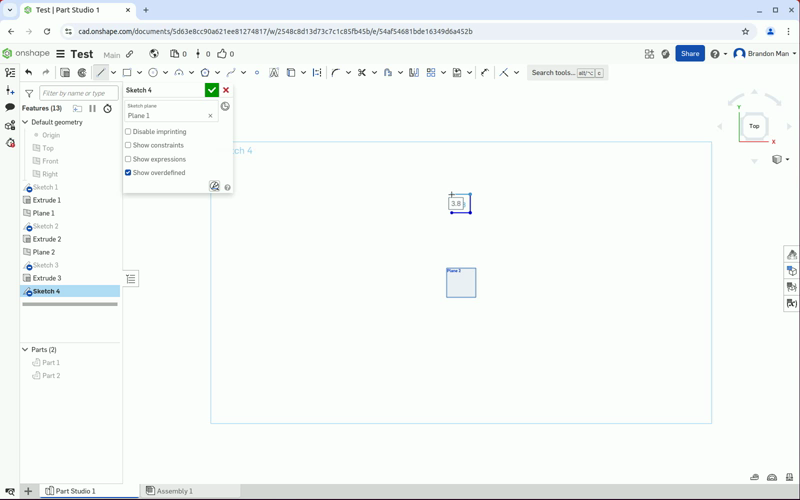
mouse_move(481, 194)
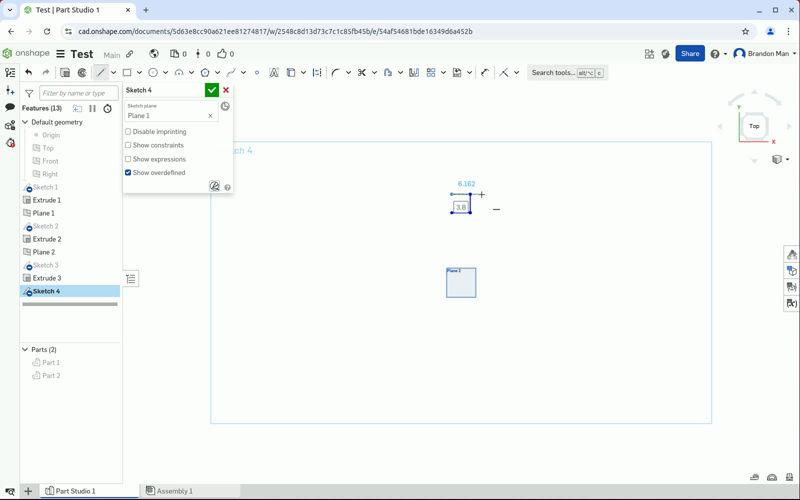
key_down(shift)
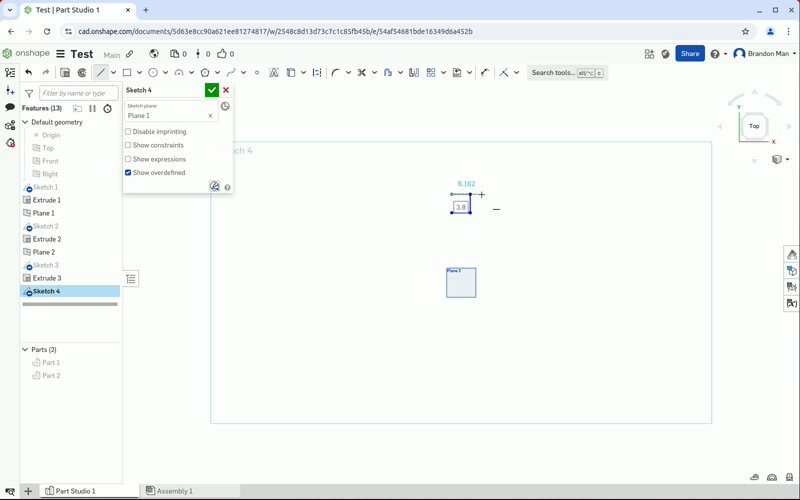
mouse_move(451, 212)
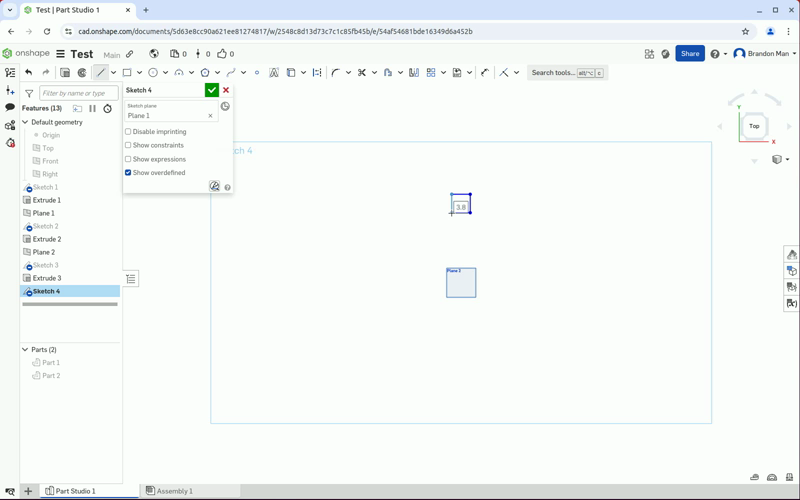
key_up(shift)
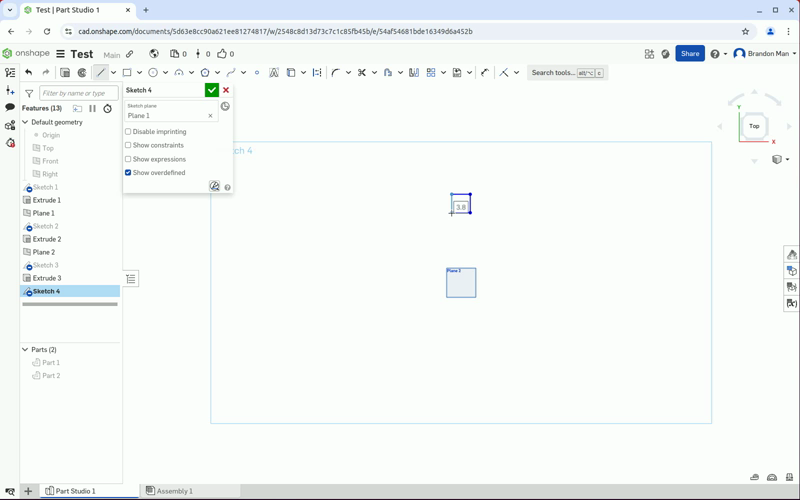
click(451, 212)
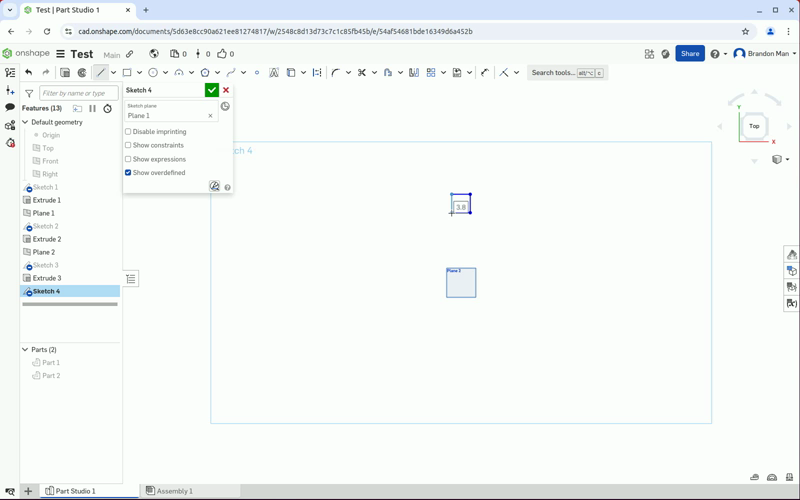
key(esc)
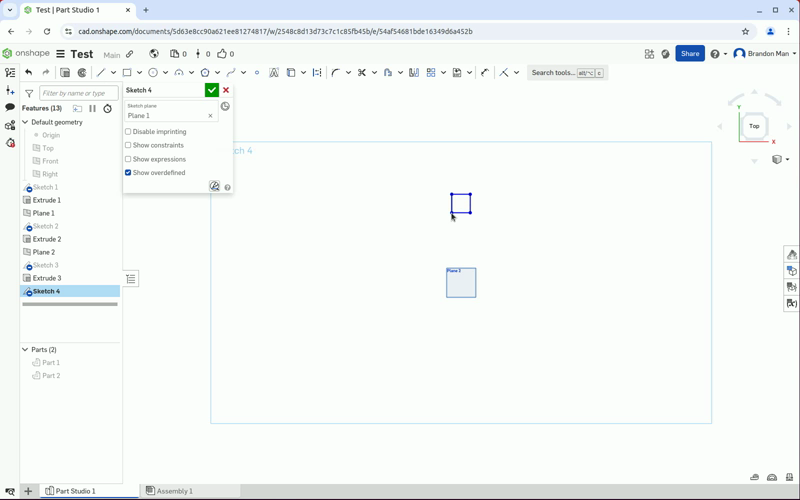
key(l)
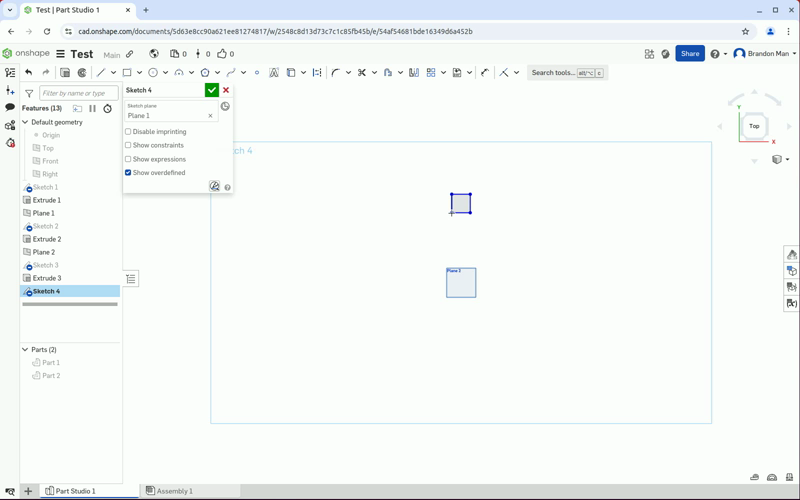
key_down(shift)
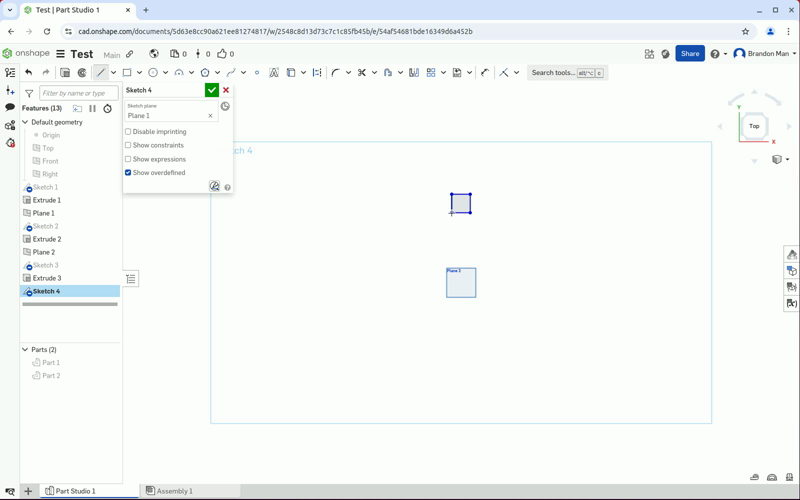
mouse_move(455, 209)
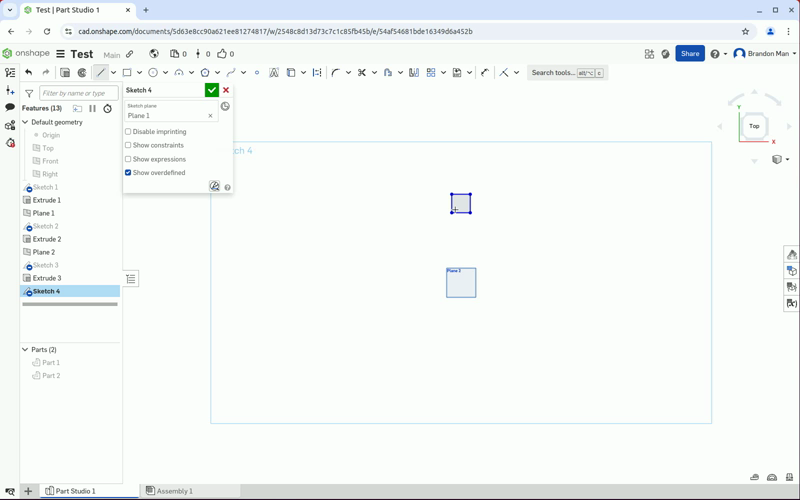
click(455, 209)
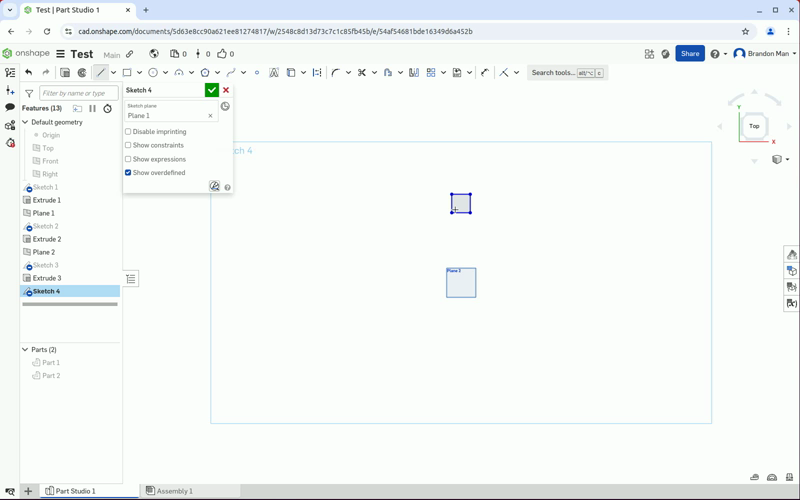
key_up(shift)
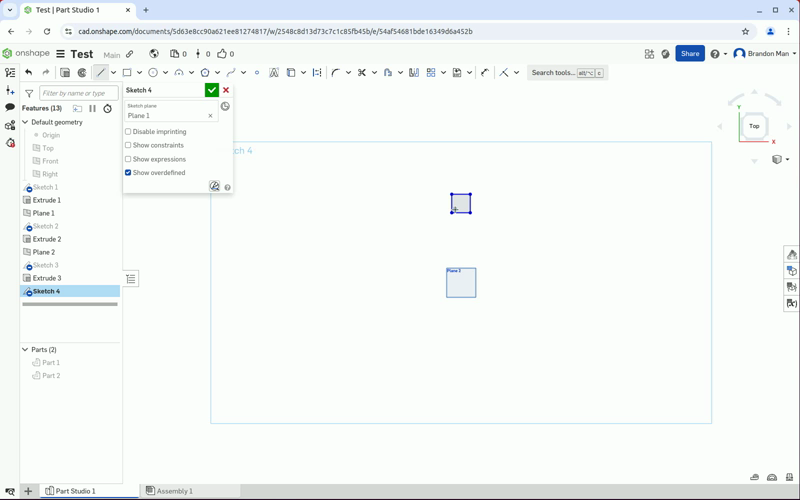
key_down(shift)
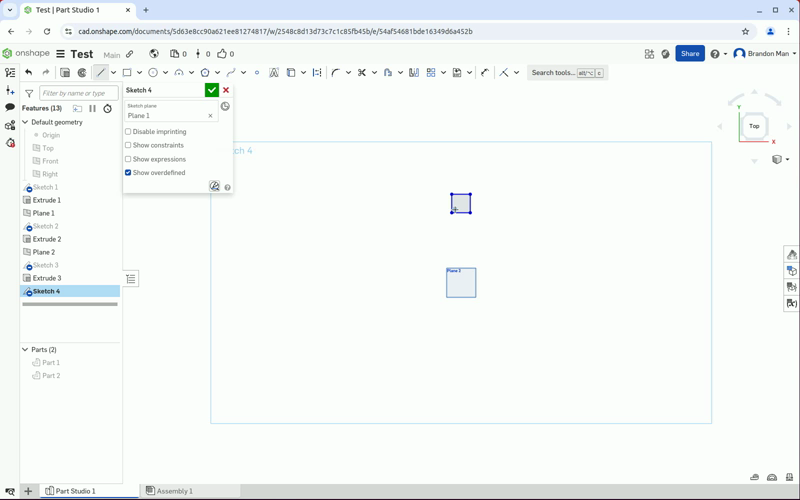
mouse_move(485, 209)
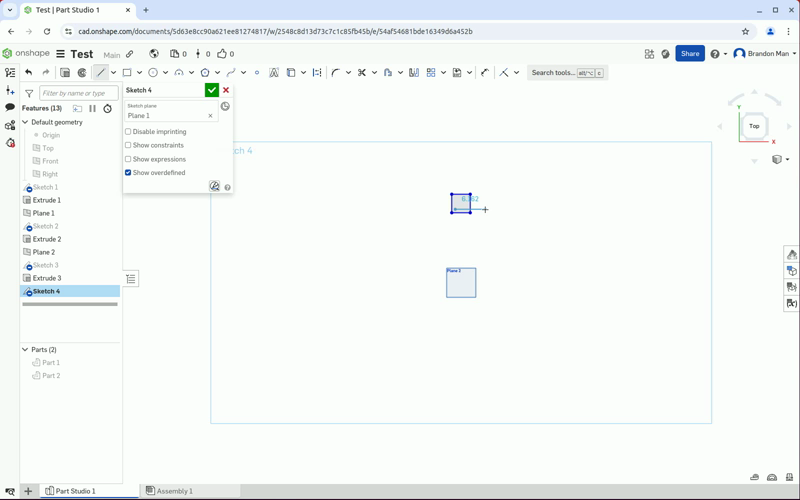
mouse_move(466, 209)
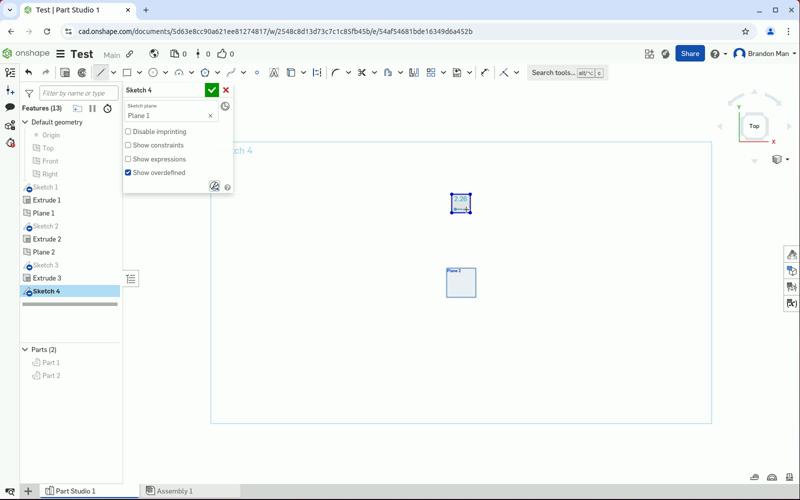
click(466, 209)
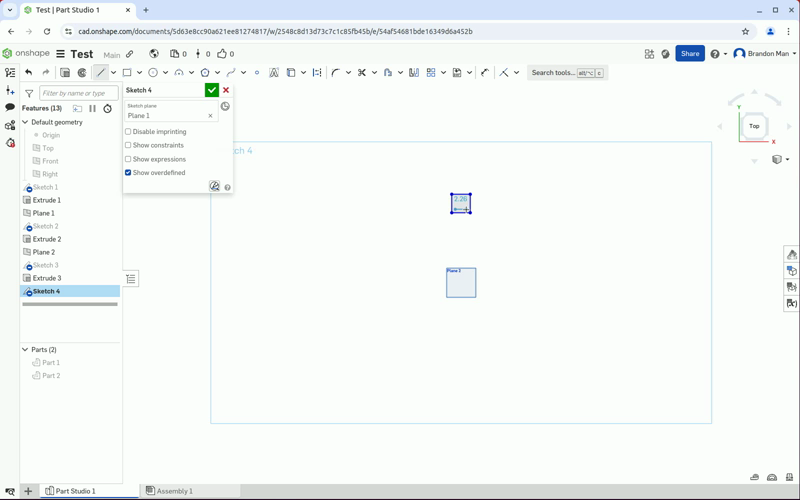
key_up(shift)
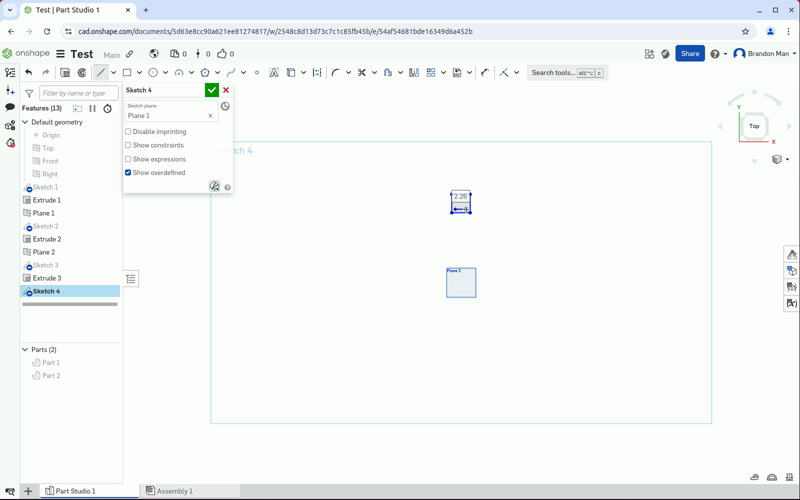
key_down(shift)
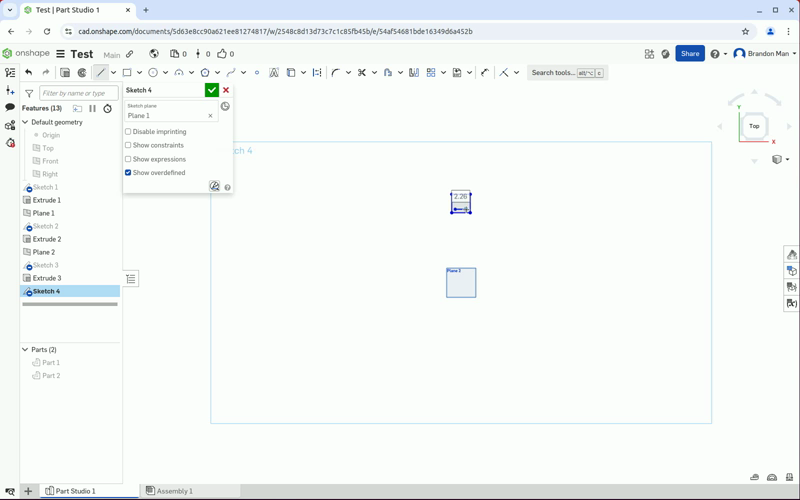
mouse_move(496, 209)
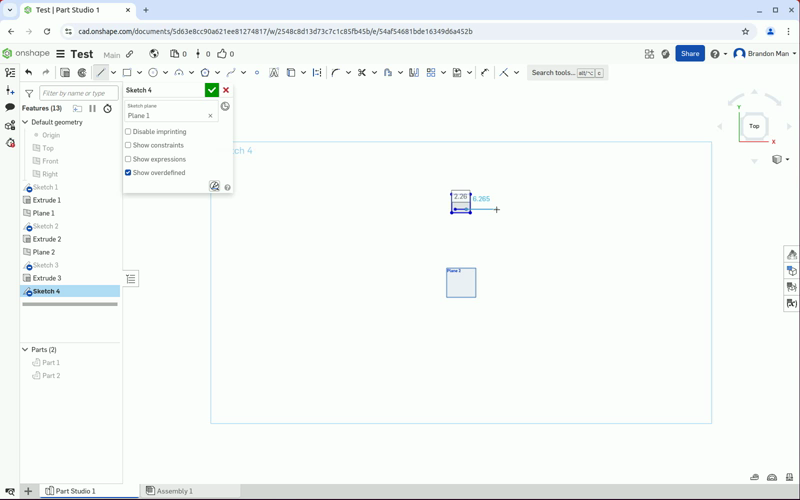
mouse_move(466, 197)
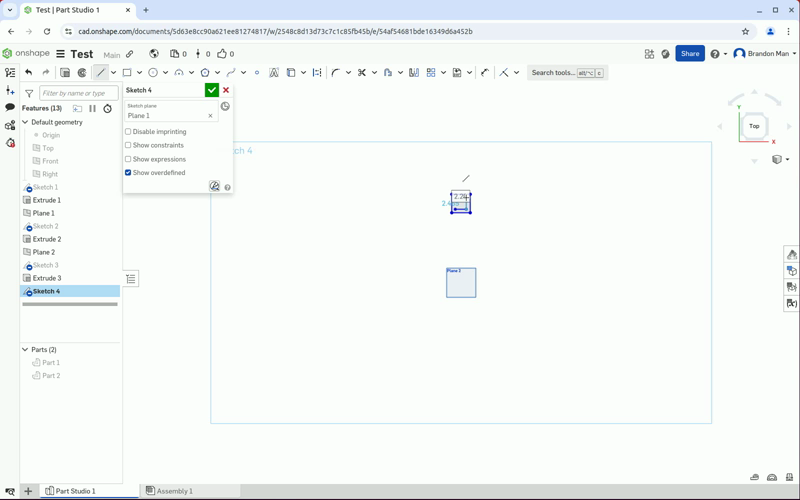
click(466, 197)
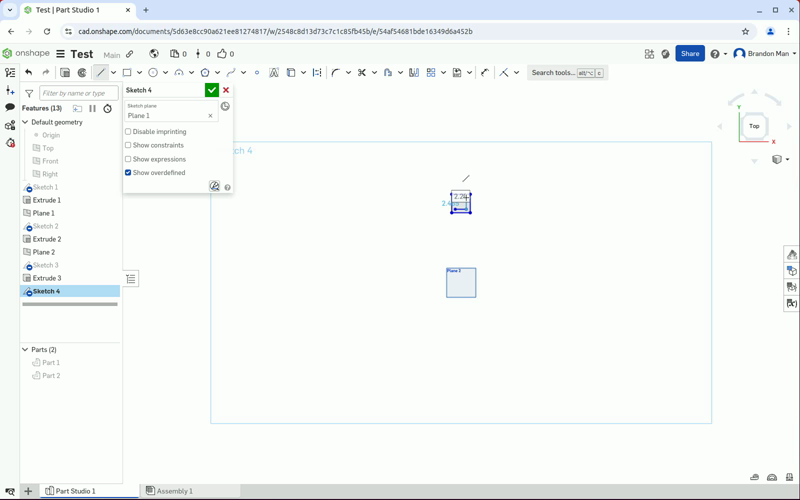
key_up(shift)
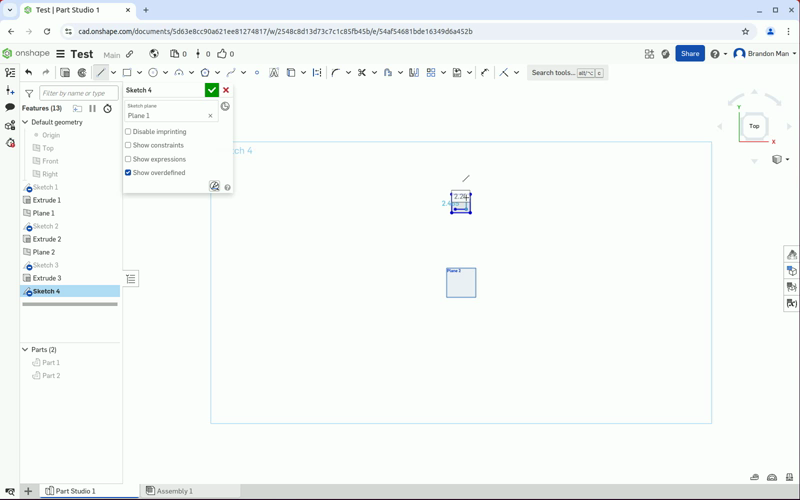
key_down(shift)
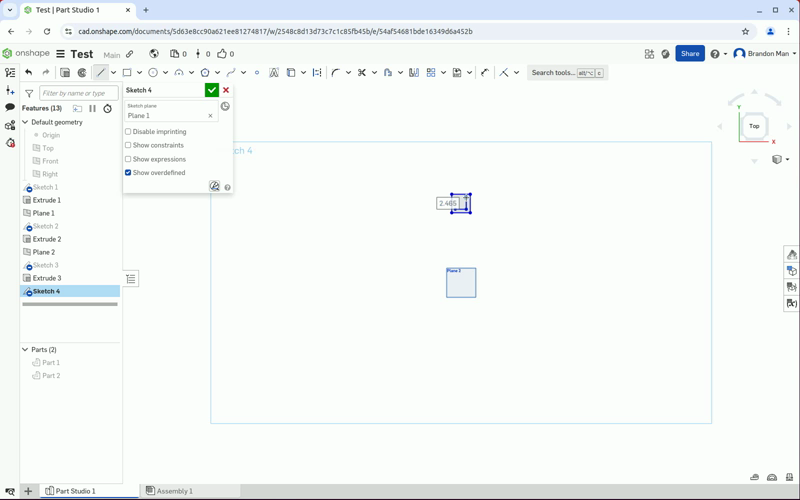
mouse_move(496, 197)
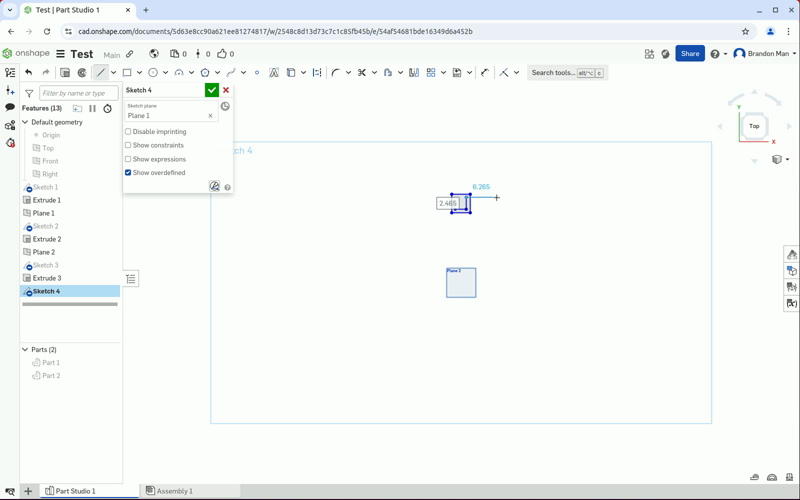
mouse_move(455, 197)
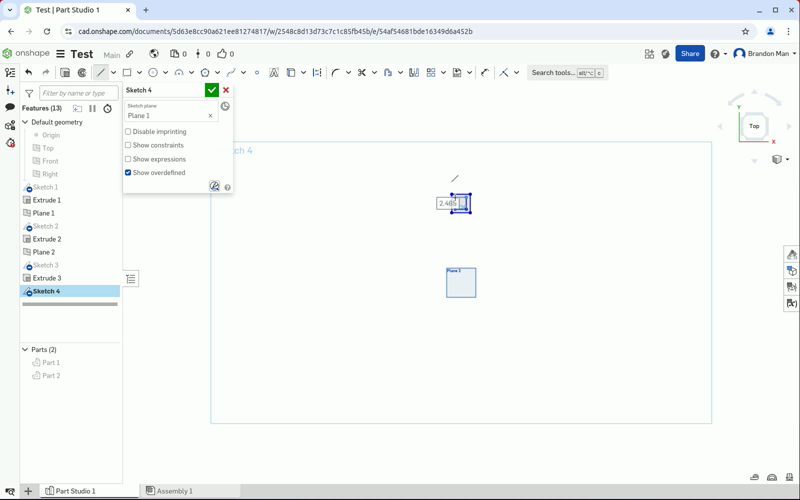
click(455, 197)
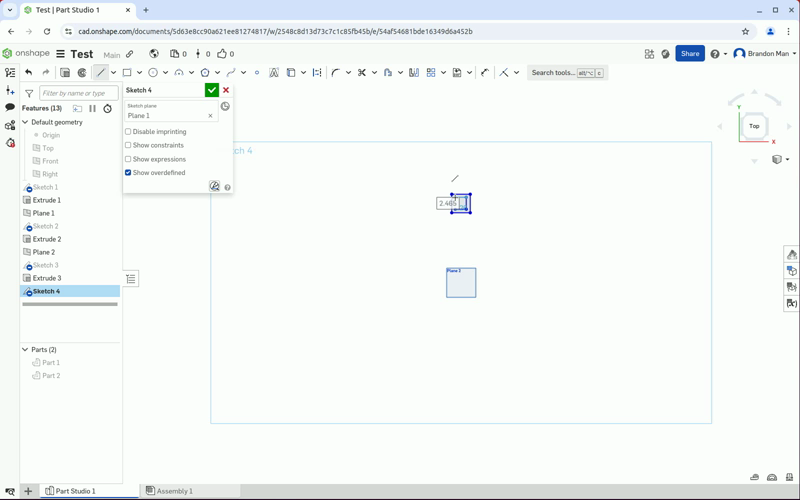
key_up(shift)
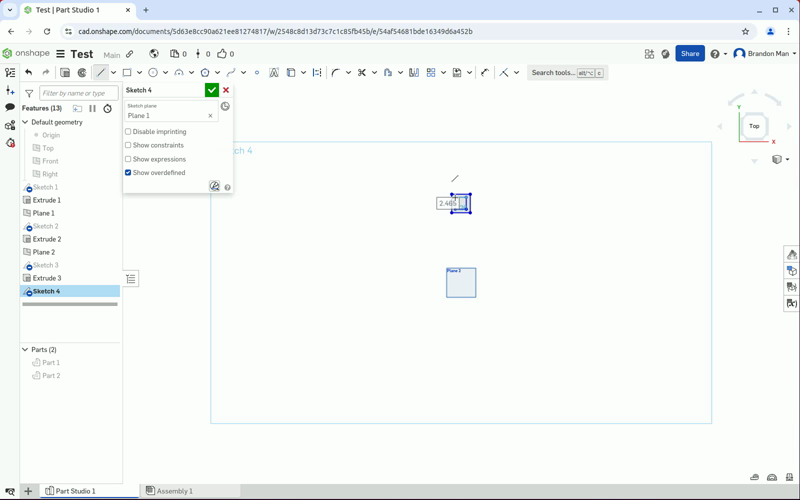
mouse_move(485, 197)
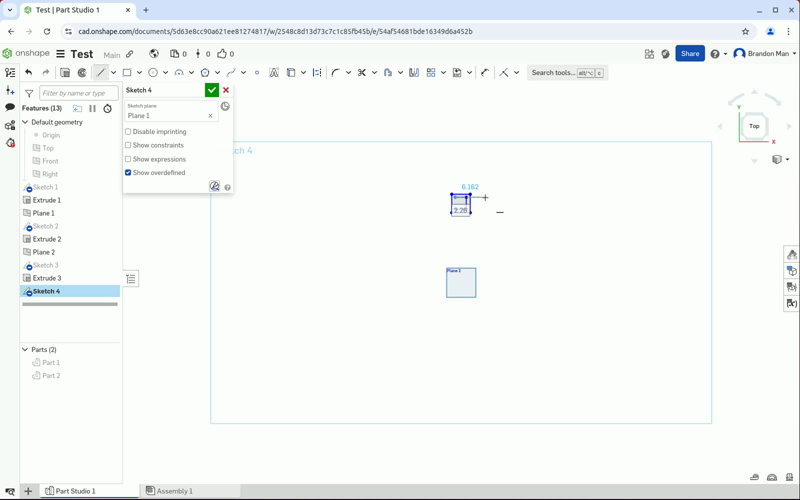
key_down(shift)
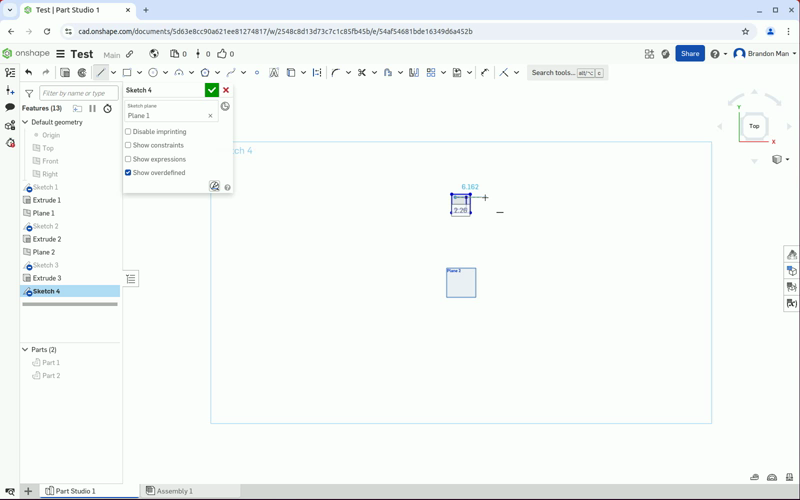
mouse_move(455, 209)
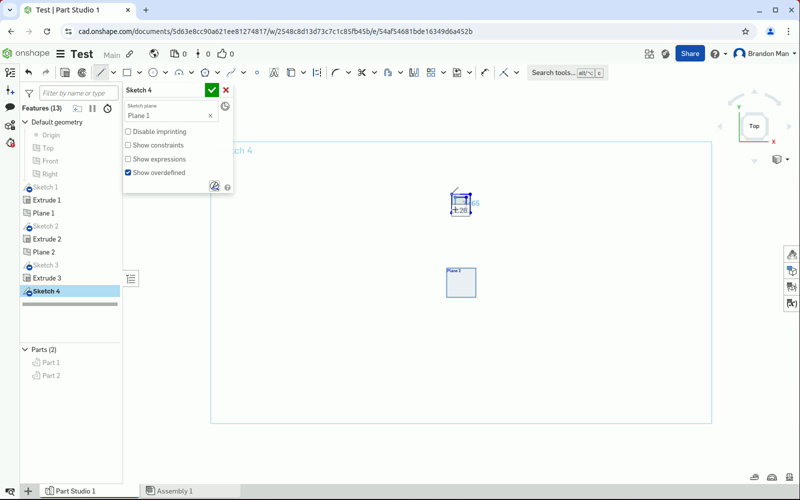
key_up(shift)
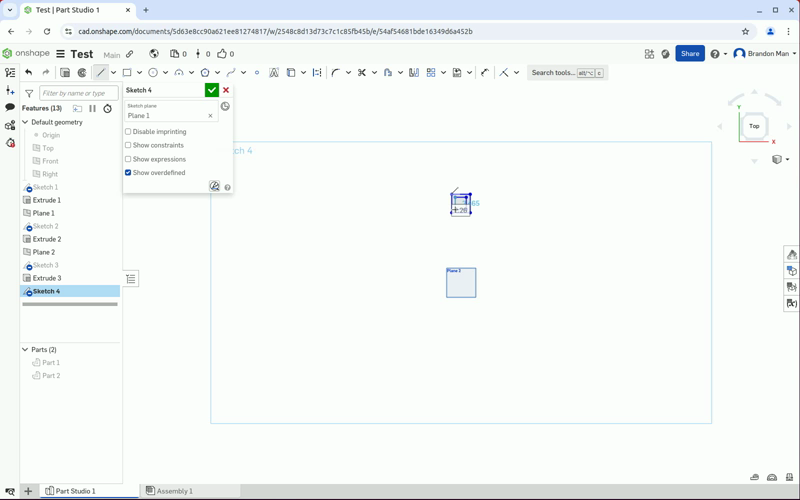
click(455, 209)
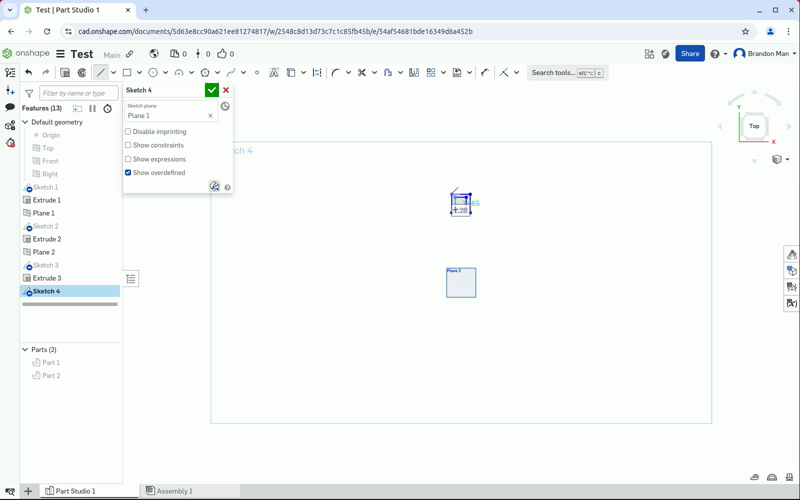
key(esc)
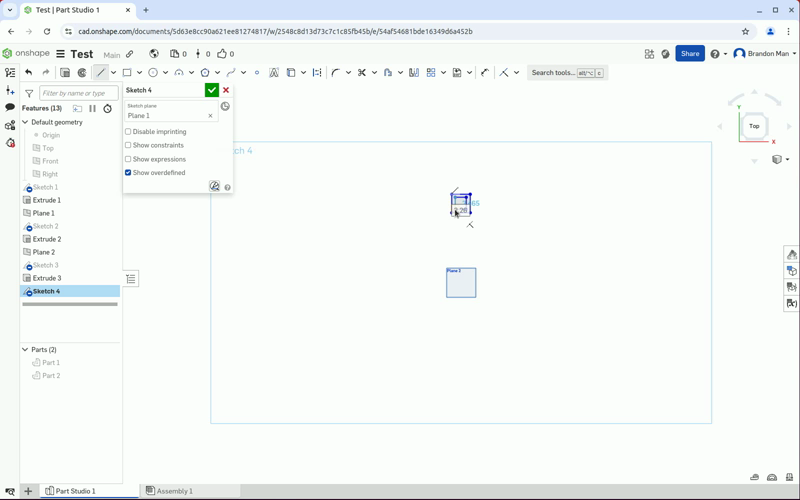
mouse_move(458, 212)
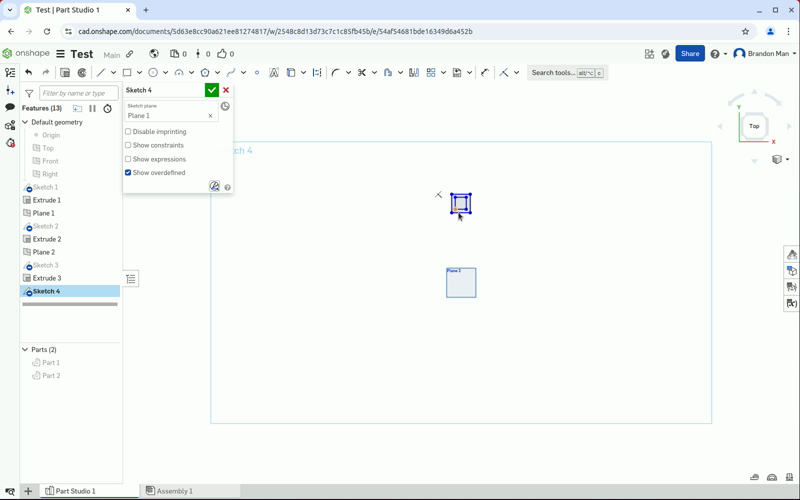
scroll(6)
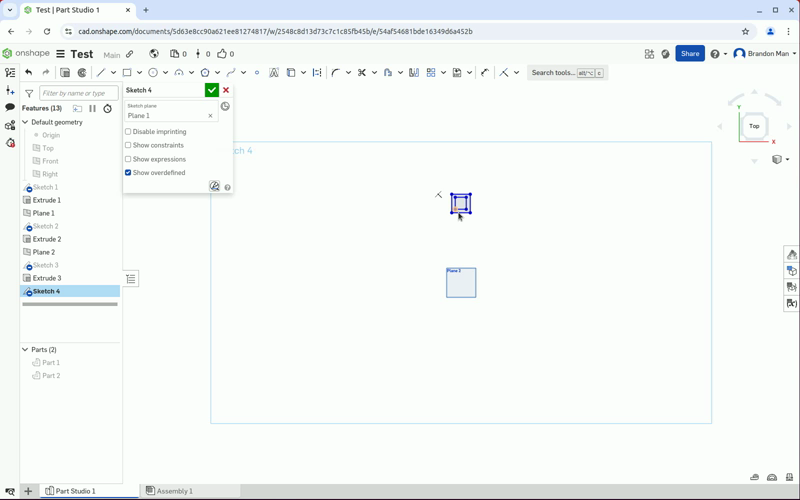
scroll(6)
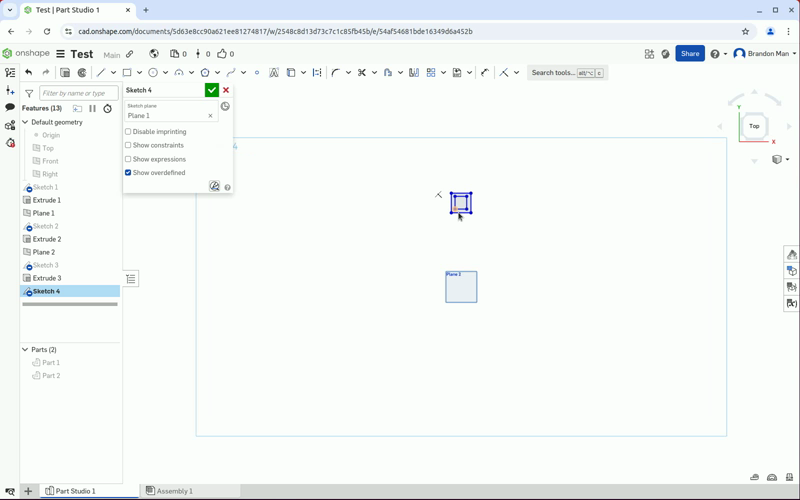
scroll(6)
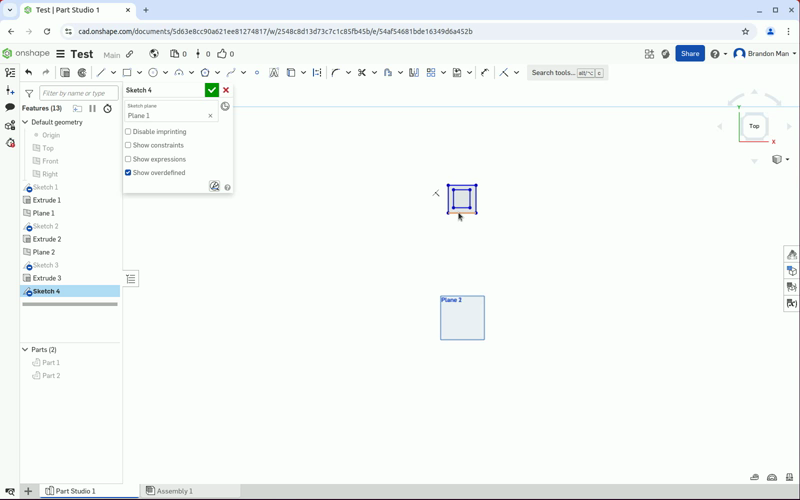
scroll(6)
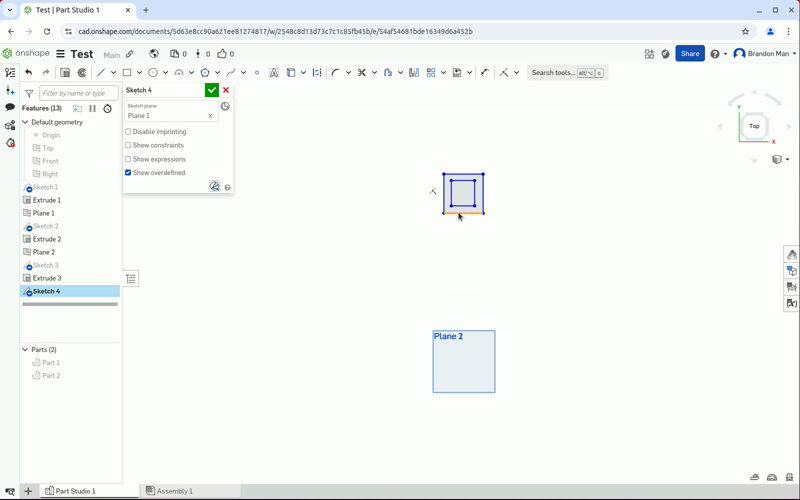
scroll(6)
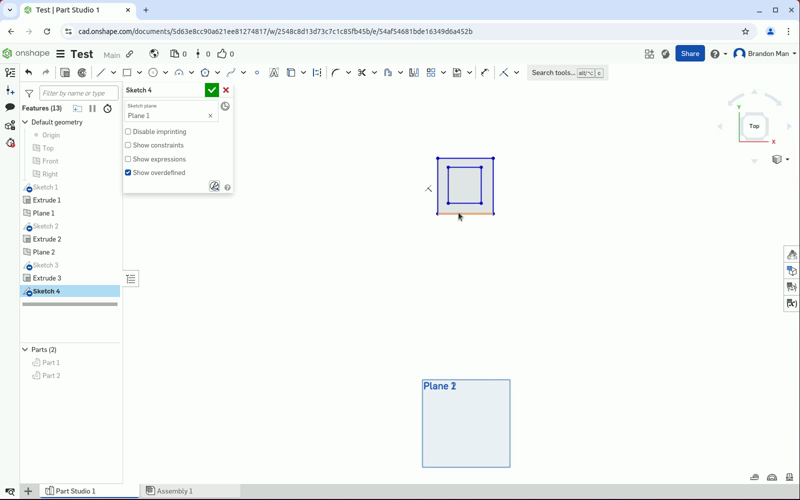
scroll(6)
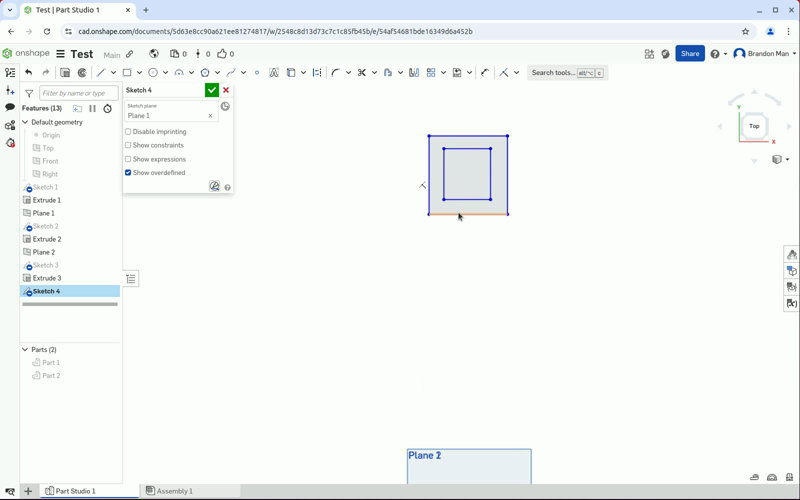
scroll(6)
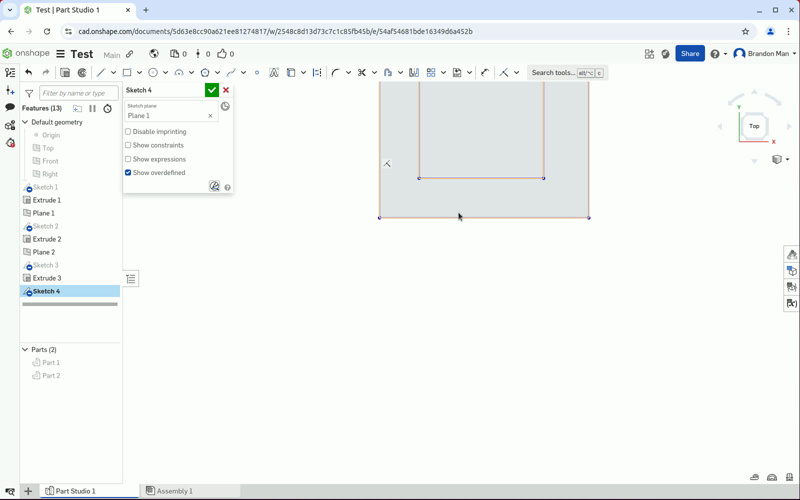
click(458, 212)
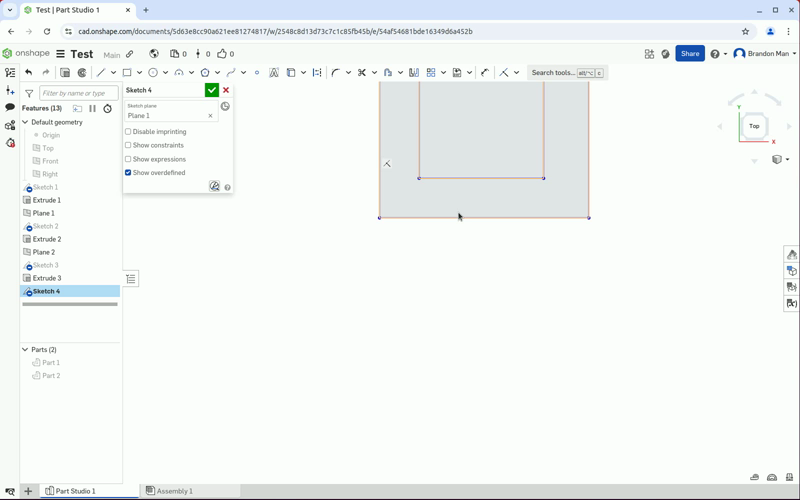
scroll(-6)
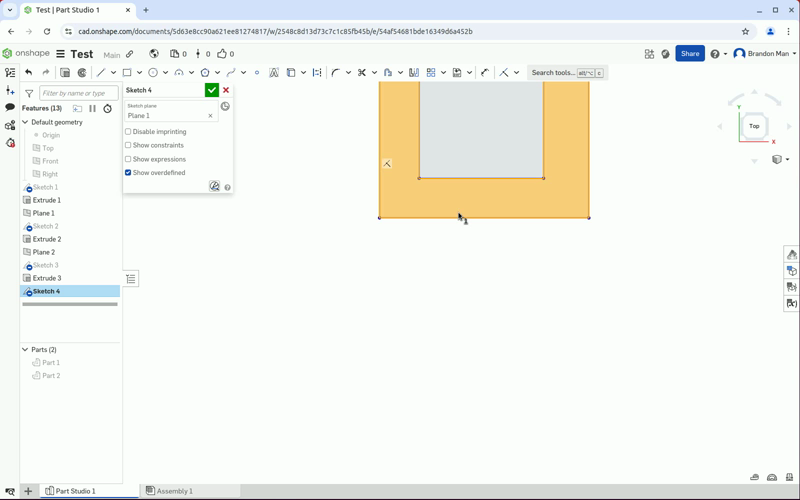
scroll(-6)
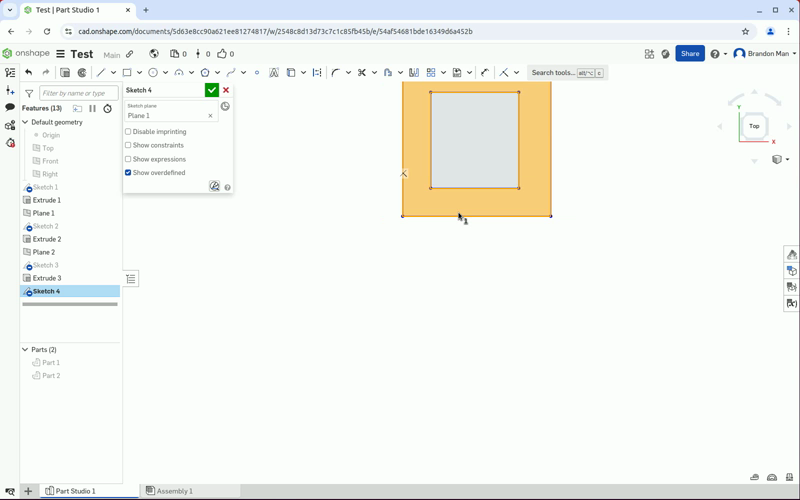
scroll(-6)
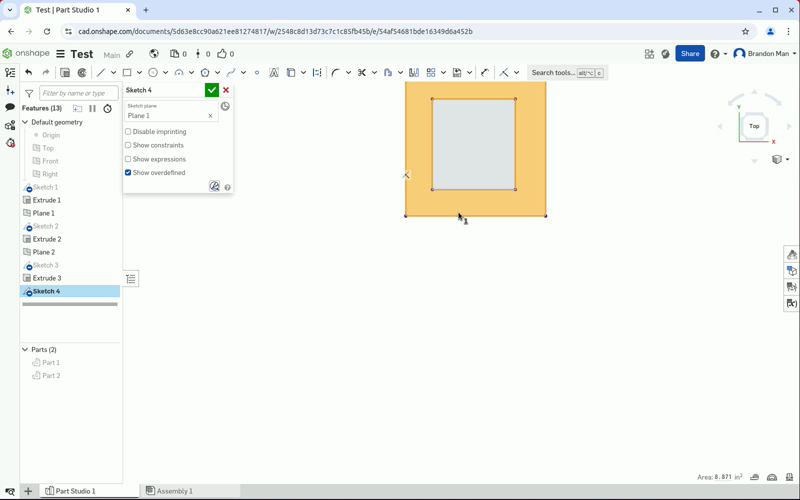
scroll(-6)
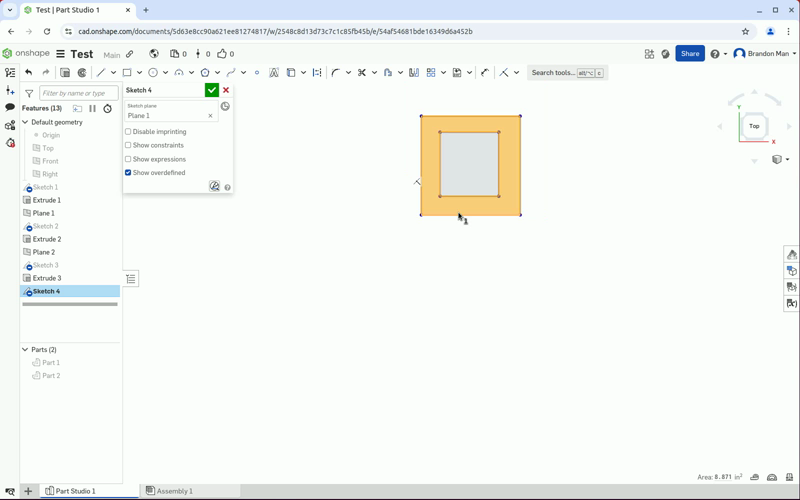
scroll(-6)
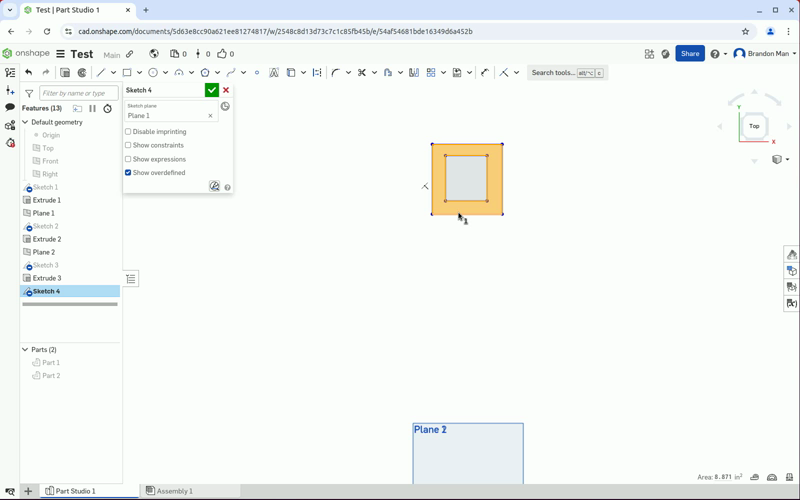
scroll(-6)
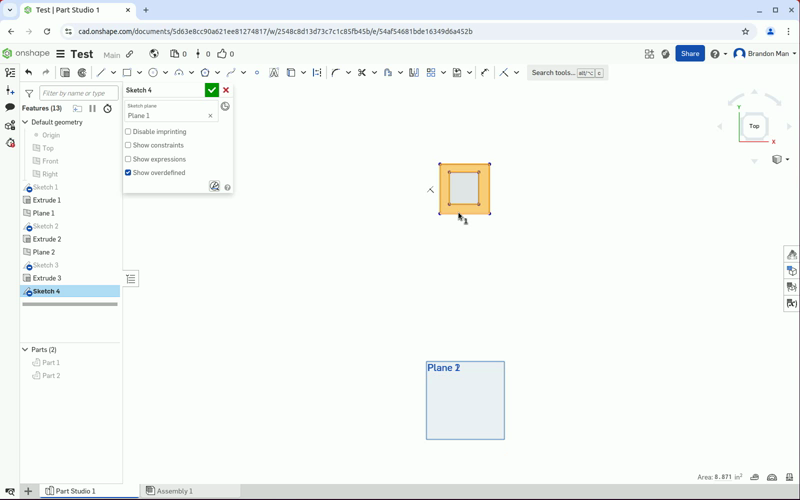
scroll(-6)
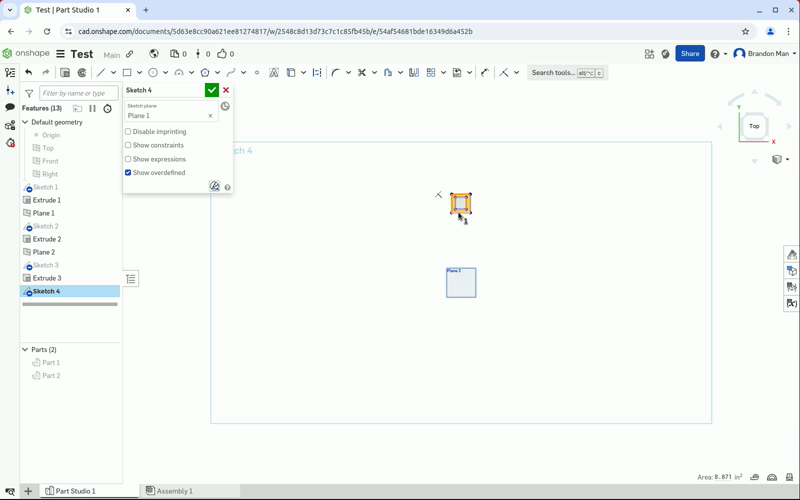
mouse_move(73, 352)
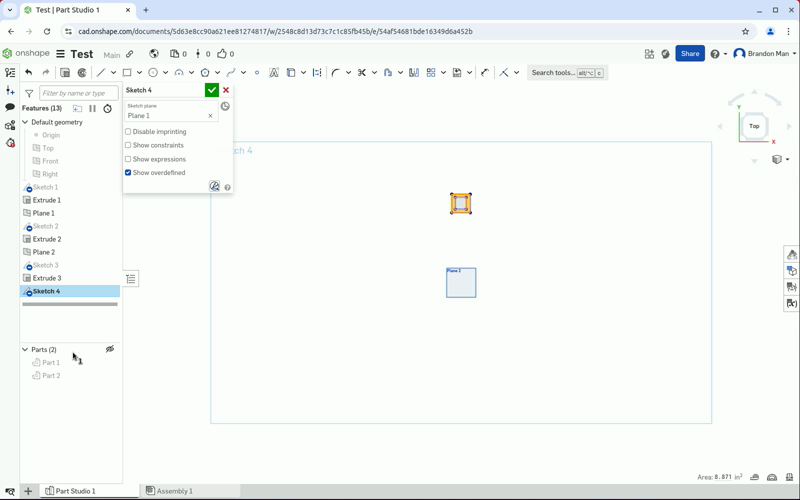
key(shift+y)
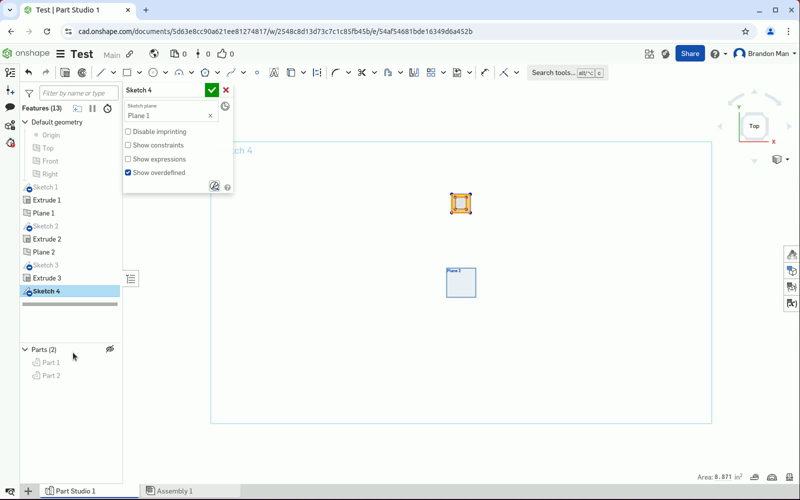
key(shift+e)
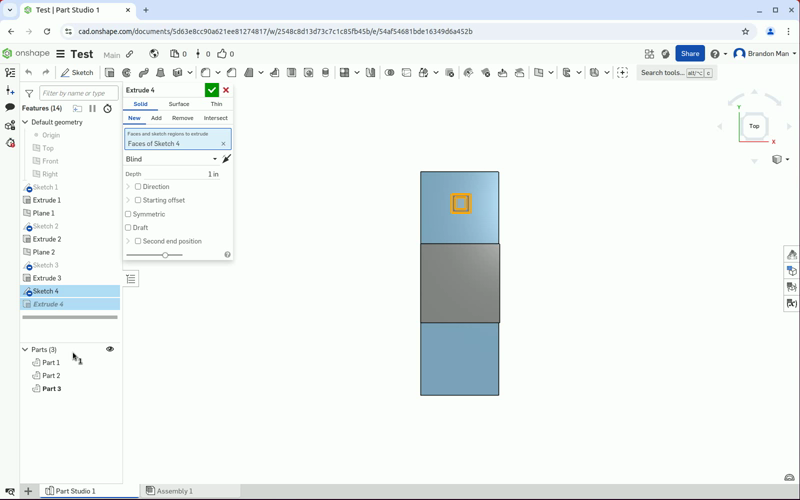
mouse_move(143, 106)
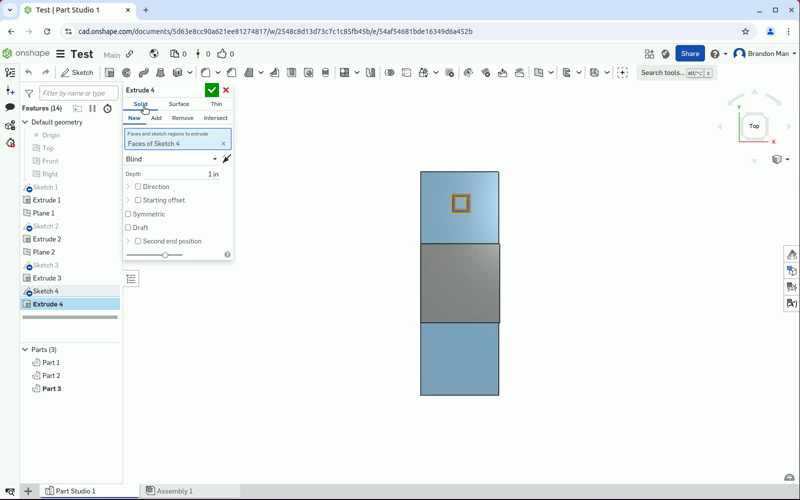
click(143, 106)
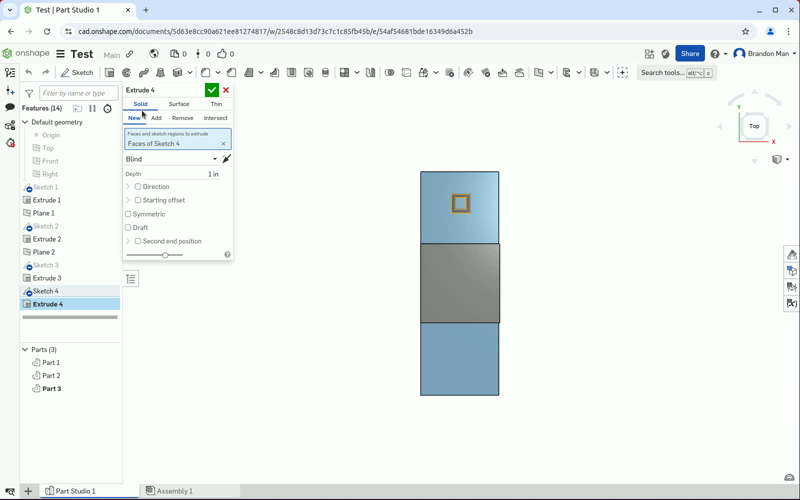
mouse_move(137, 120)
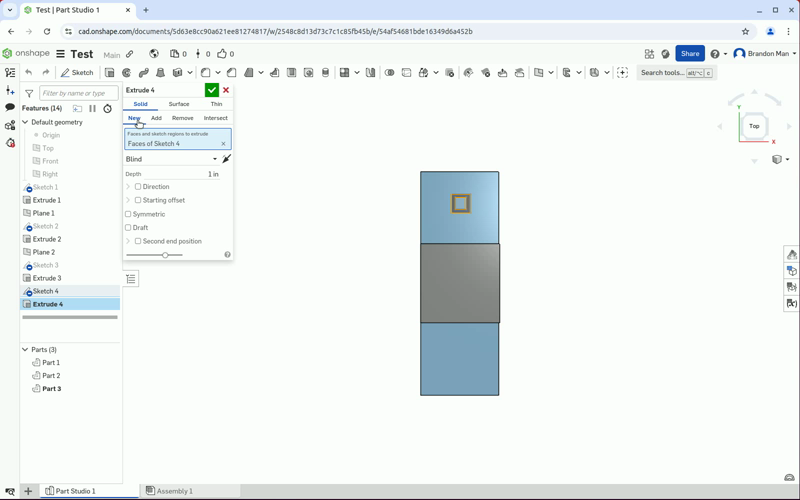
click(137, 120)
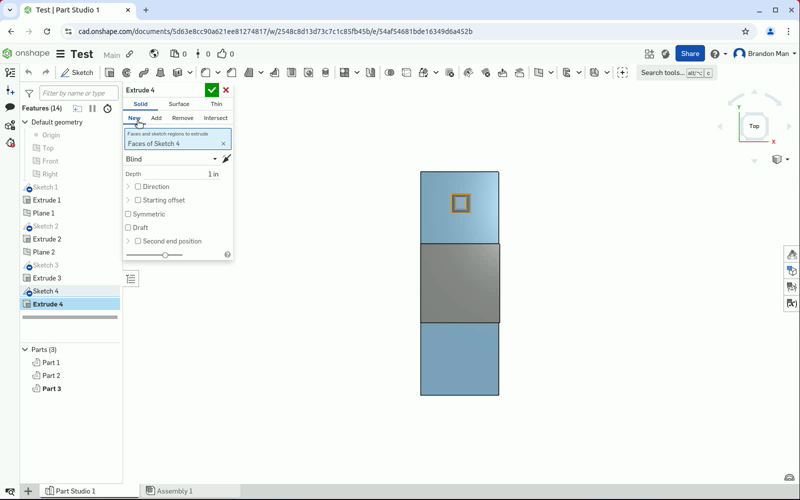
key(tab, 4)
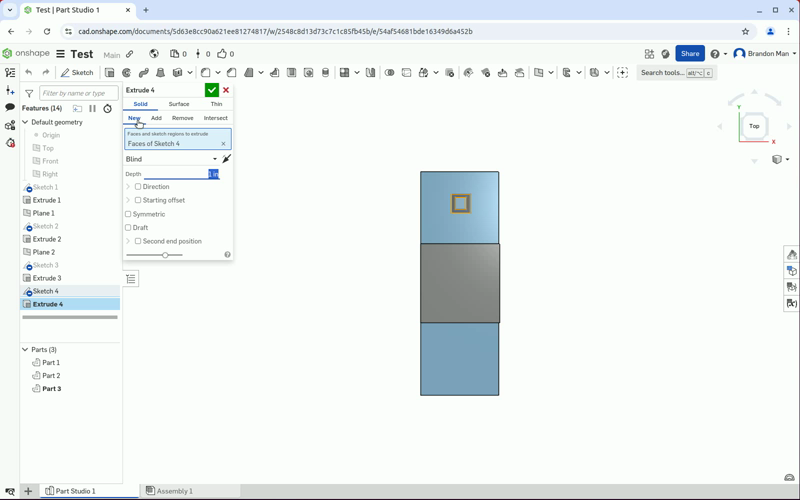
text(2.889)
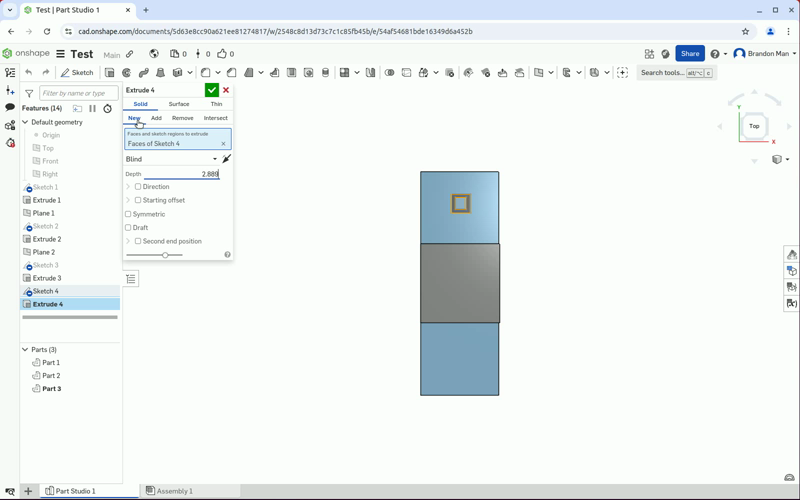
key(enter)
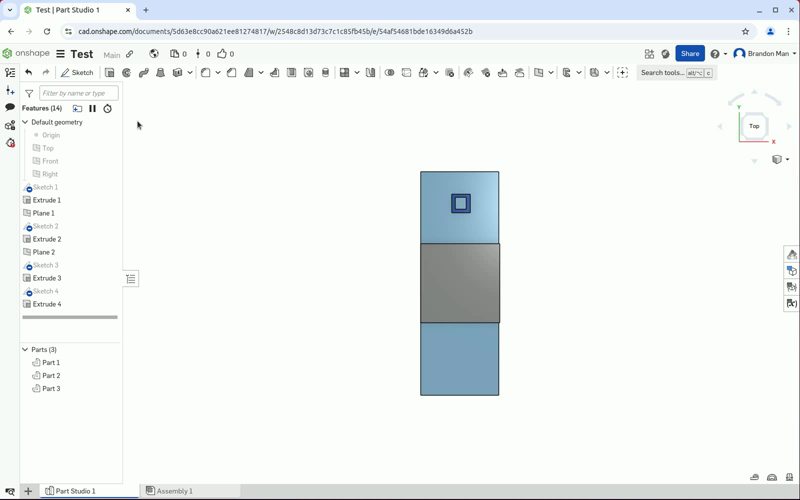
key(shift+h)
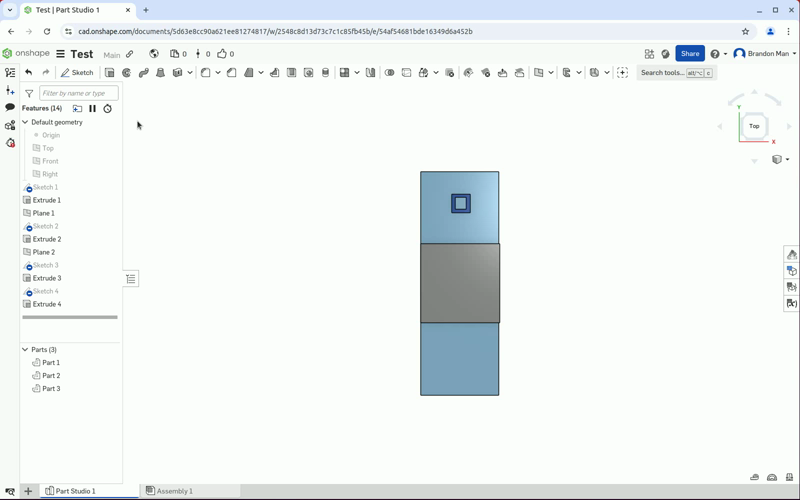
key(shift+h)
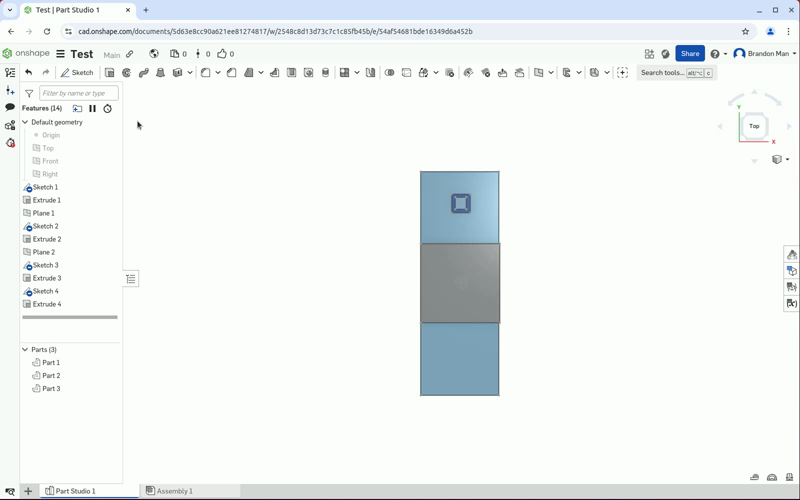
key(shift+7)
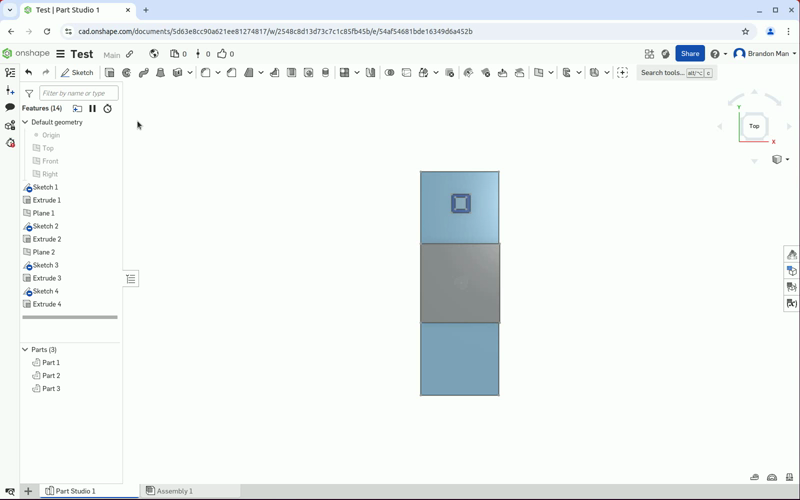
key(up, 3)
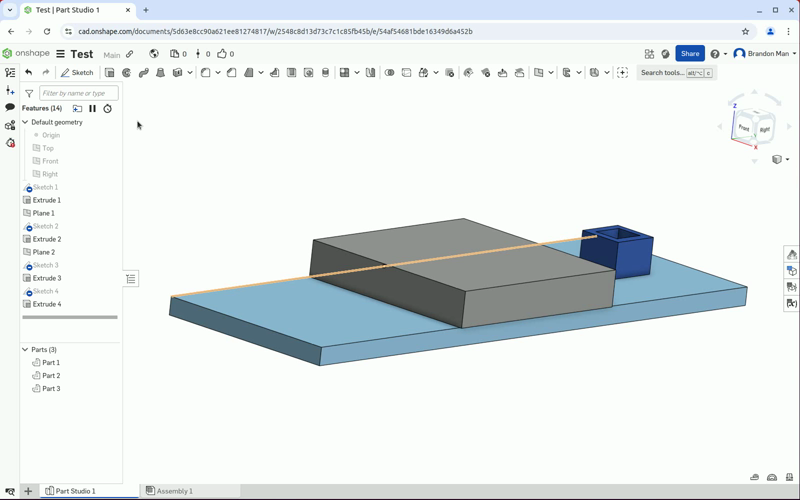
key(left, 3)
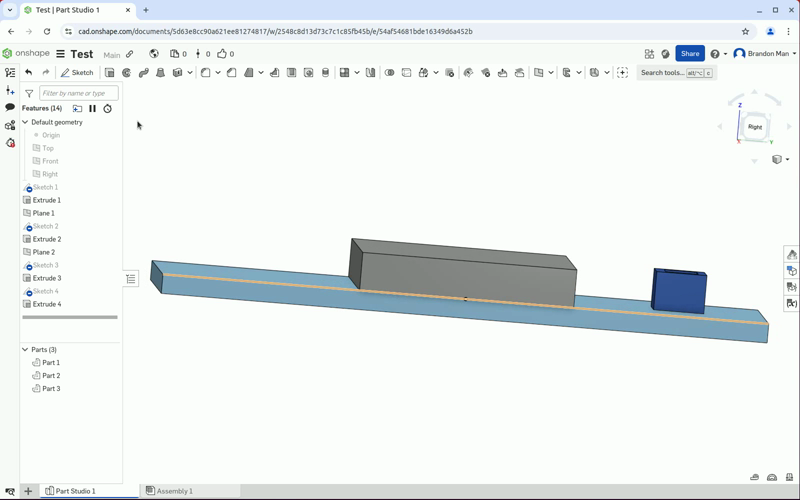
key(right, 3)
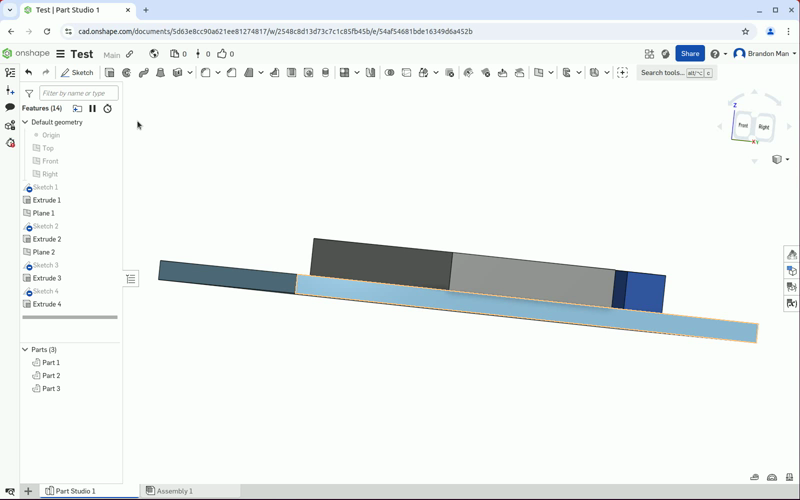
key(down, 3)
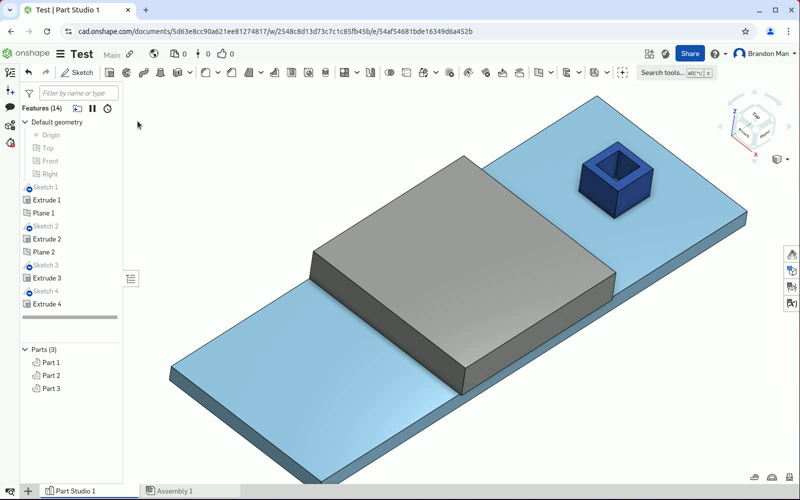
mouse_move(73, 189)
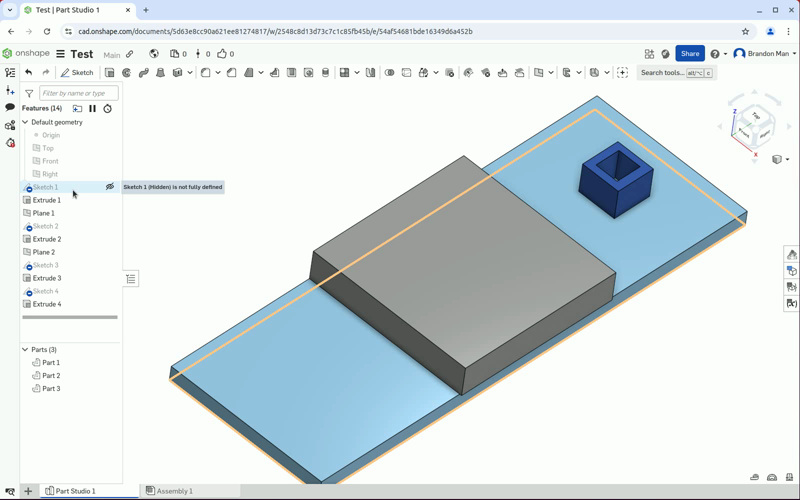
click(73, 189)